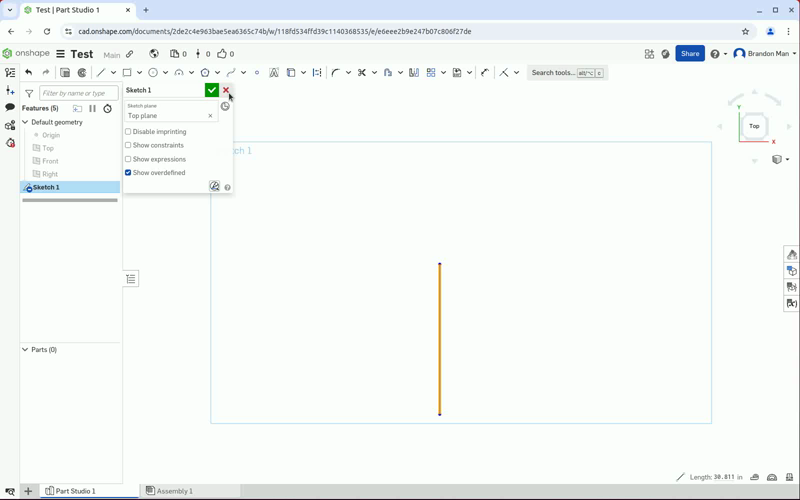
key(shift+h)
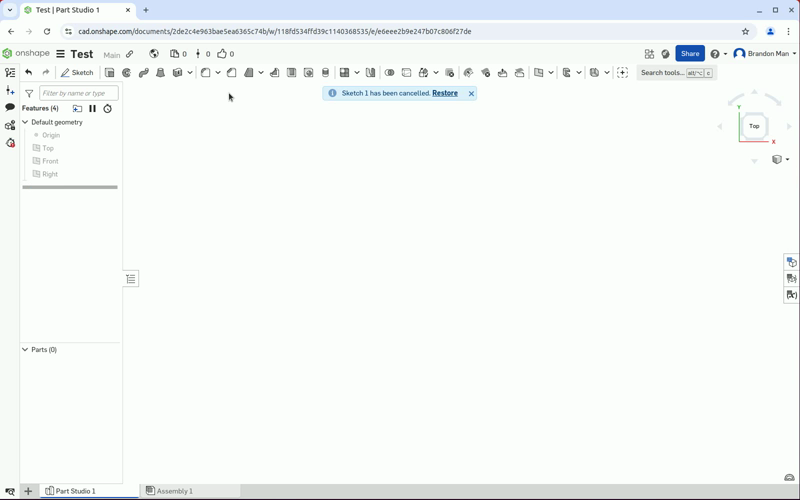
mouse_move(73, 352)
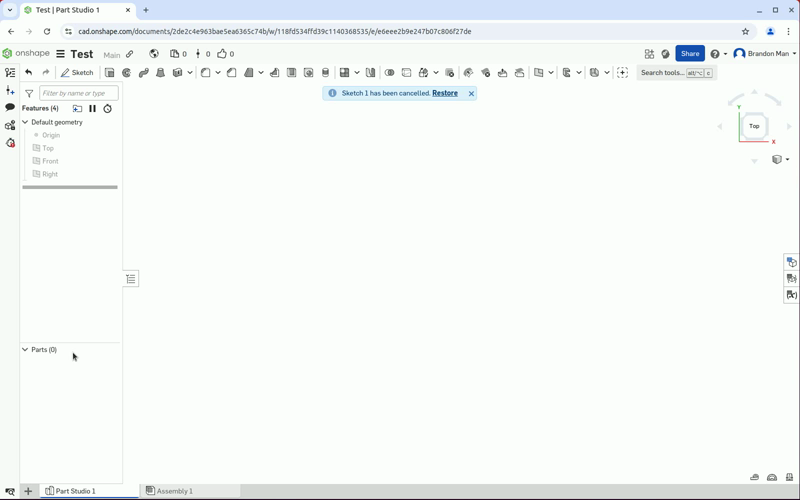
key(y)
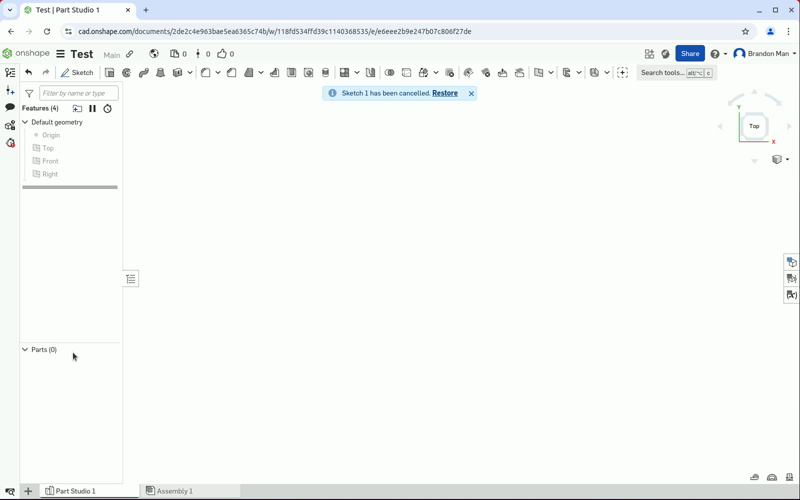
key(shift+p)
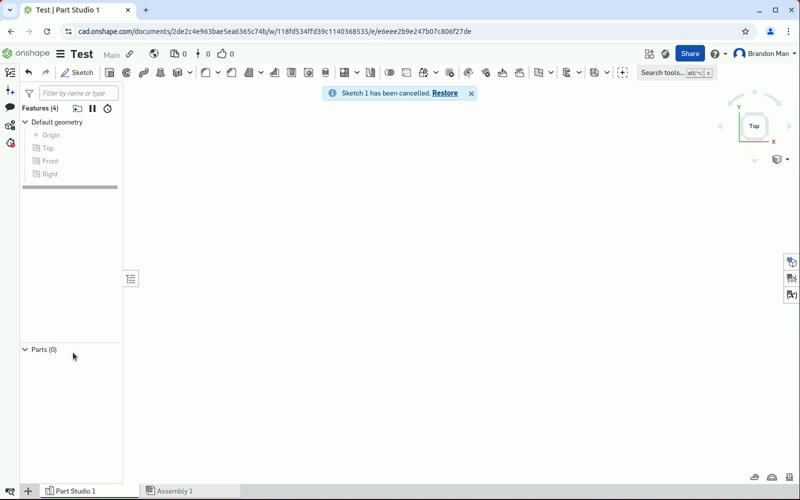
key(space)
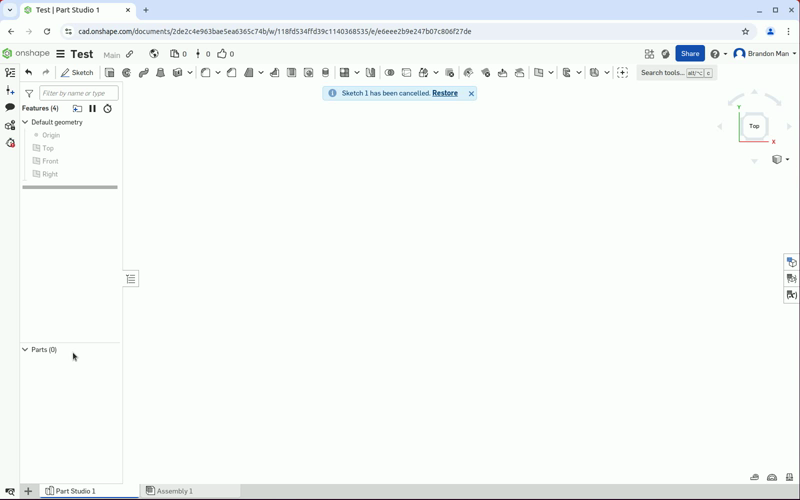
key_down(shift)
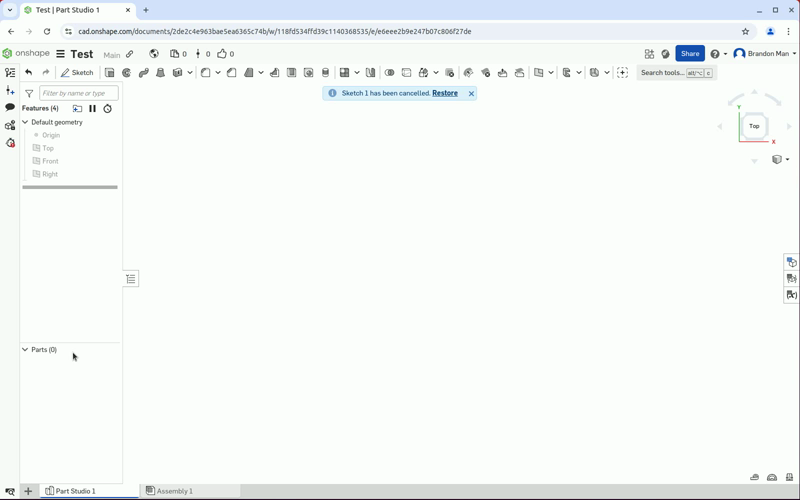
key(up)
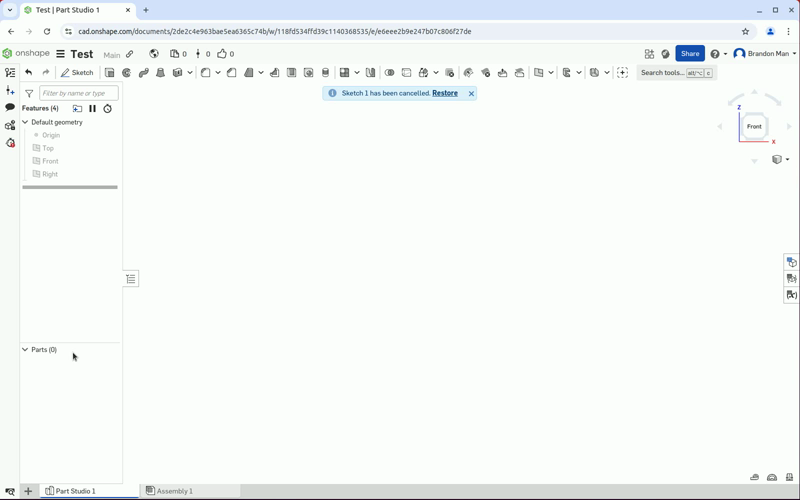
key_up(shift)
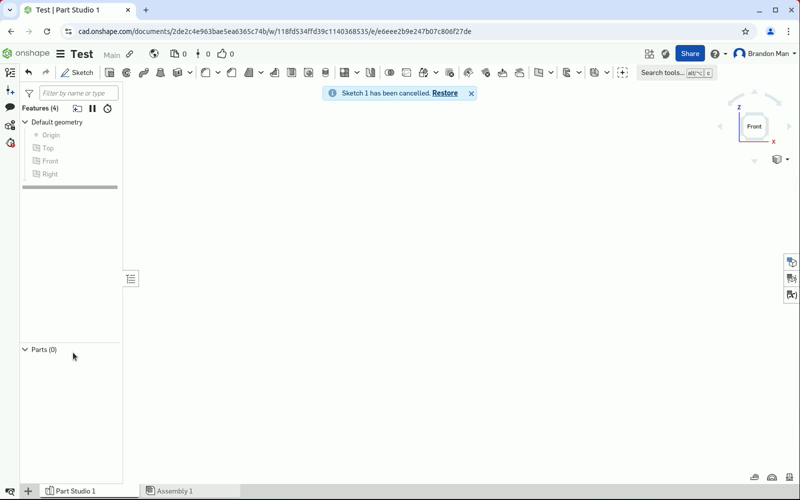
mouse_move(73, 352)
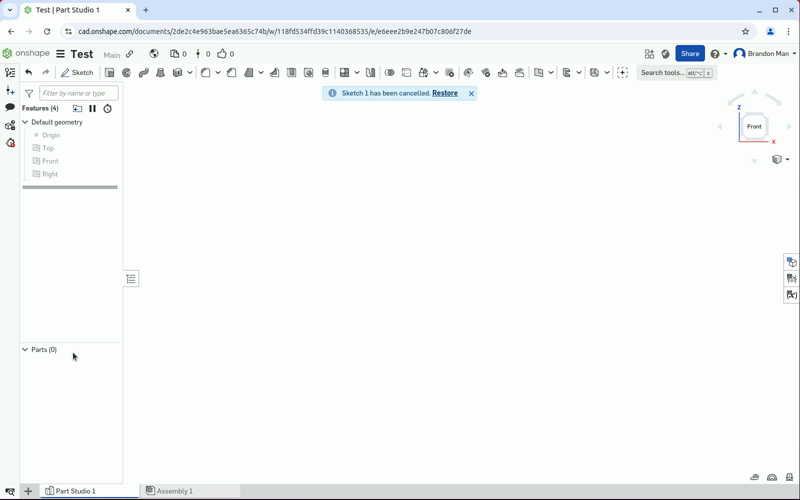
key(shift+y)
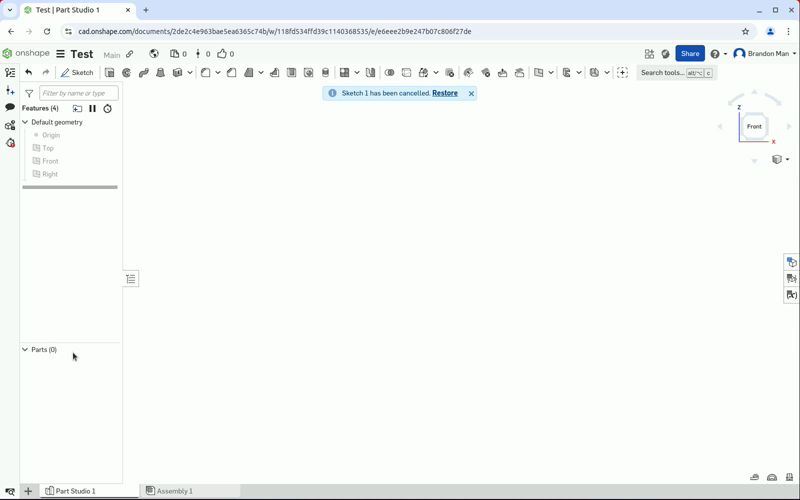
key(shift+s)
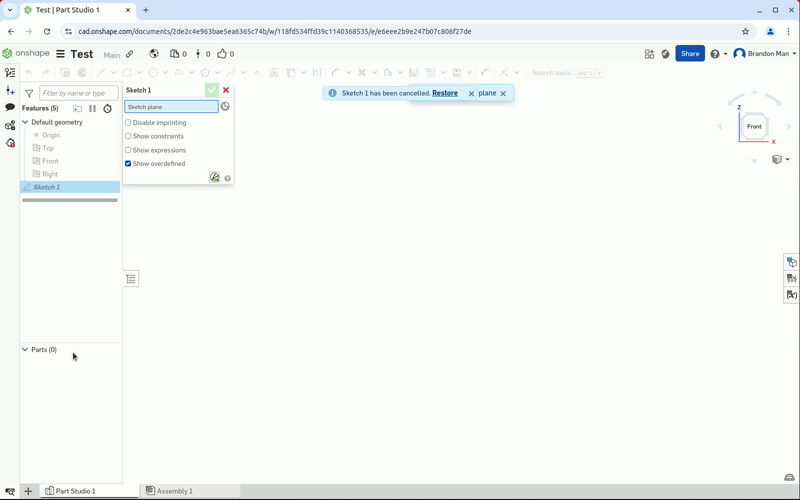
mouse_move(73, 163)
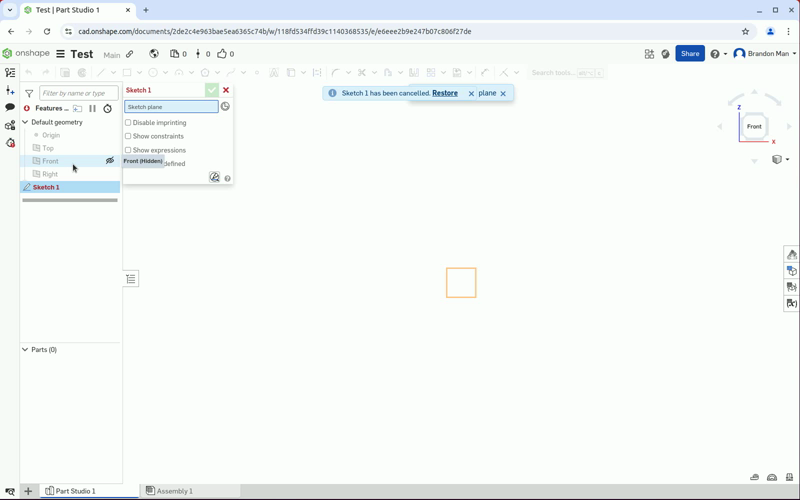
click(73, 163)
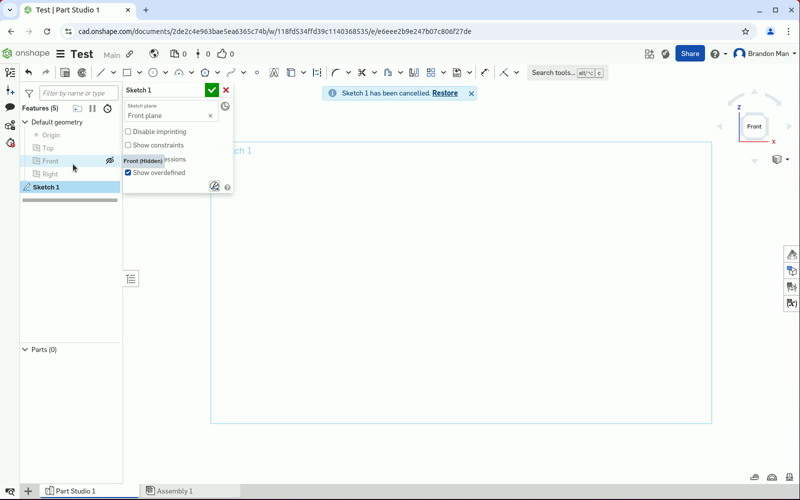
mouse_move(73, 352)
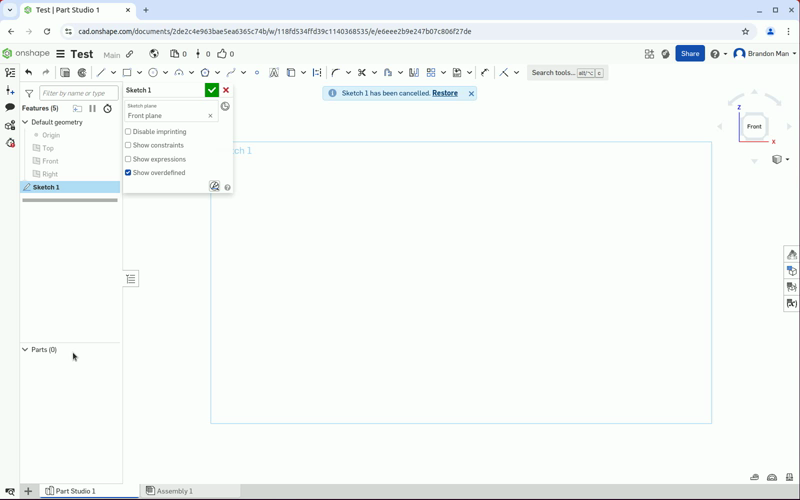
key(y)
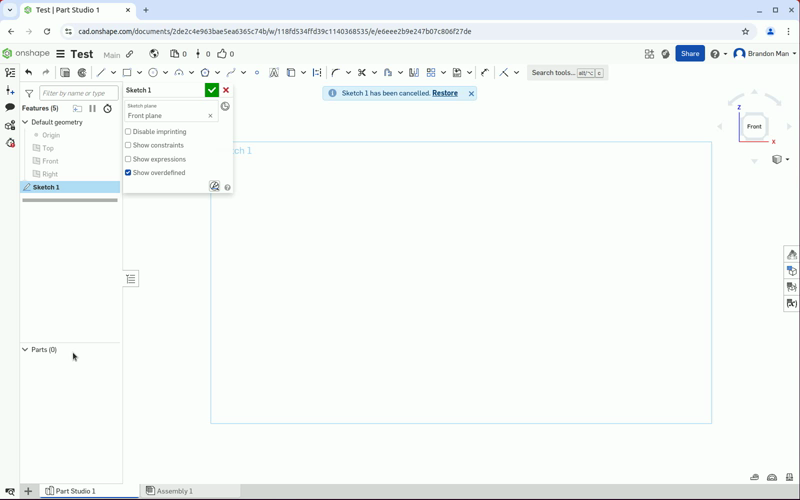
key(l)
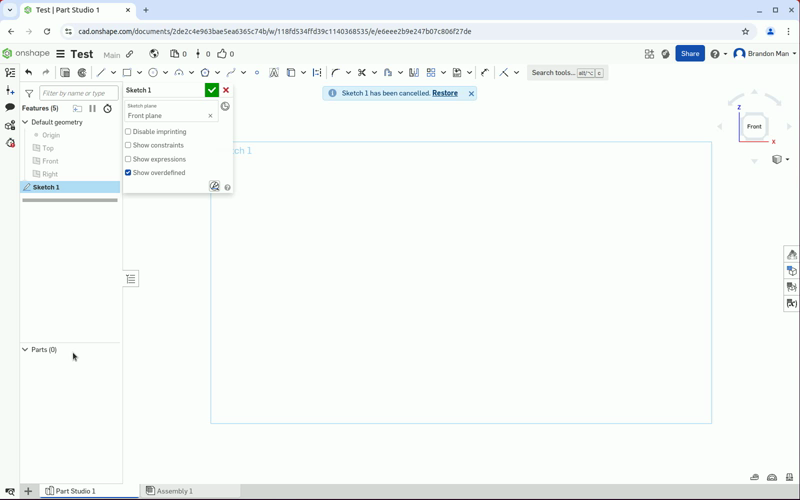
key_down(shift)
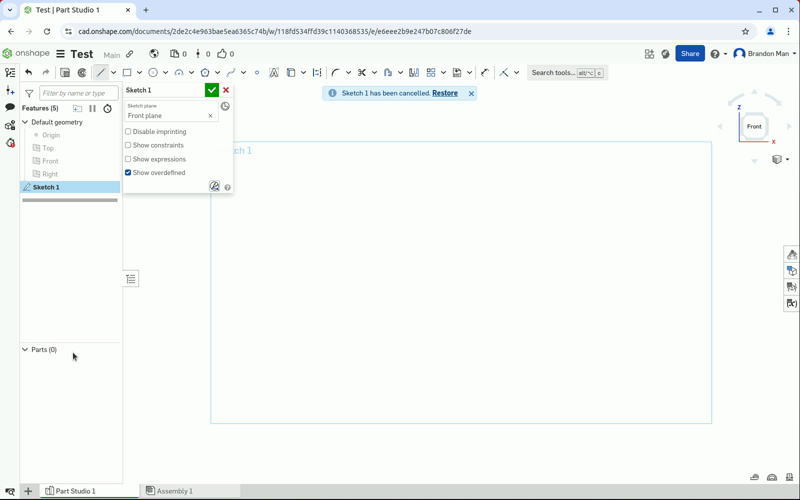
mouse_move(352, 346)
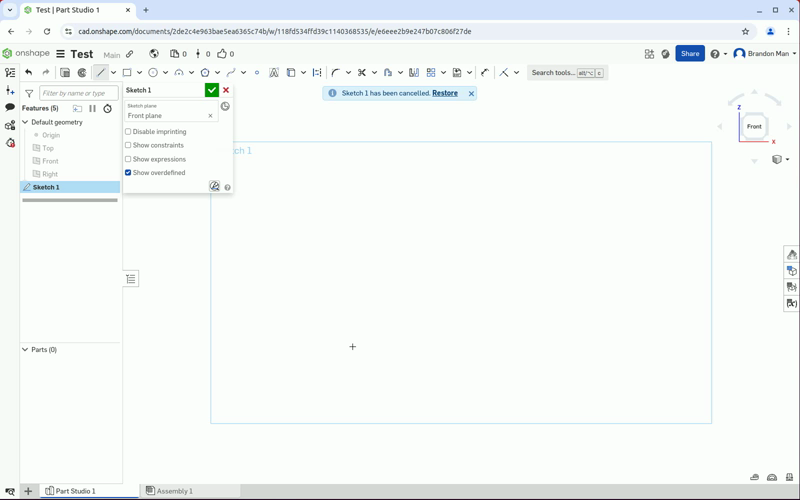
click(352, 346)
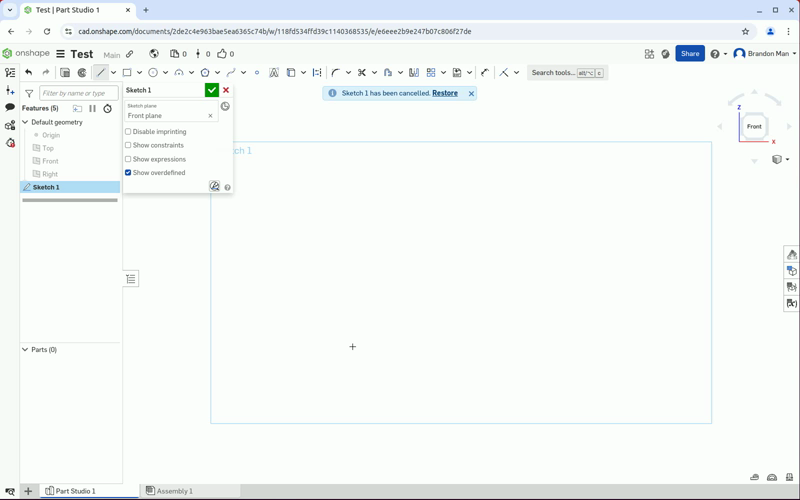
key_up(shift)
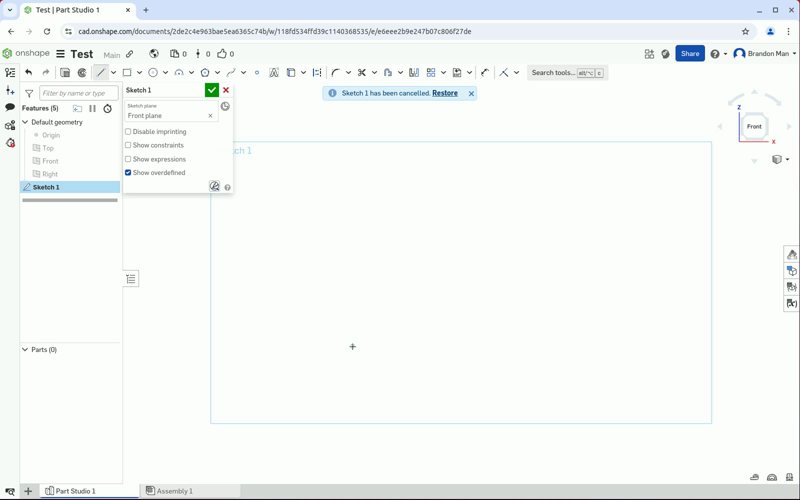
key_down(shift)
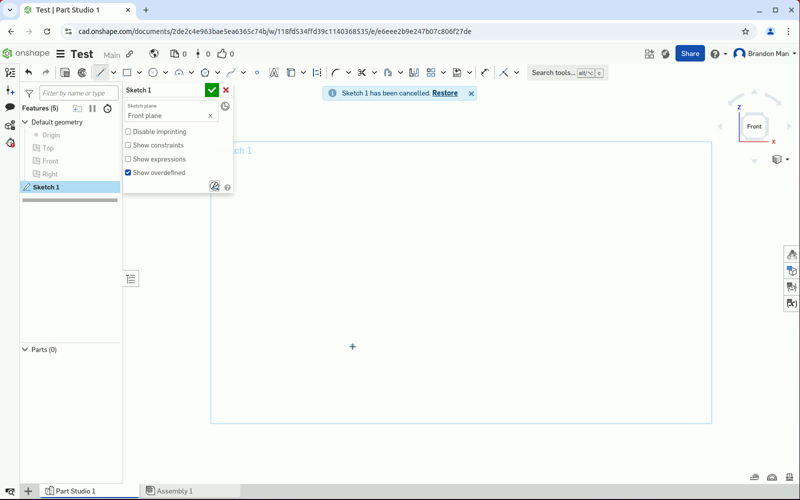
mouse_move(572, 346)
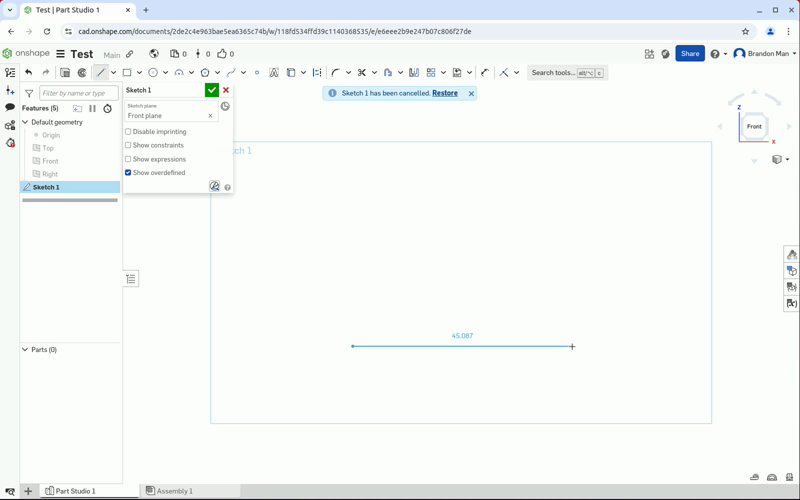
click(572, 346)
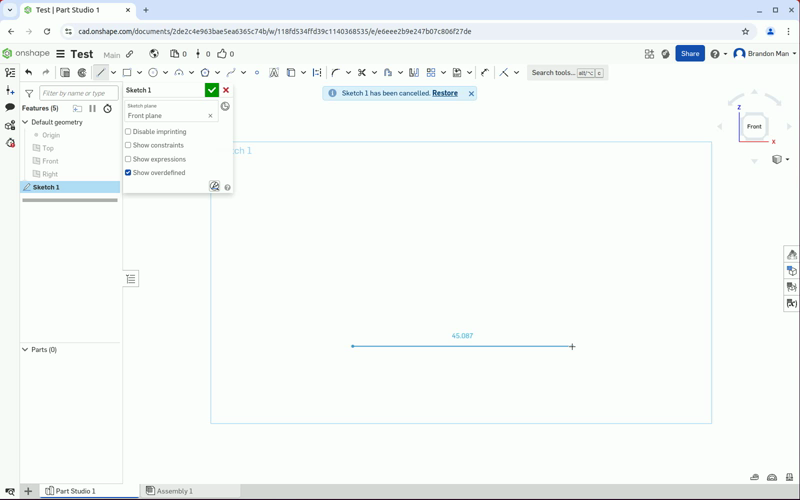
key_up(shift)
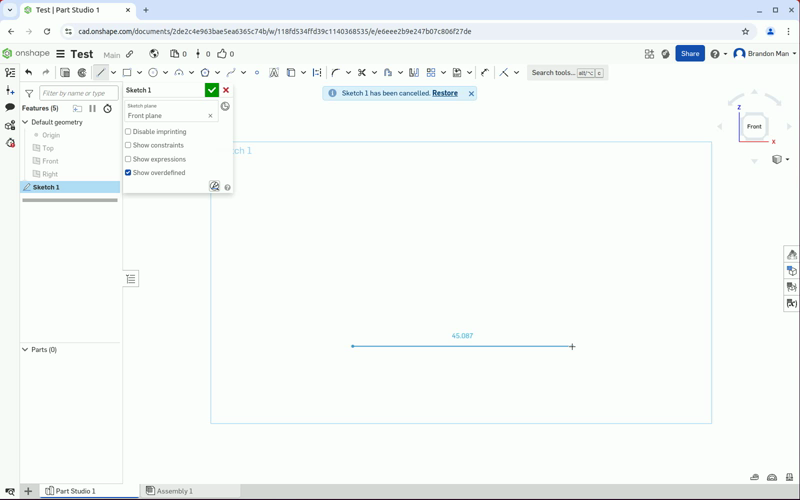
key_down(shift)
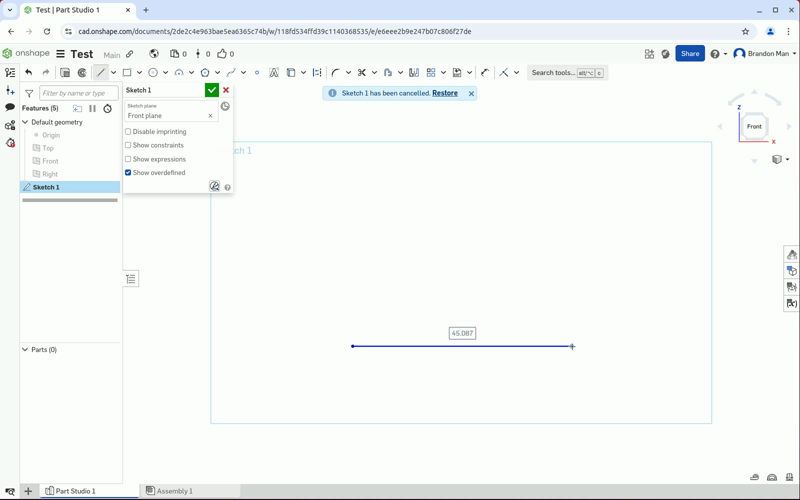
mouse_move(589, 346)
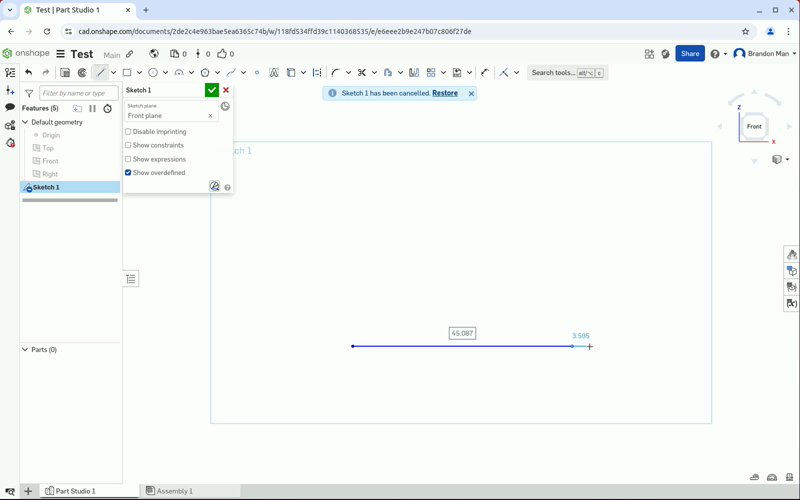
mouse_move(572, 330)
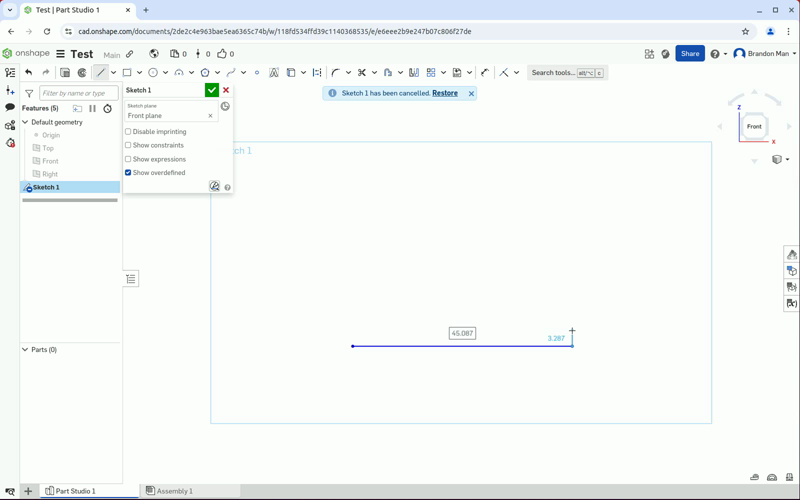
click(572, 330)
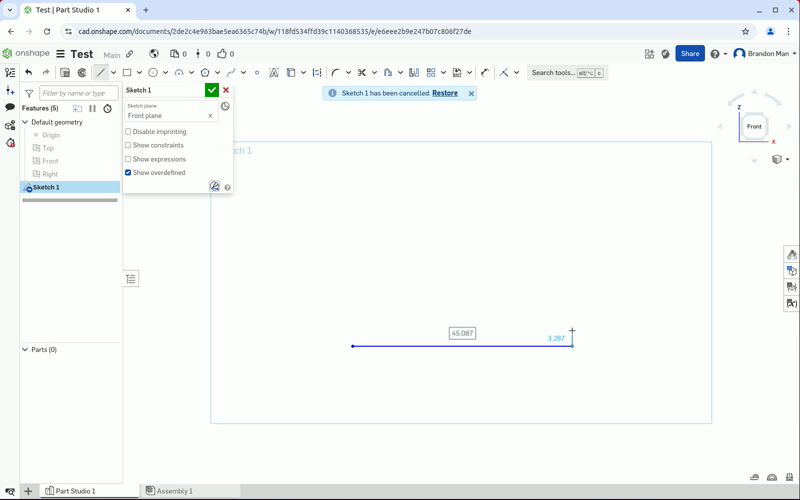
key_up(shift)
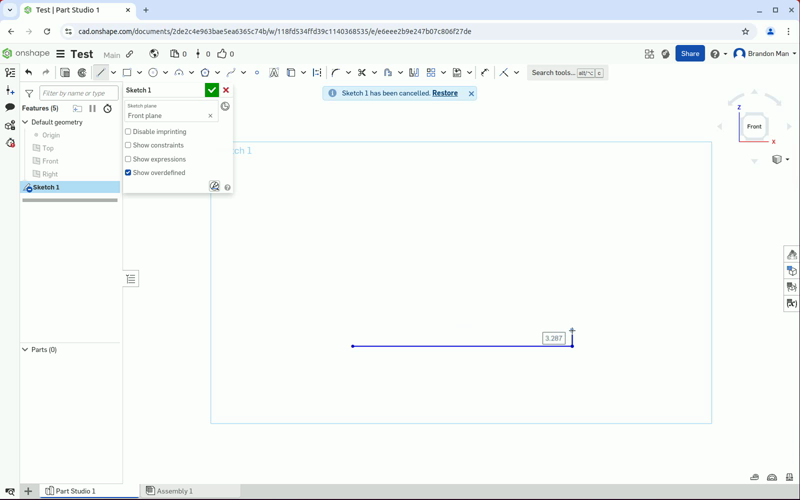
key_down(shift)
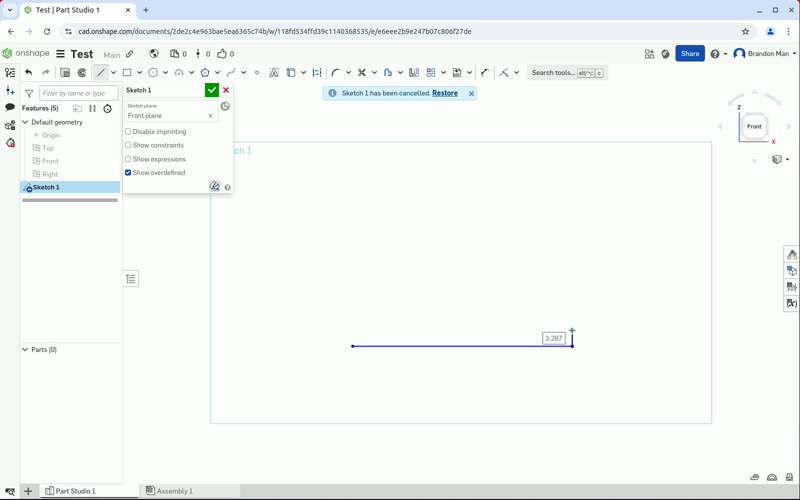
mouse_move(495, 265)
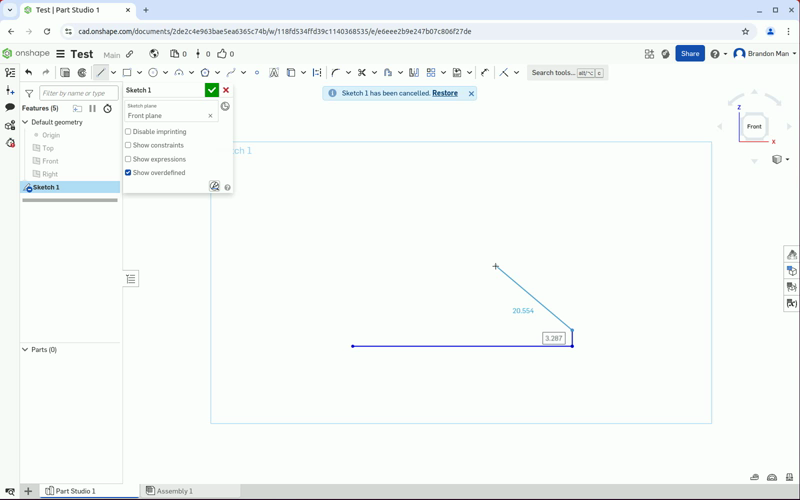
click(495, 265)
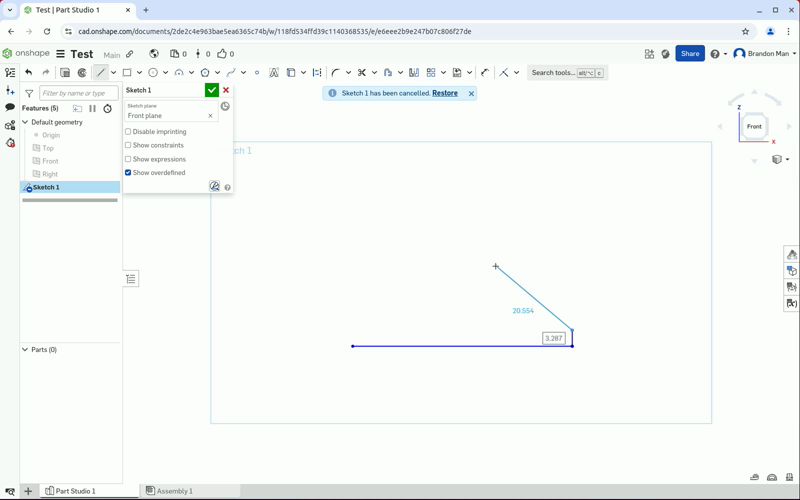
key_up(shift)
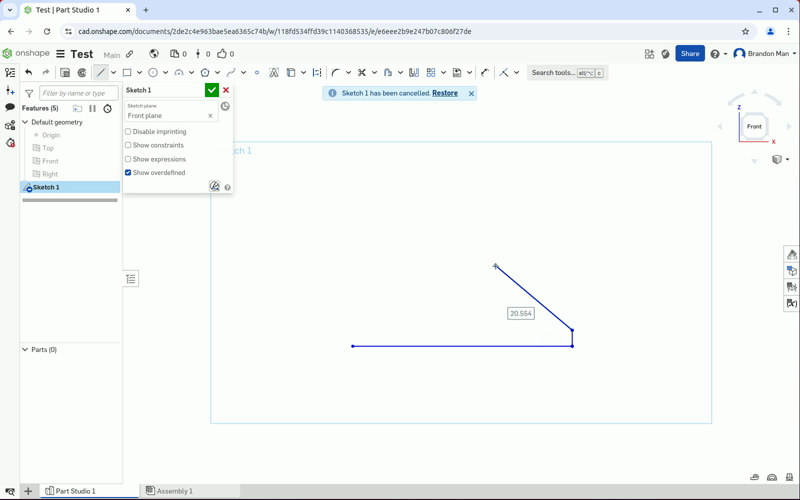
key_down(shift)
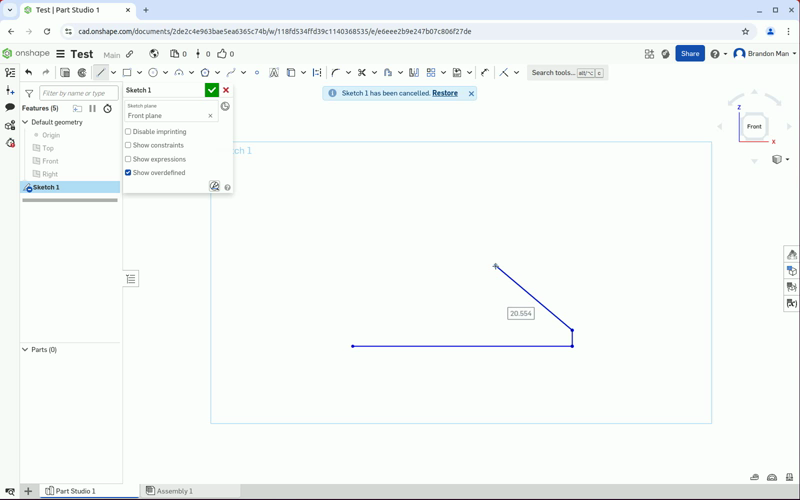
mouse_move(371, 265)
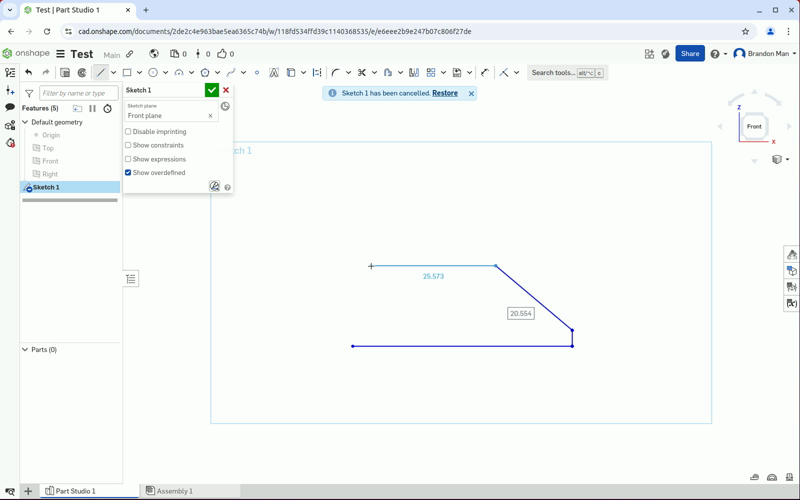
click(371, 265)
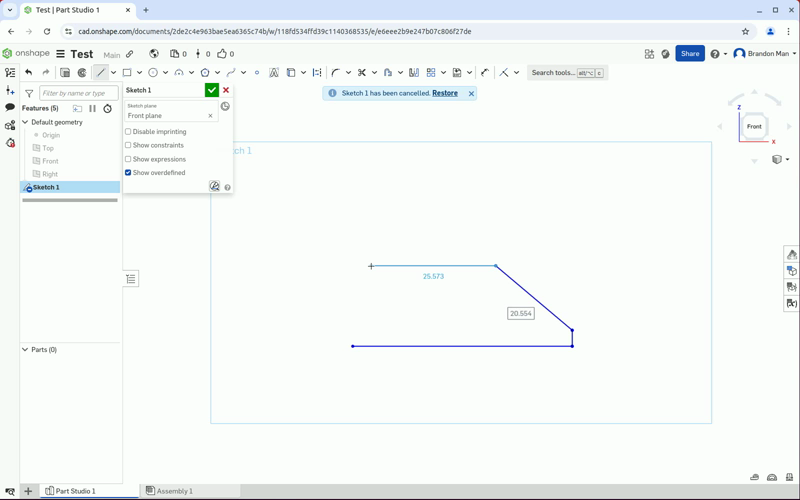
key_up(shift)
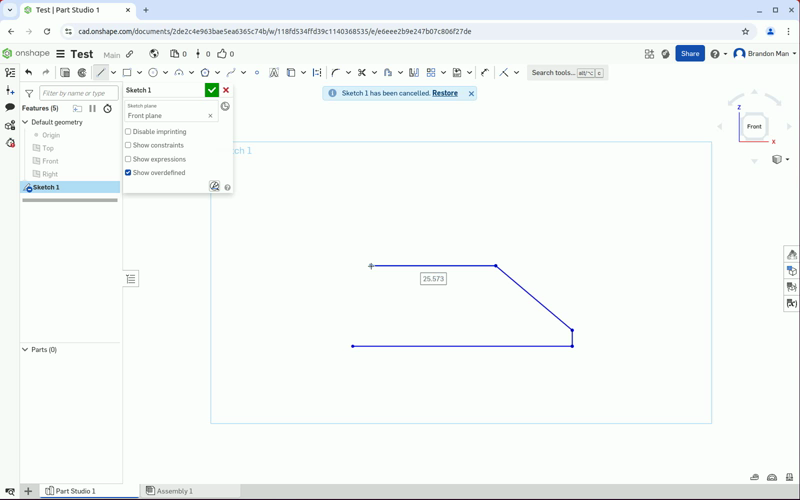
key_down(shift)
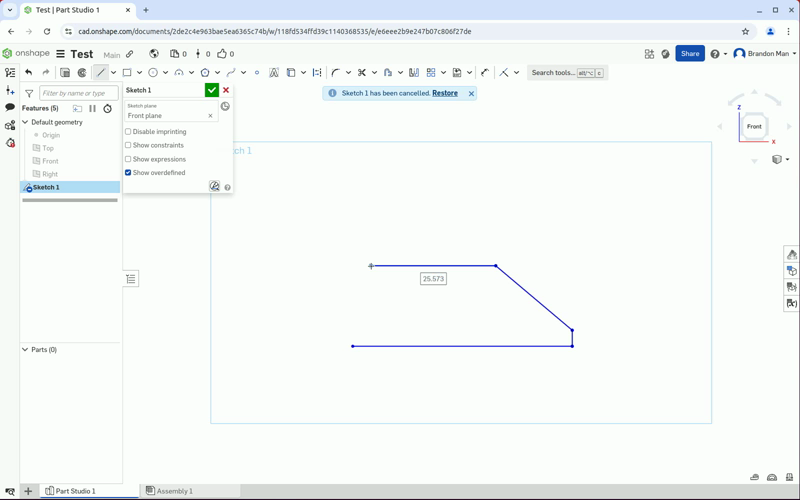
mouse_move(401, 265)
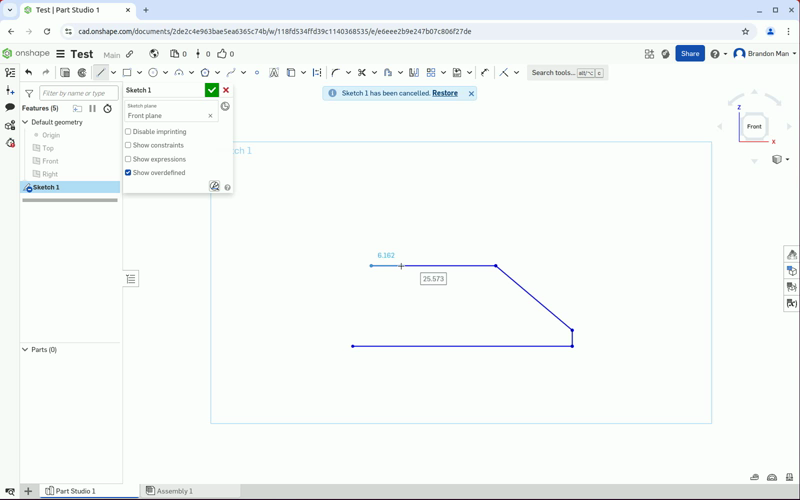
mouse_move(352, 283)
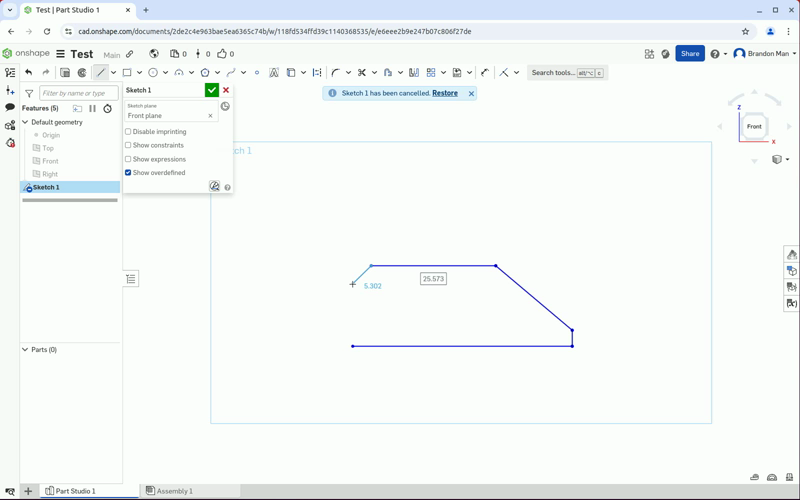
click(352, 283)
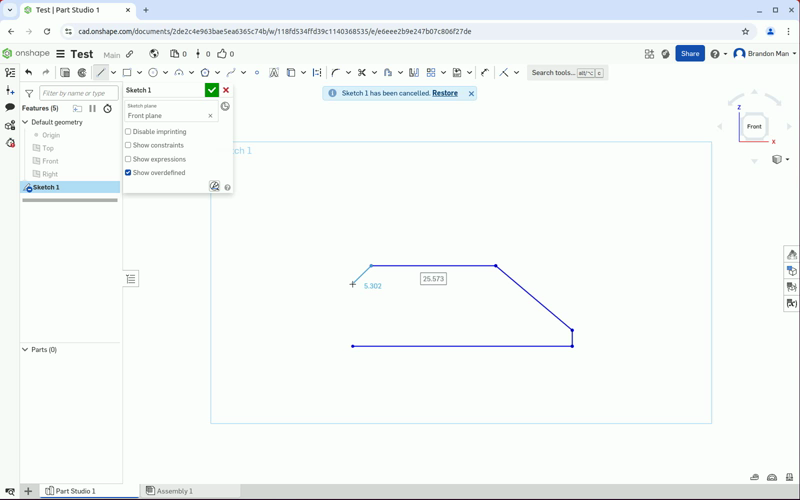
key_up(shift)
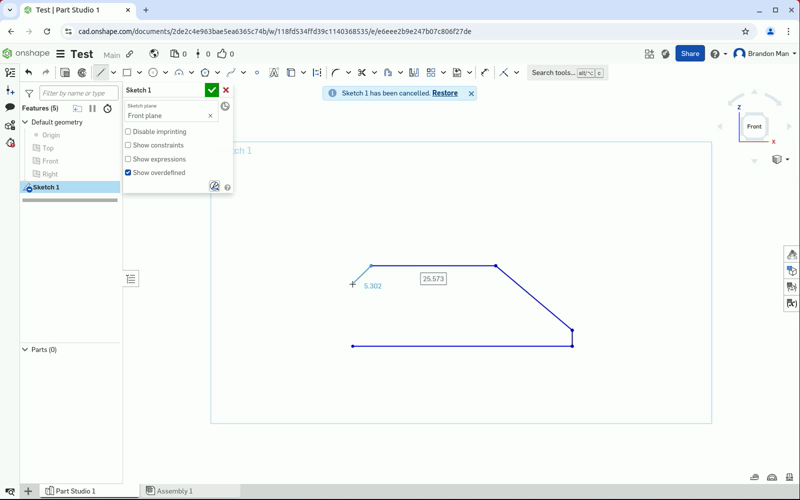
key_down(shift)
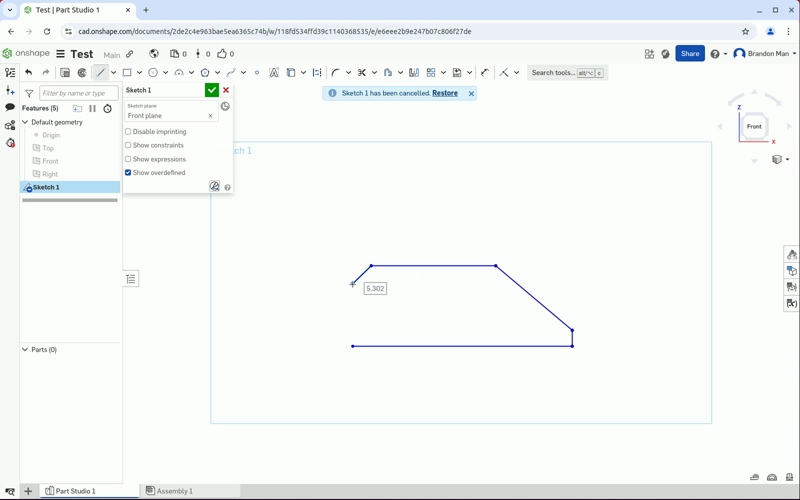
mouse_move(382, 283)
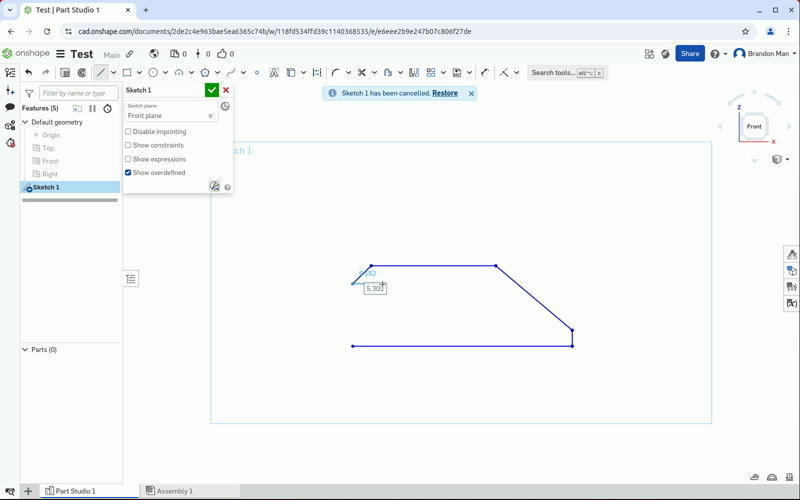
mouse_move(352, 336)
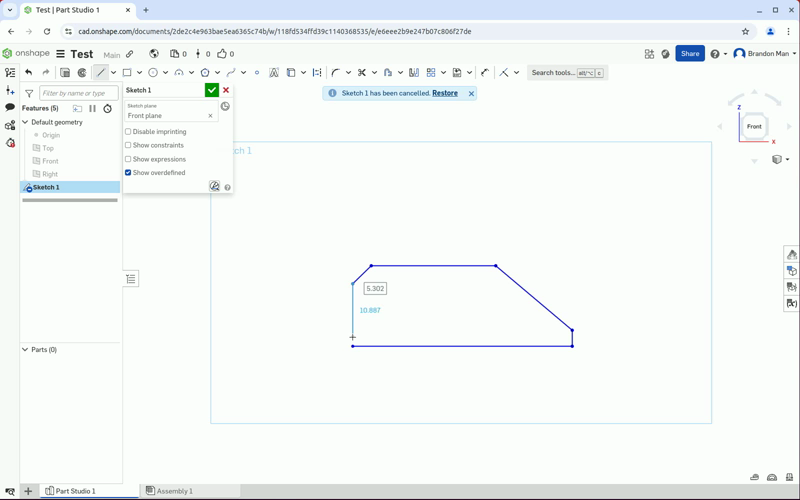
click(352, 336)
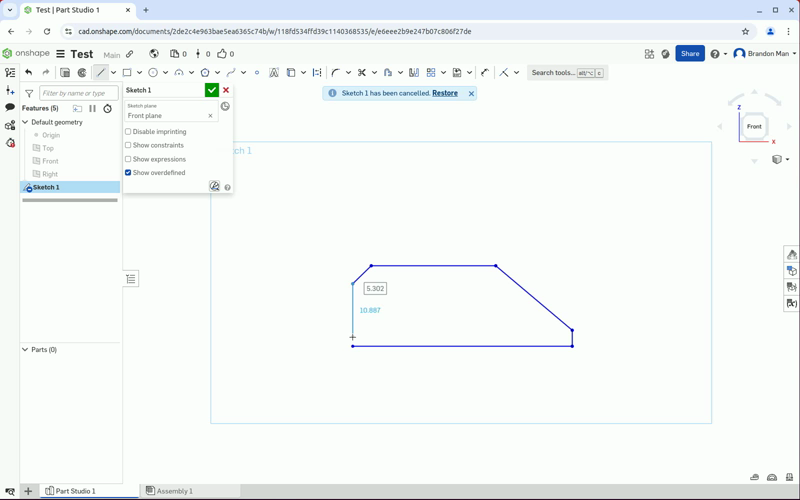
key_up(shift)
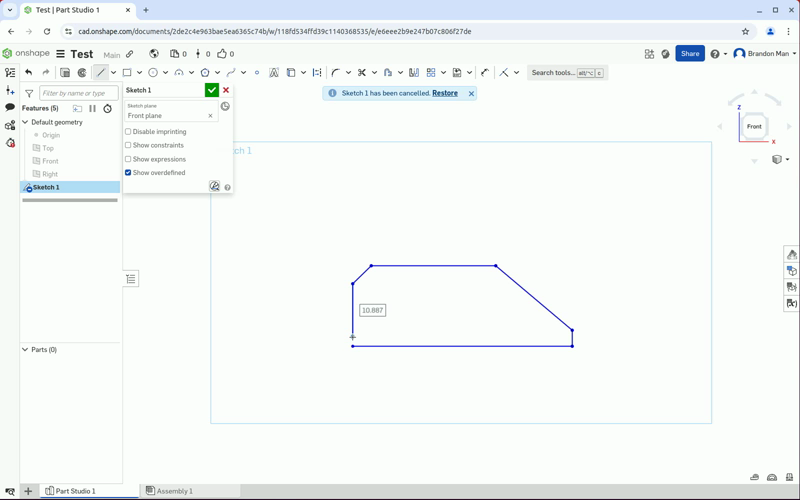
mouse_move(382, 336)
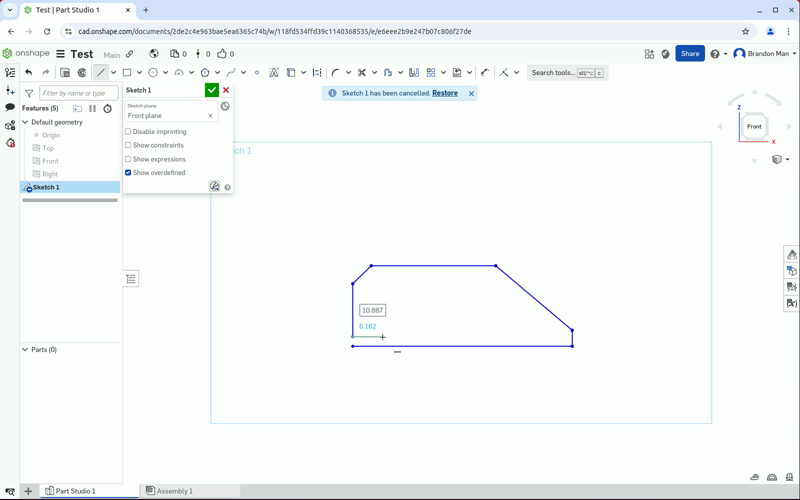
key_down(shift)
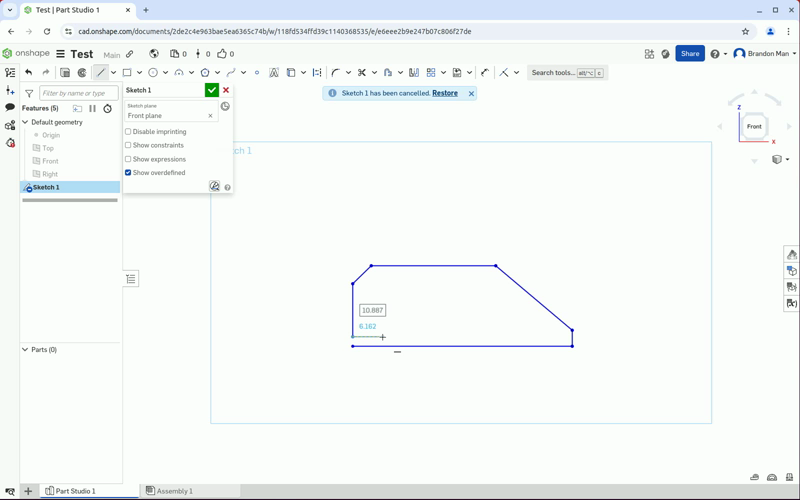
mouse_move(352, 346)
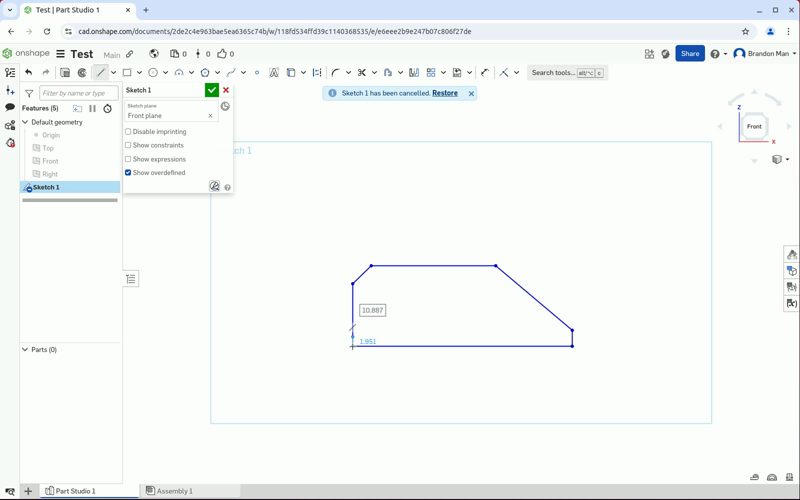
key_up(shift)
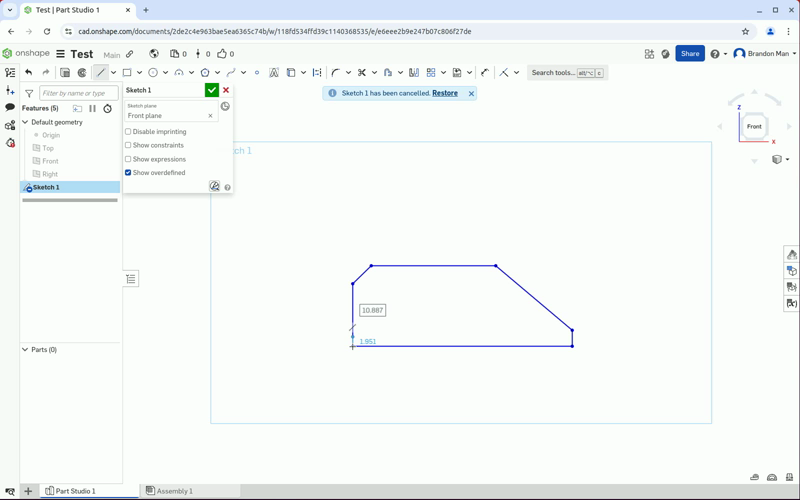
click(352, 346)
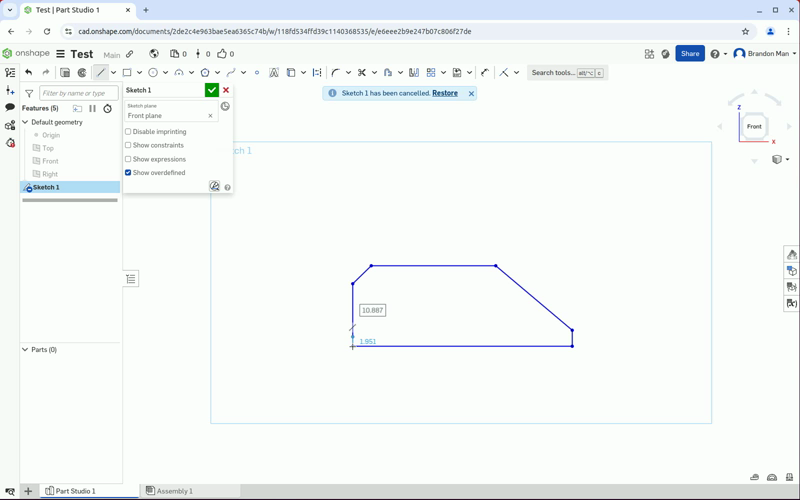
key(esc)
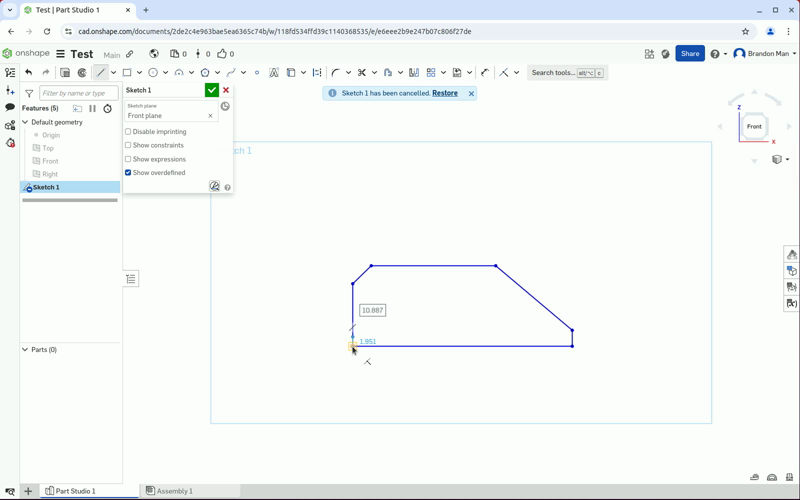
key(c)
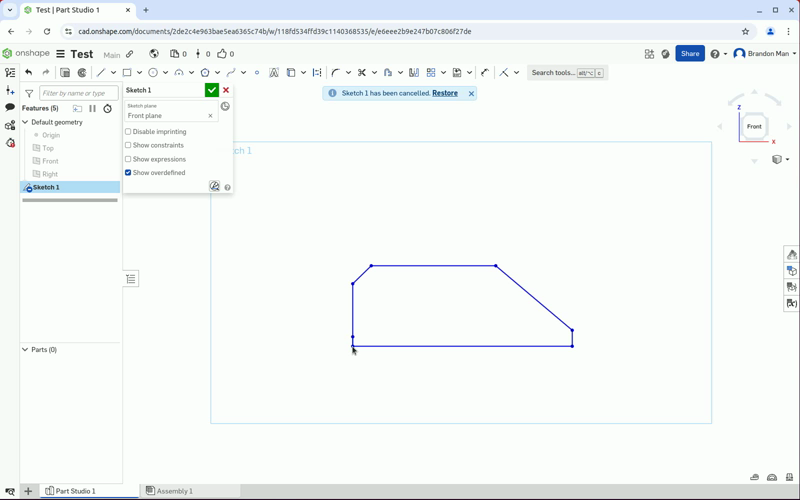
key_down(shift)
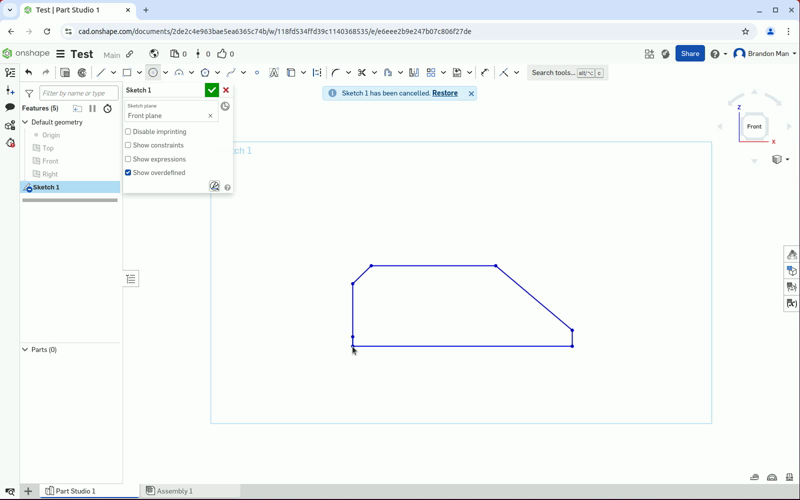
mouse_move(362, 336)
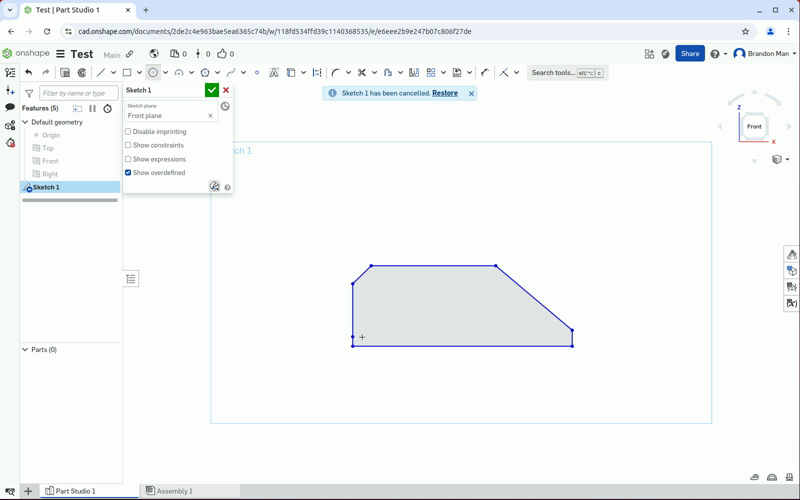
click(362, 336)
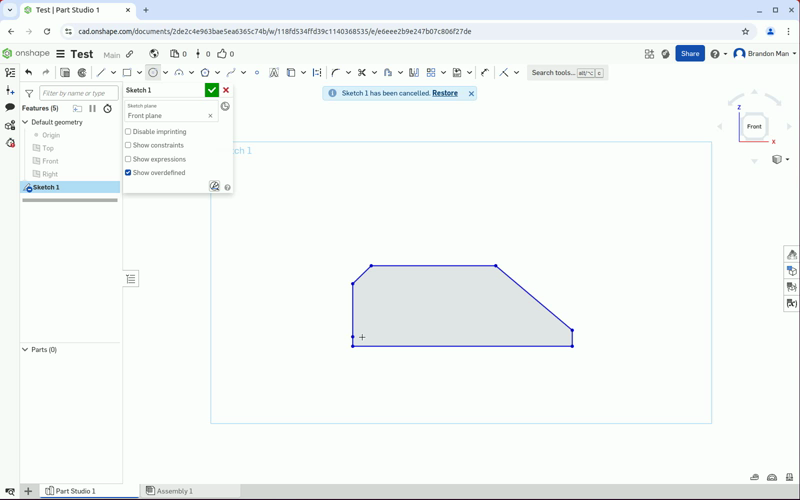
key_up(shift)
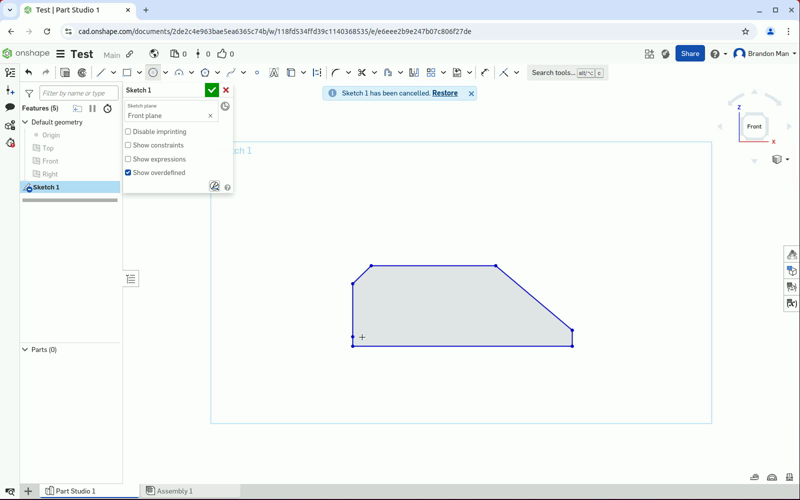
mouse_move(364, 336)
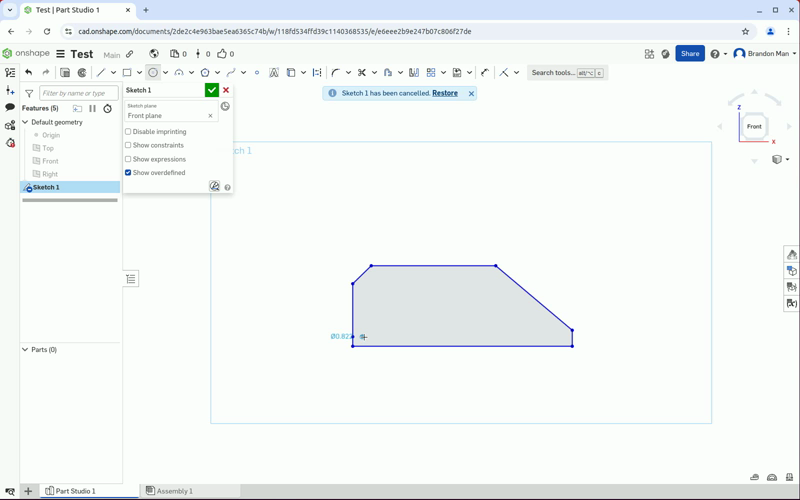
scroll(6)
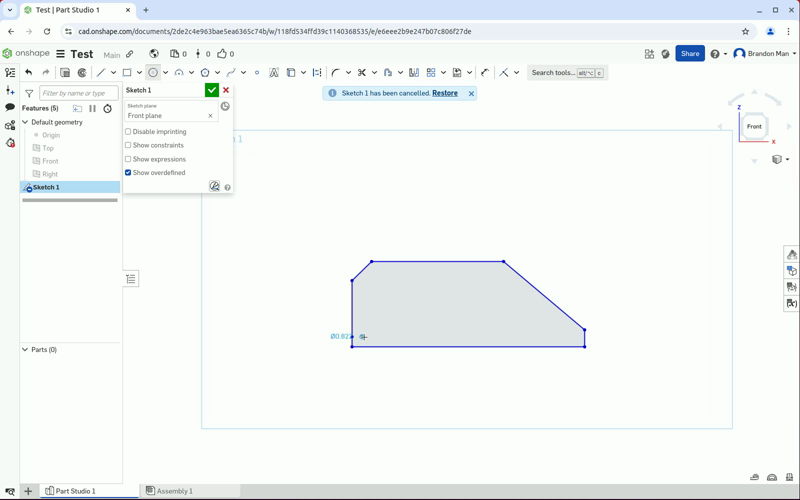
scroll(6)
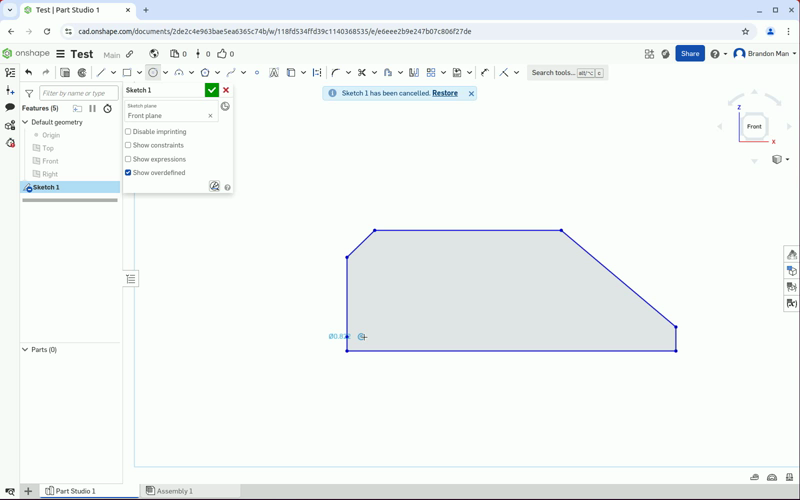
scroll(6)
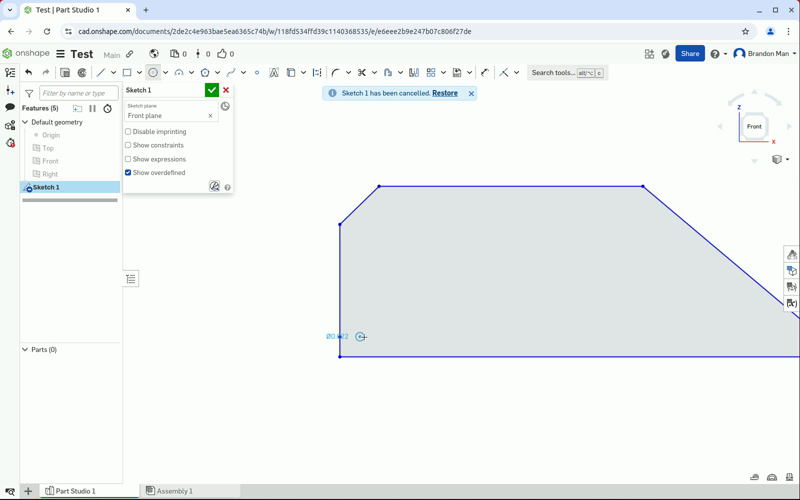
scroll(6)
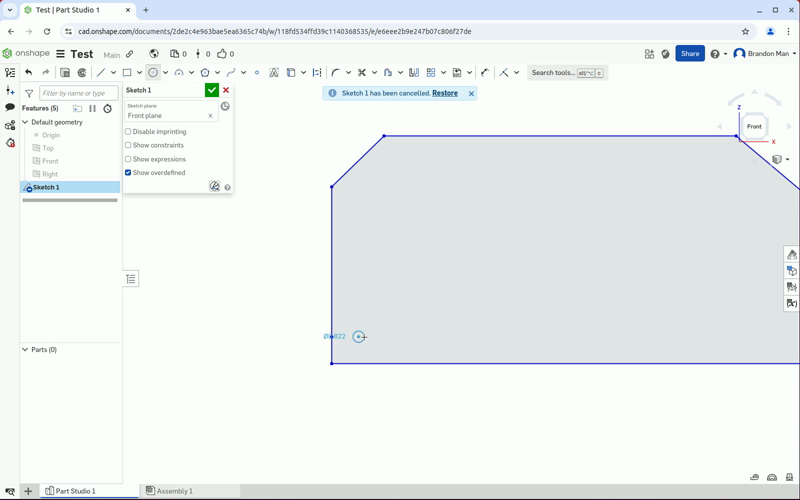
scroll(6)
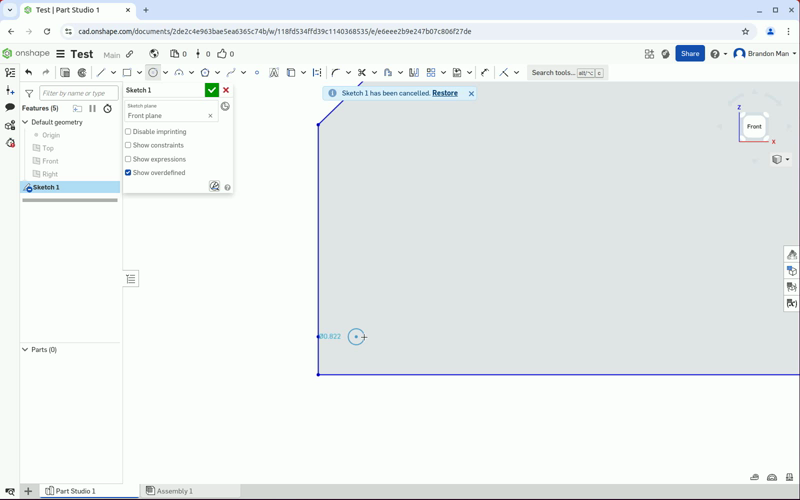
scroll(6)
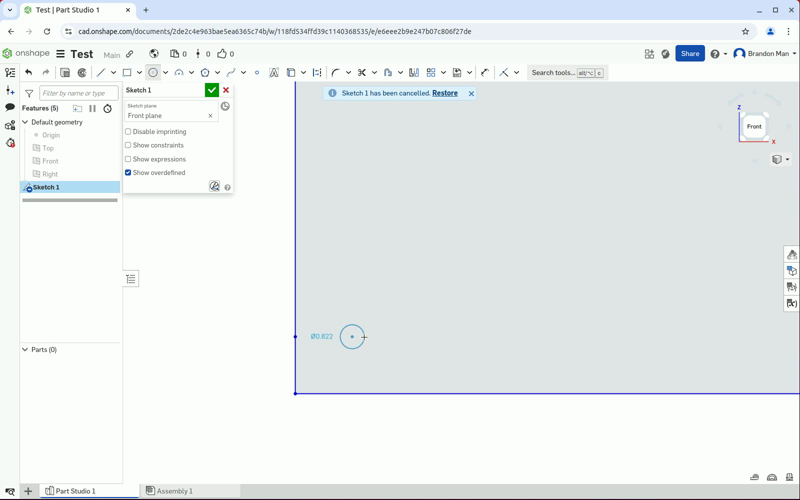
scroll(6)
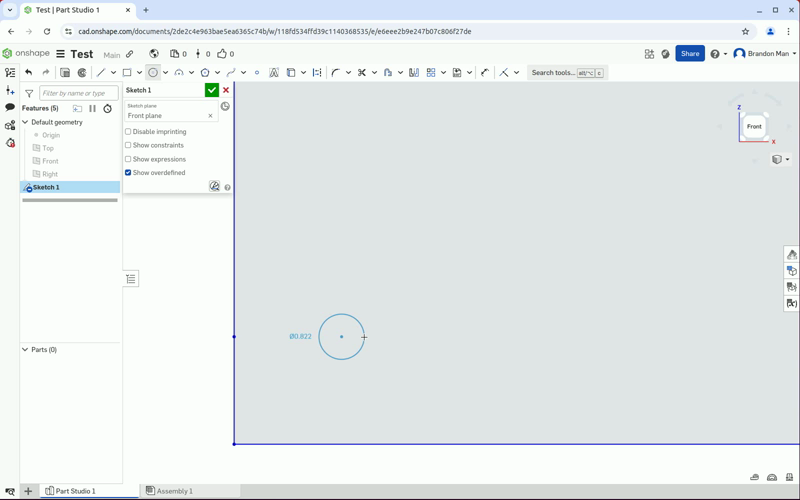
click(364, 336)
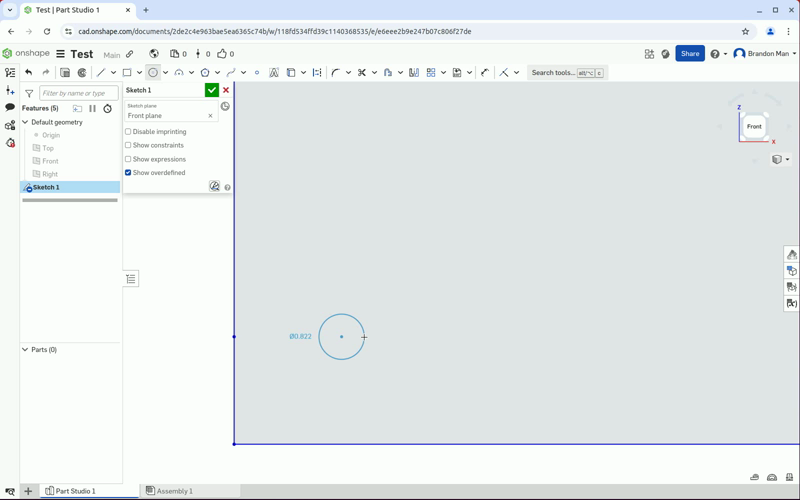
scroll(-6)
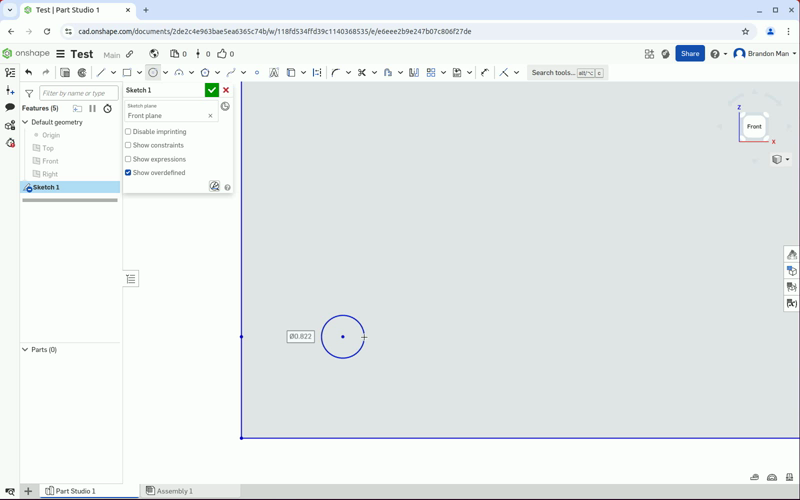
scroll(-6)
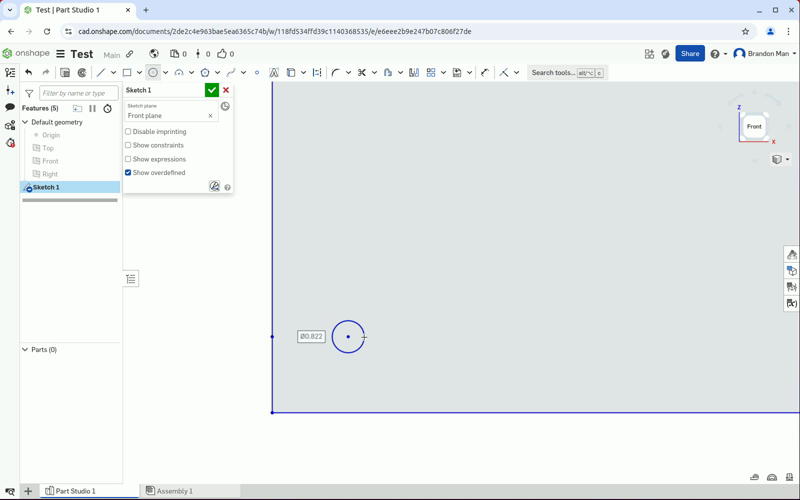
scroll(-6)
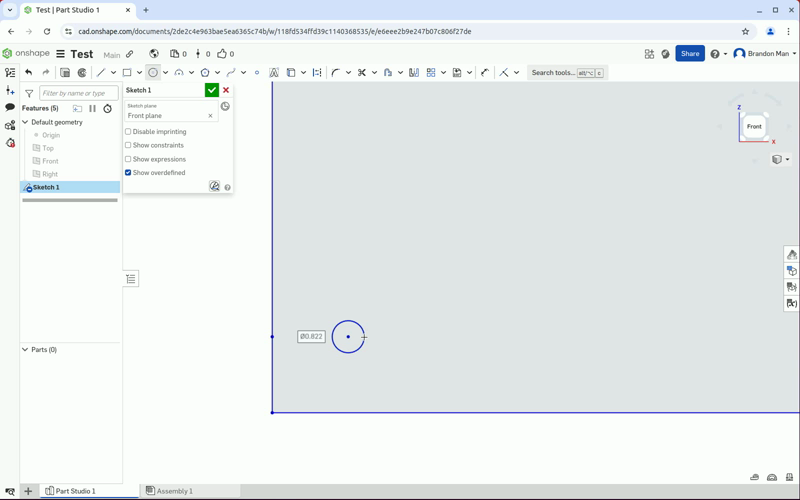
scroll(-6)
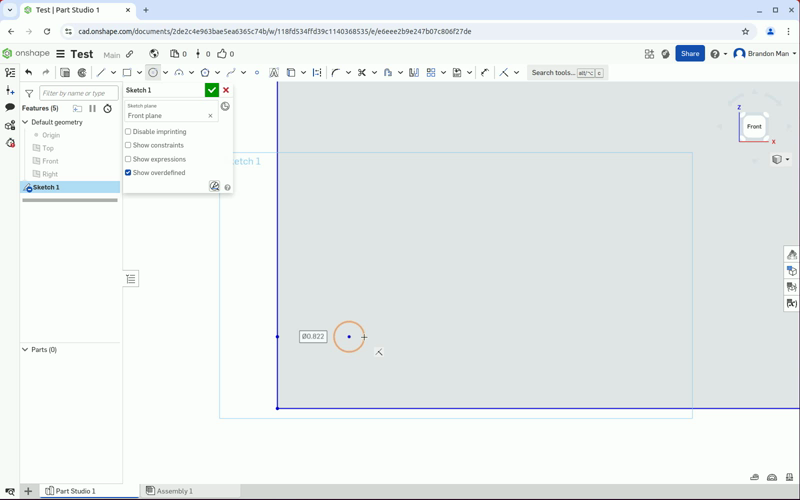
scroll(-6)
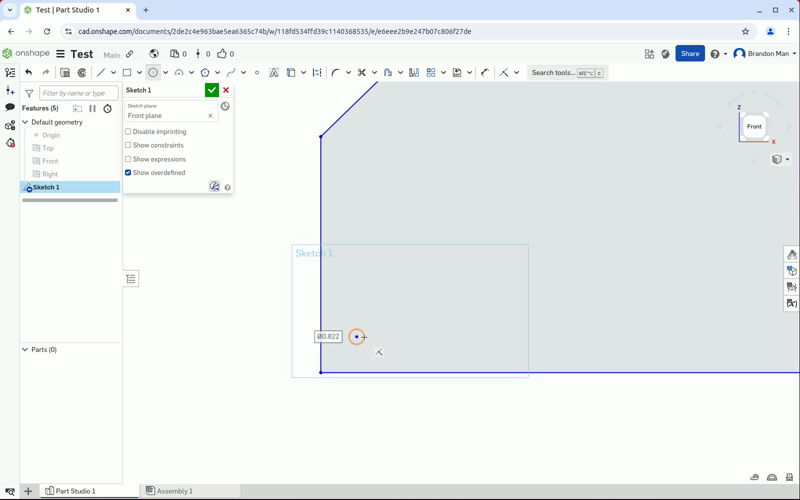
scroll(-6)
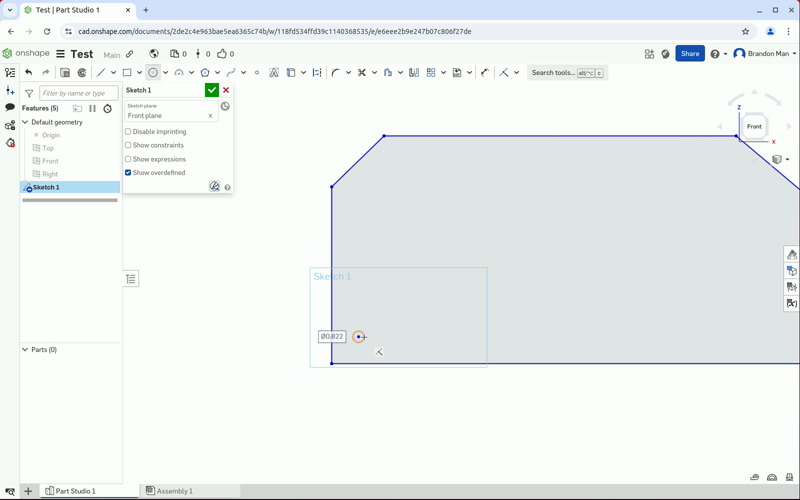
scroll(-6)
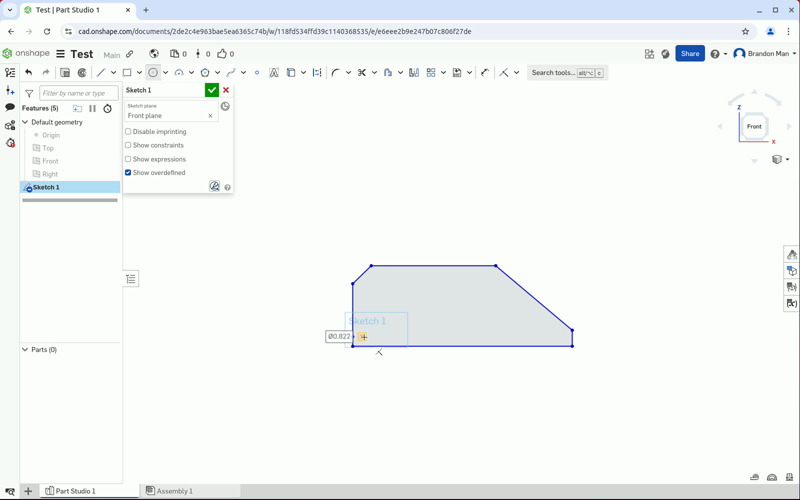
key(esc)
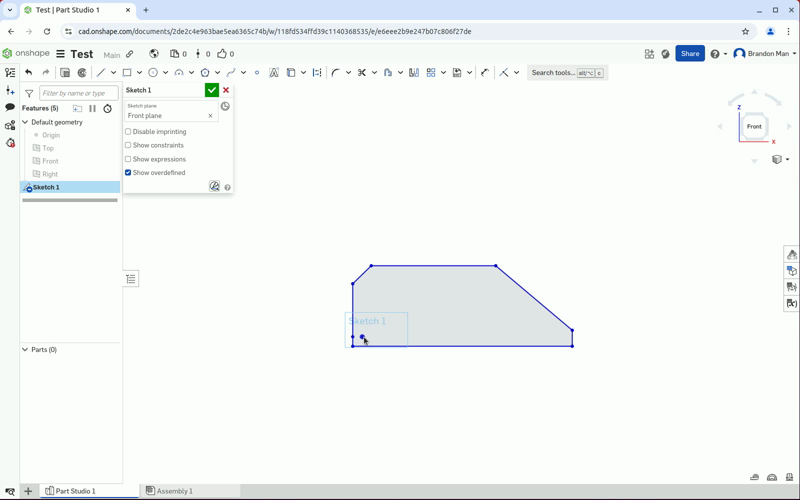
key(c)
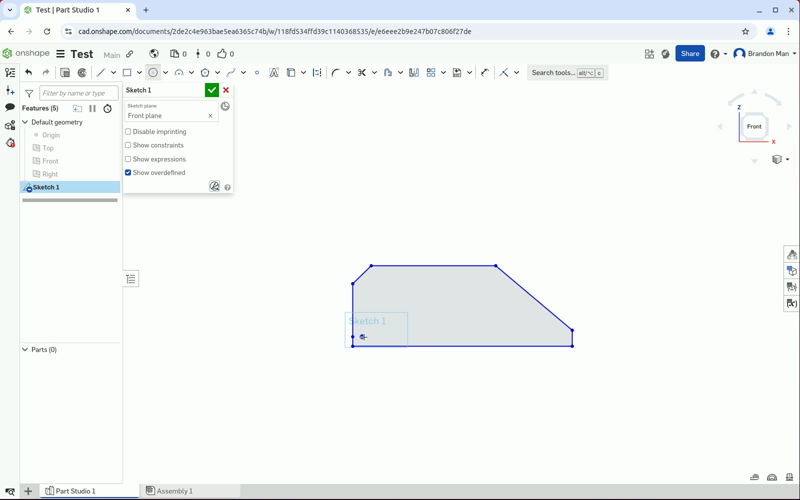
key_down(shift)
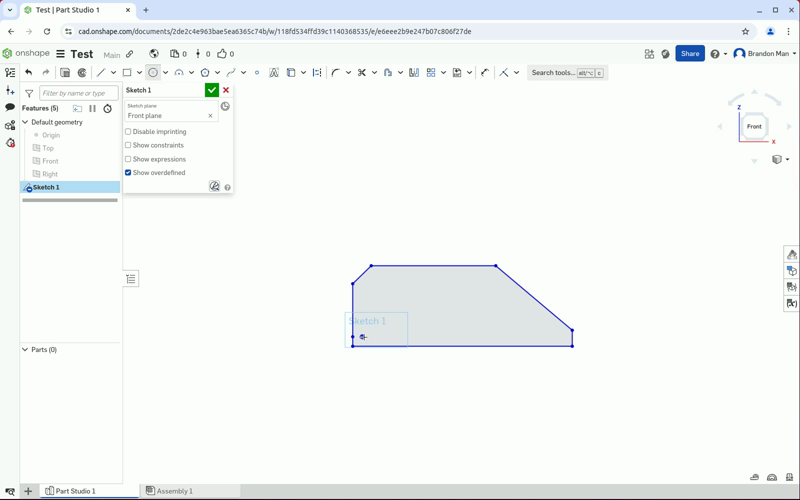
mouse_move(362, 290)
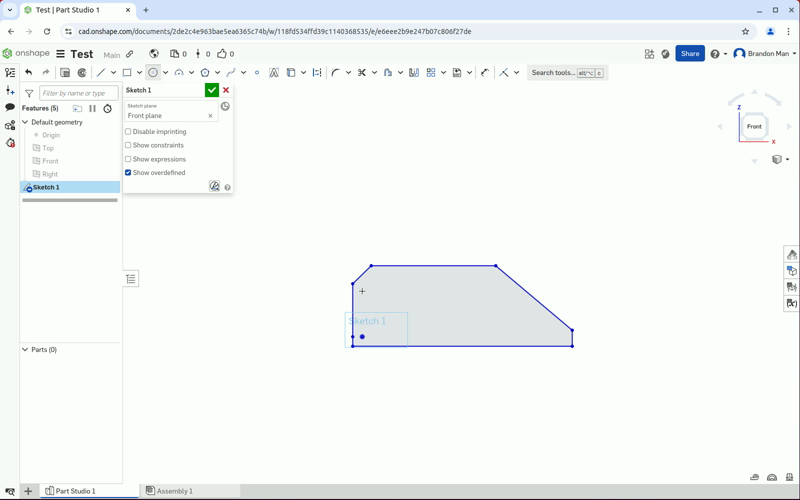
click(362, 290)
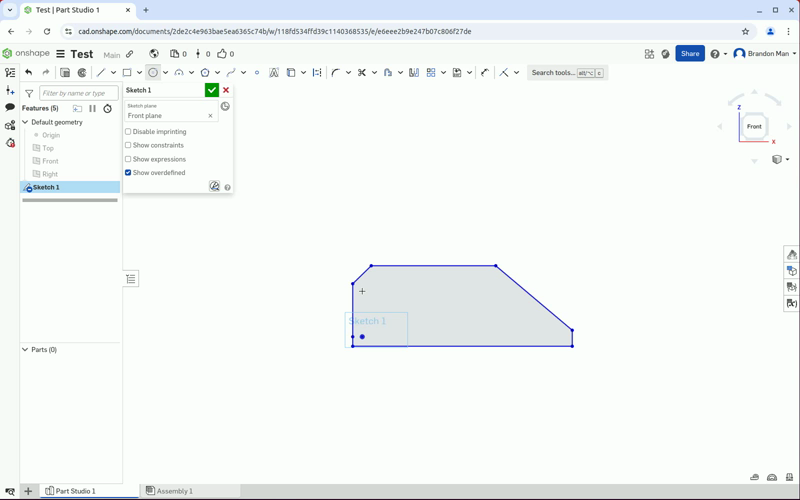
key_up(shift)
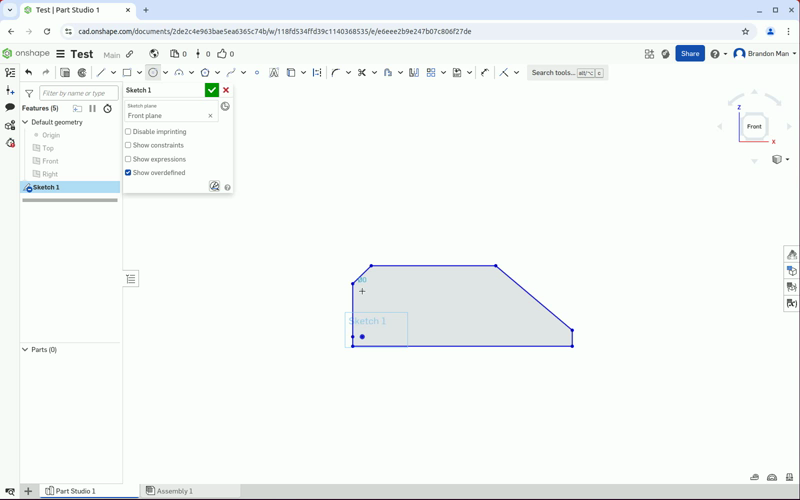
mouse_move(364, 290)
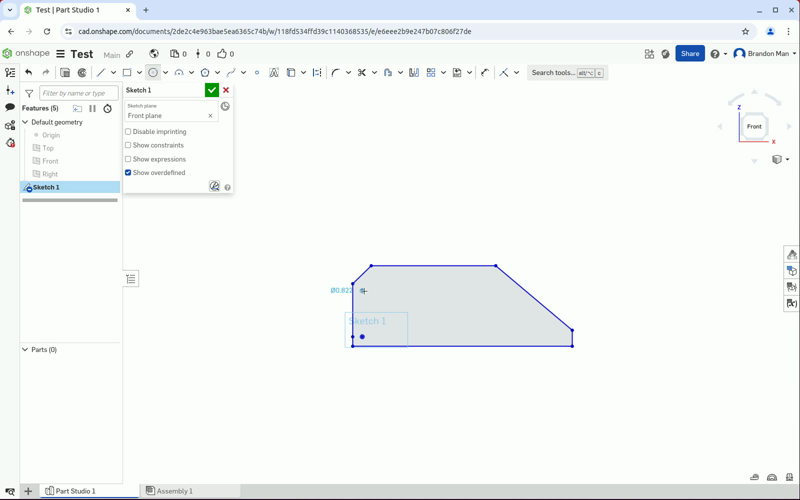
scroll(6)
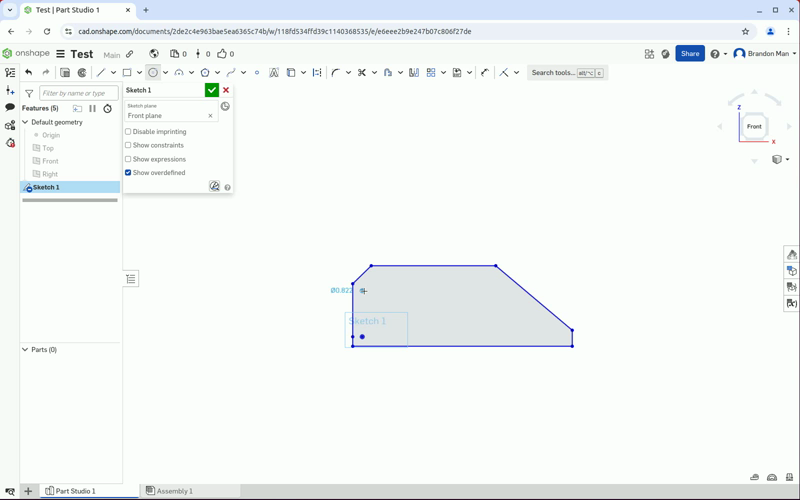
scroll(6)
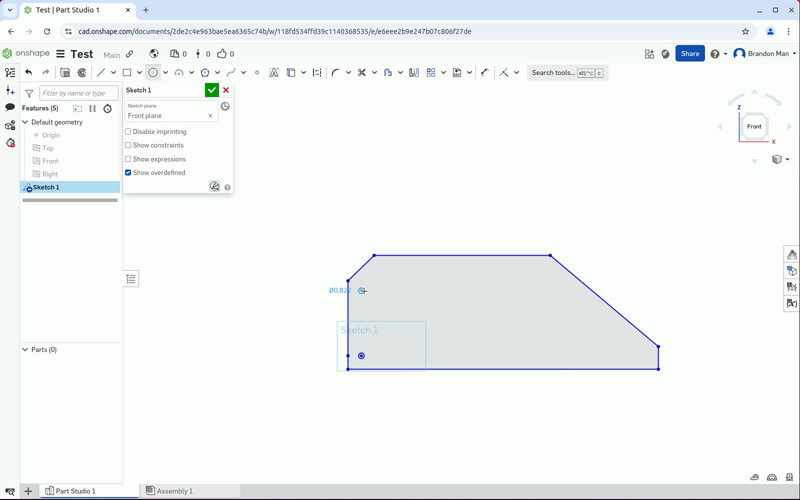
scroll(6)
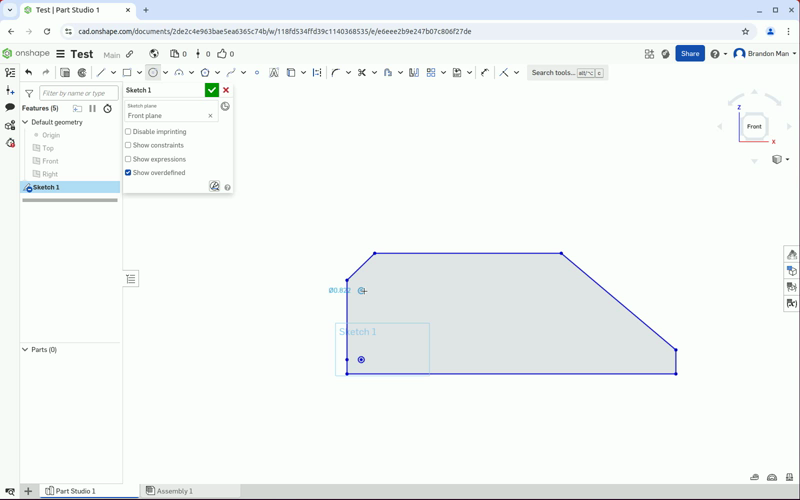
scroll(6)
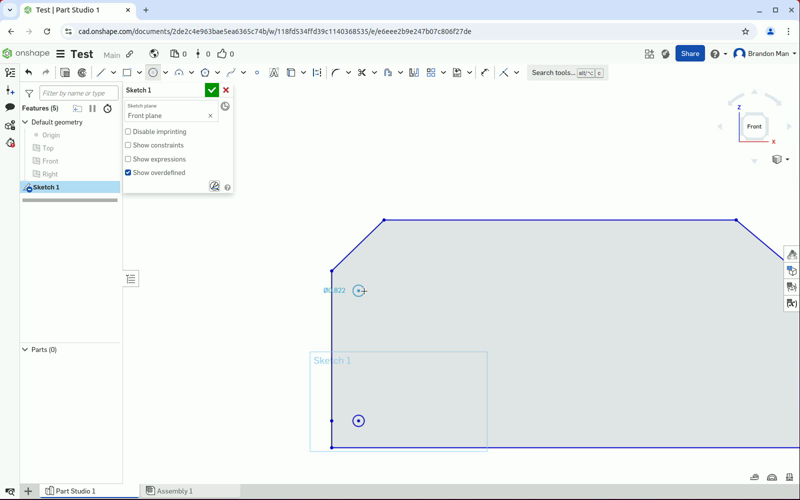
scroll(6)
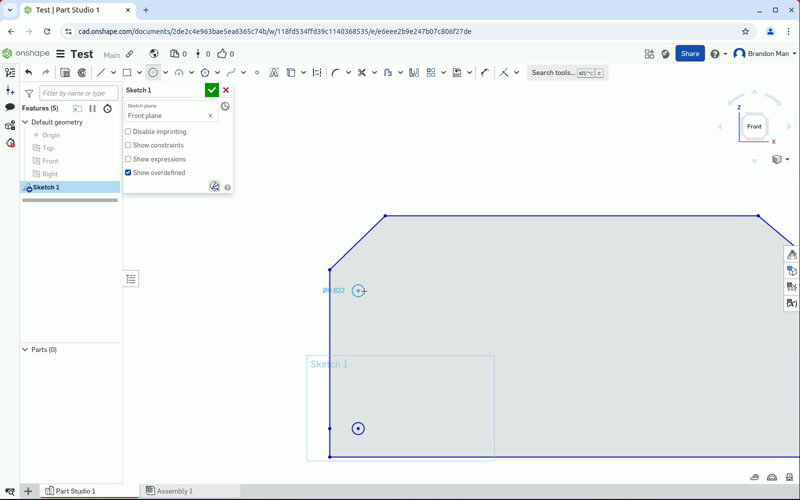
scroll(6)
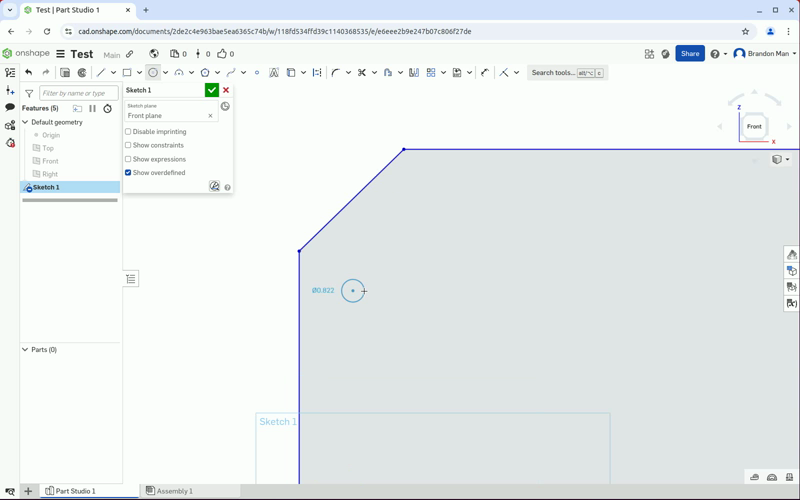
scroll(6)
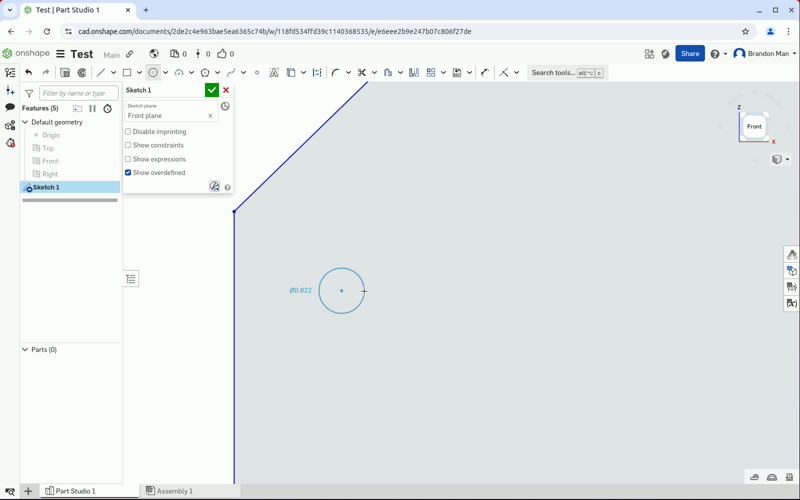
click(364, 290)
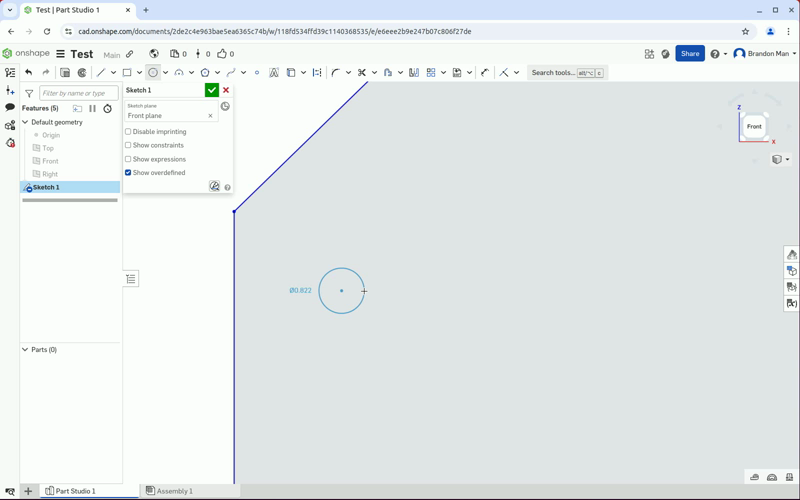
scroll(-6)
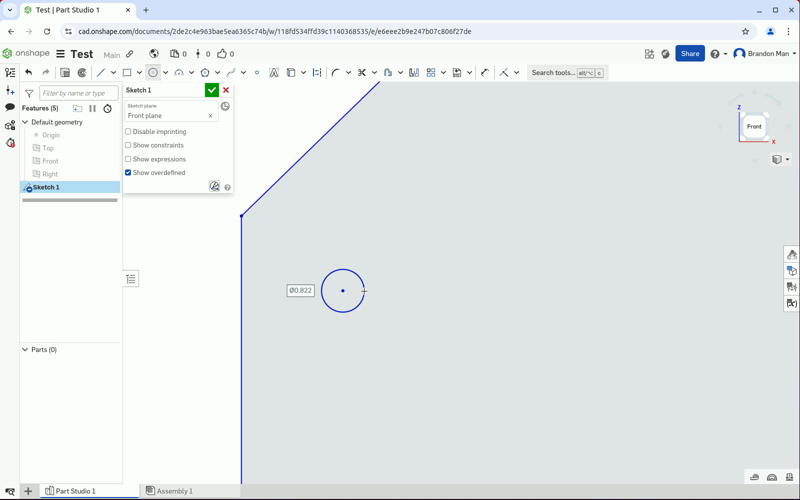
scroll(-6)
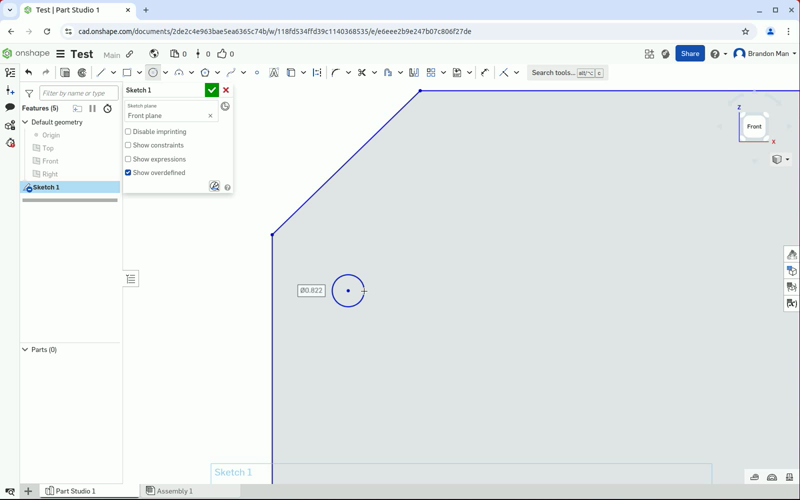
scroll(-6)
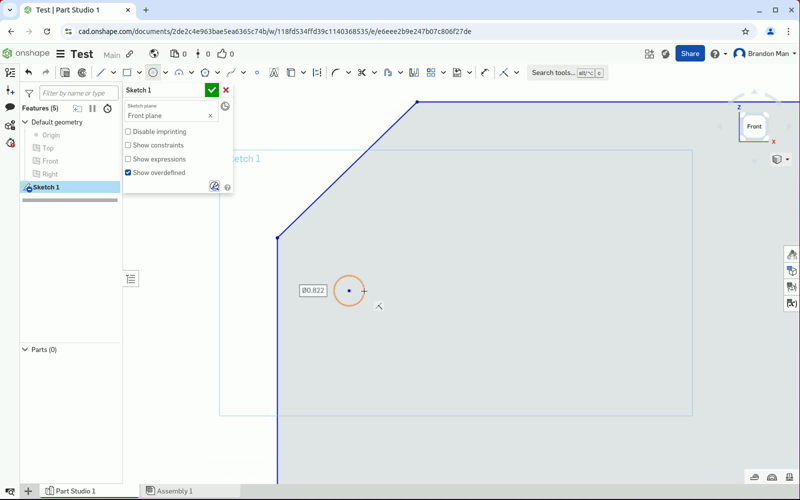
scroll(-6)
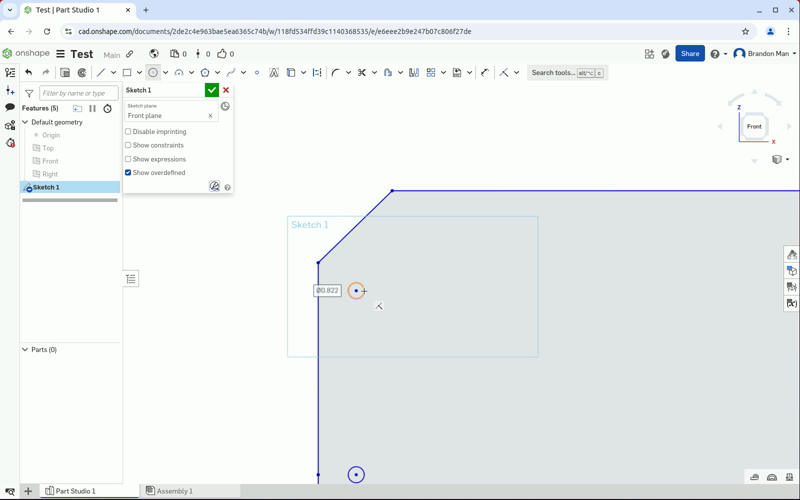
scroll(-6)
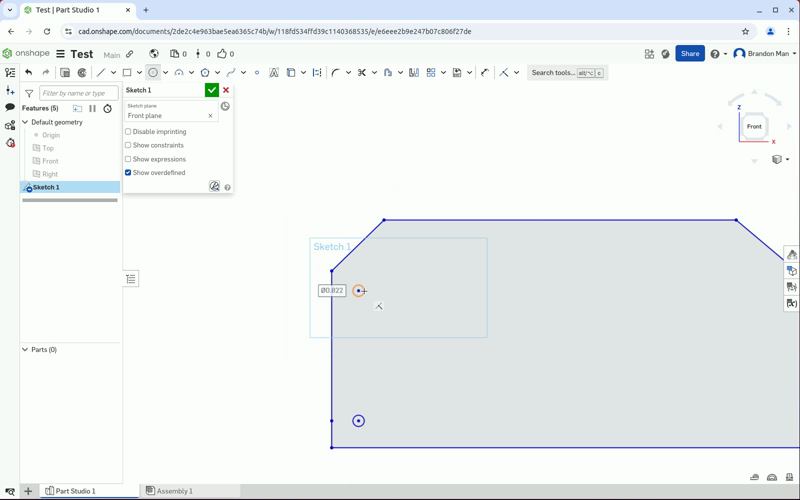
scroll(-6)
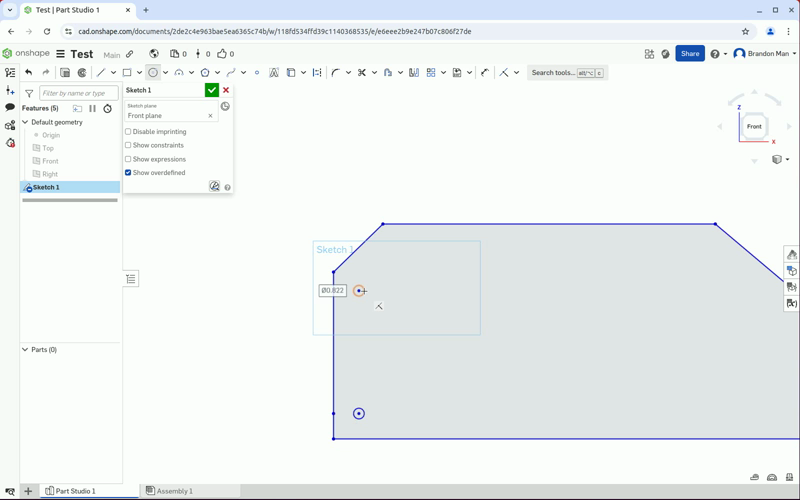
scroll(-6)
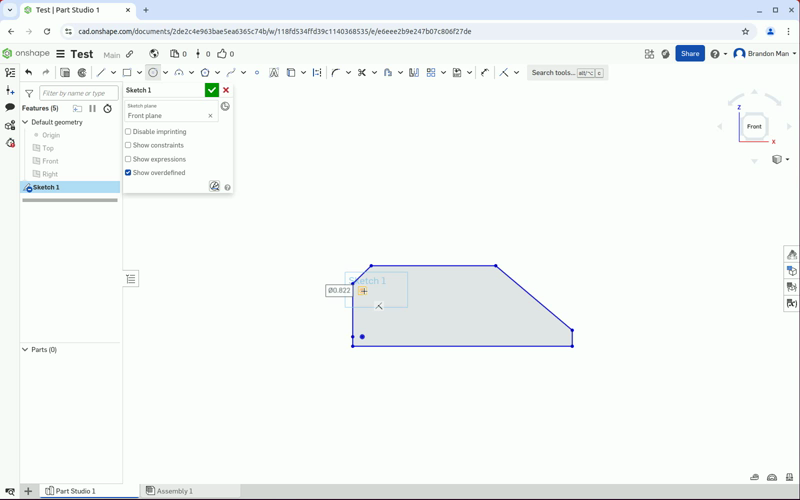
key(esc)
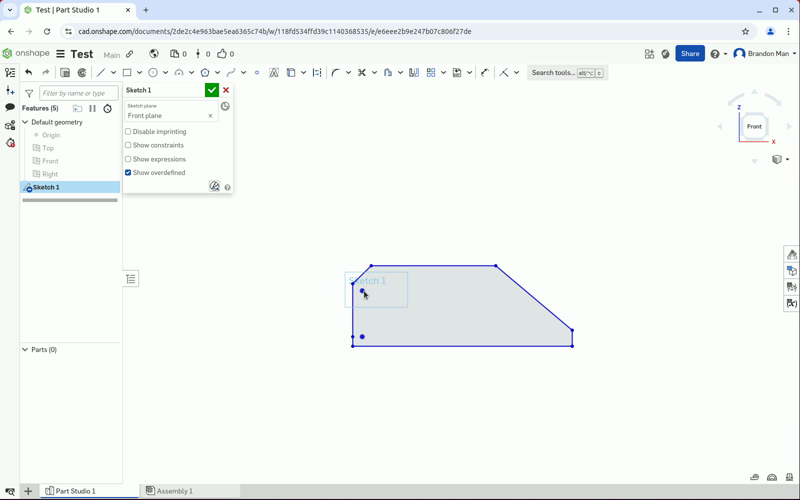
key(c)
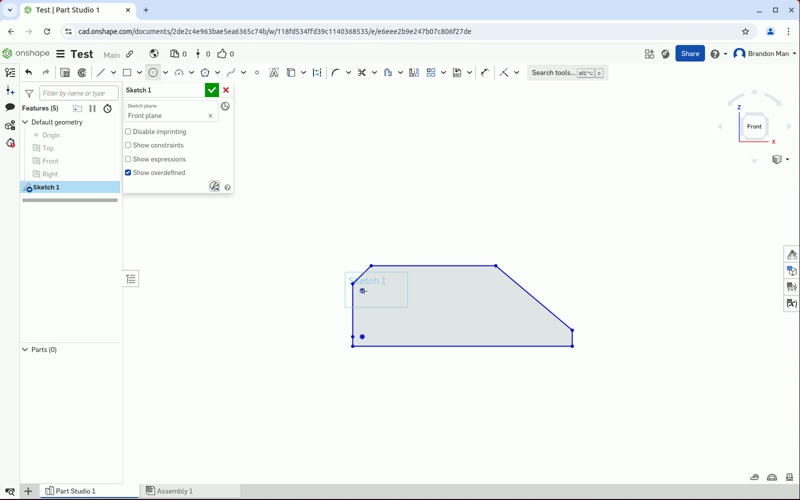
key_down(shift)
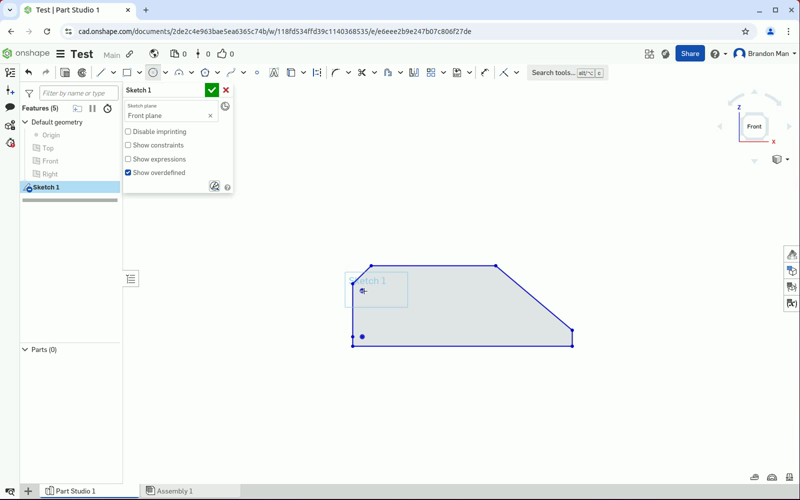
mouse_move(378, 274)
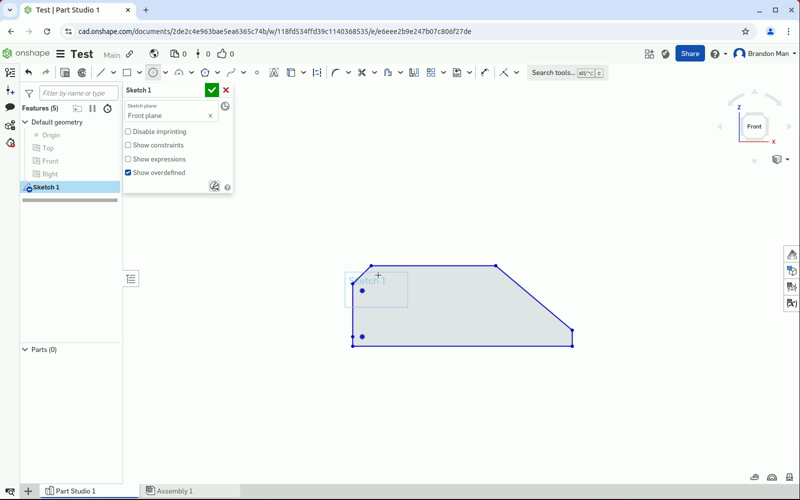
click(378, 274)
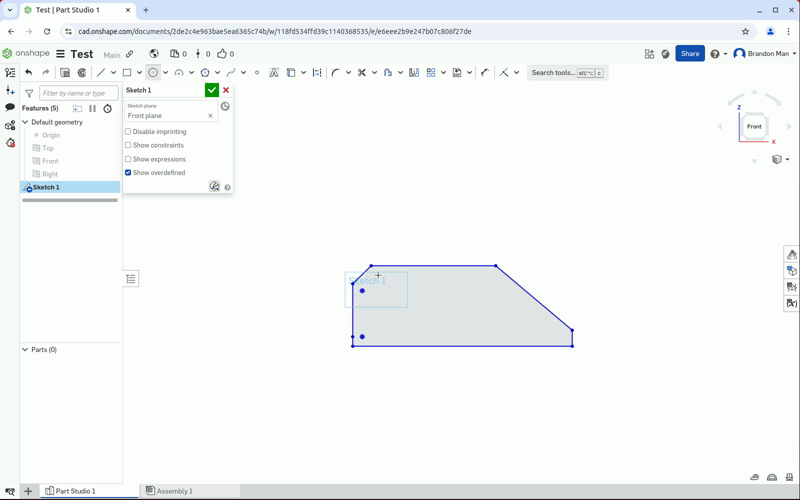
key_up(shift)
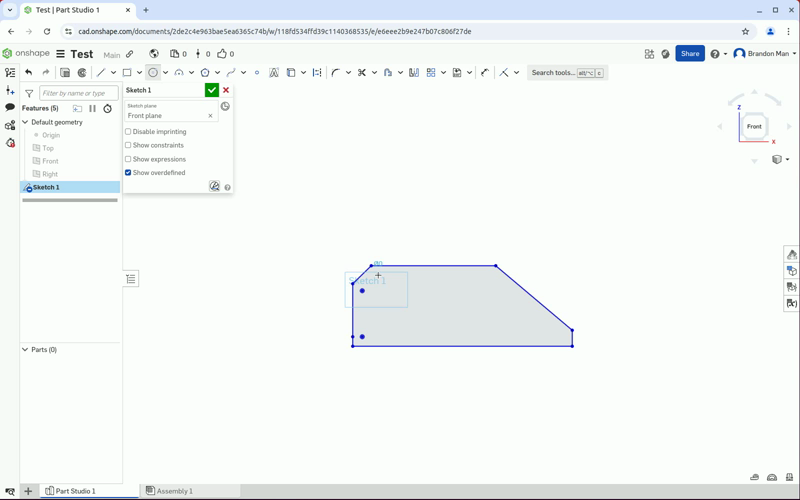
mouse_move(380, 274)
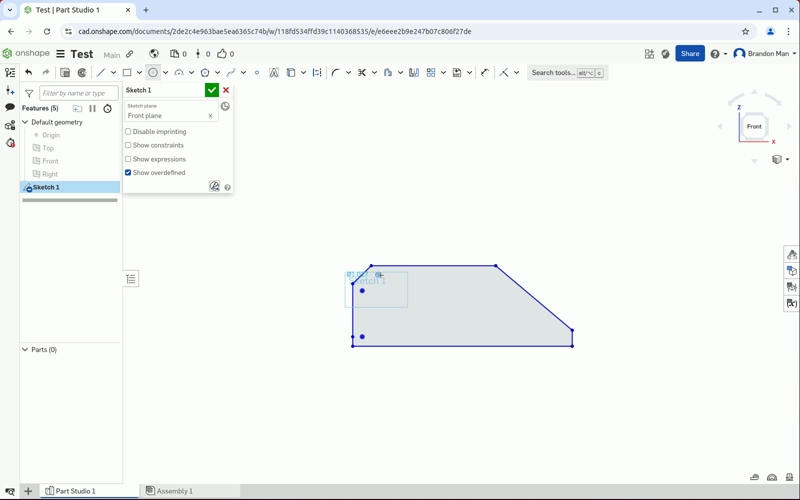
scroll(6)
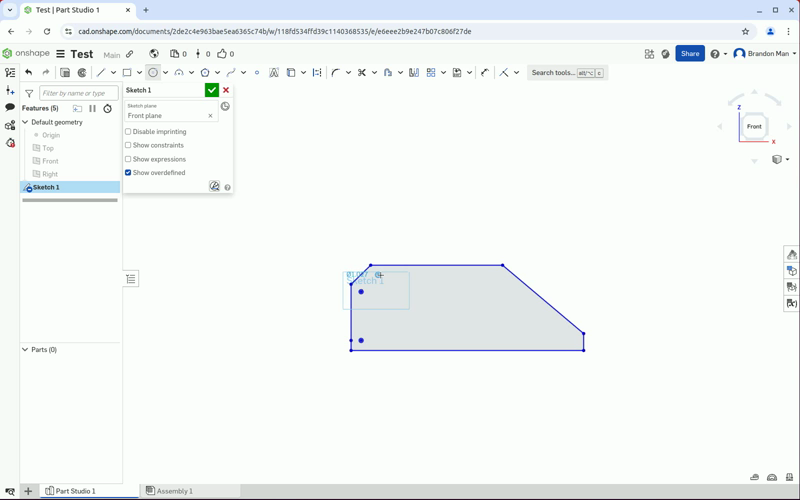
scroll(6)
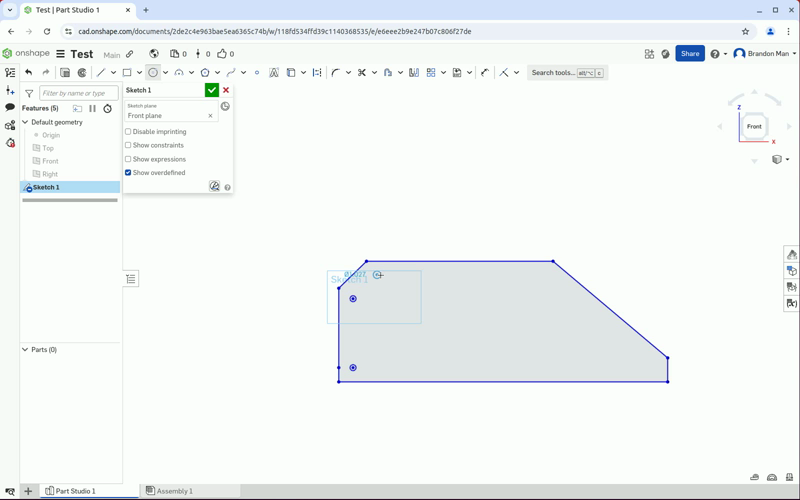
scroll(6)
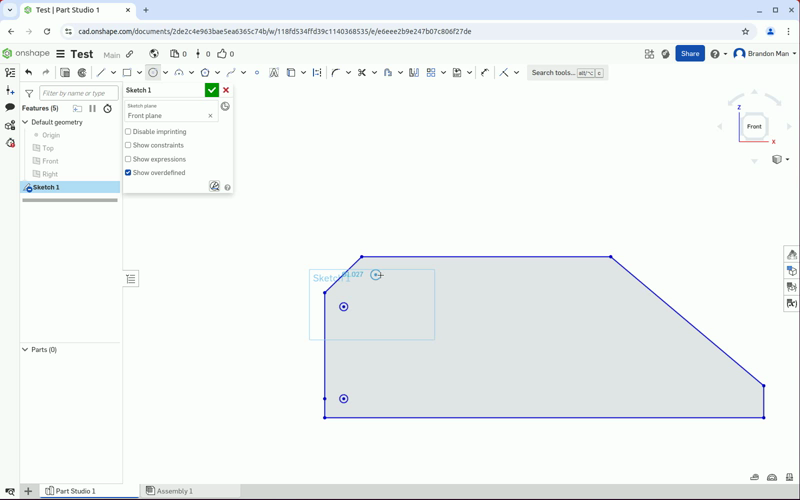
scroll(6)
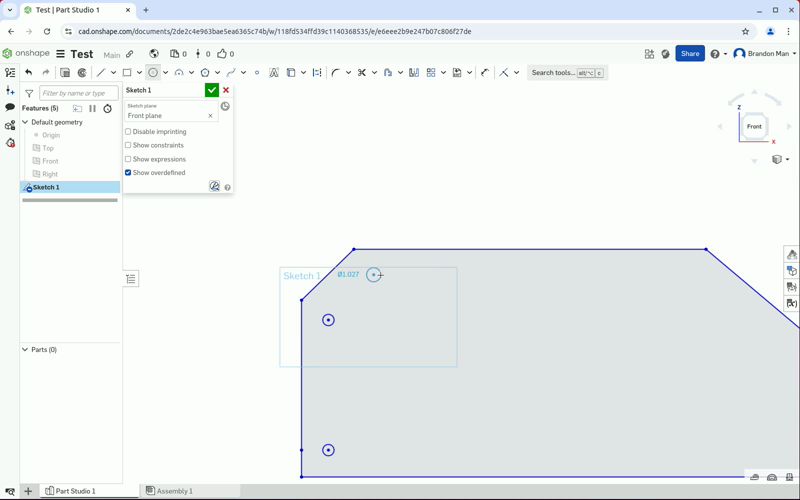
scroll(6)
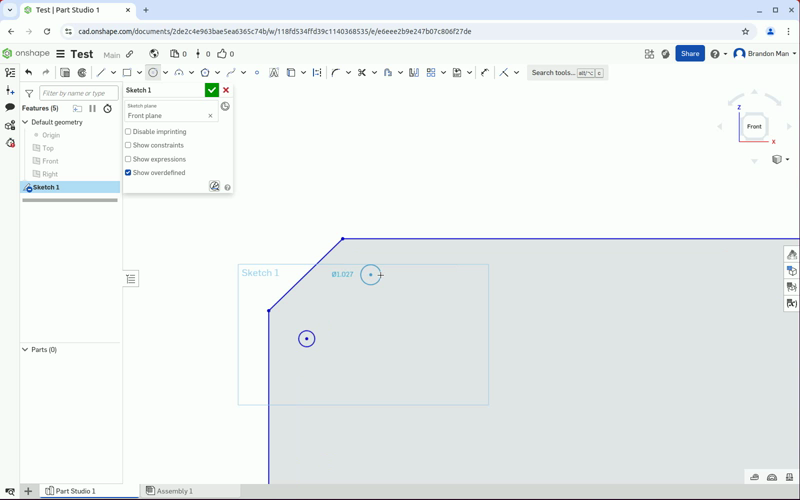
scroll(6)
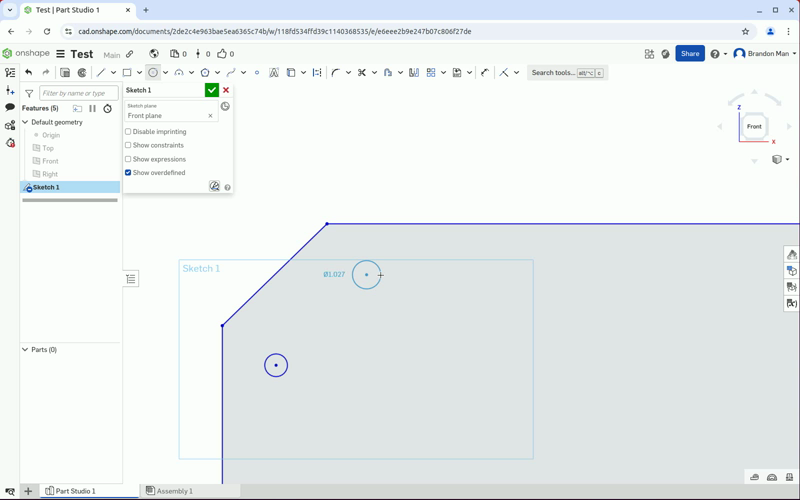
scroll(6)
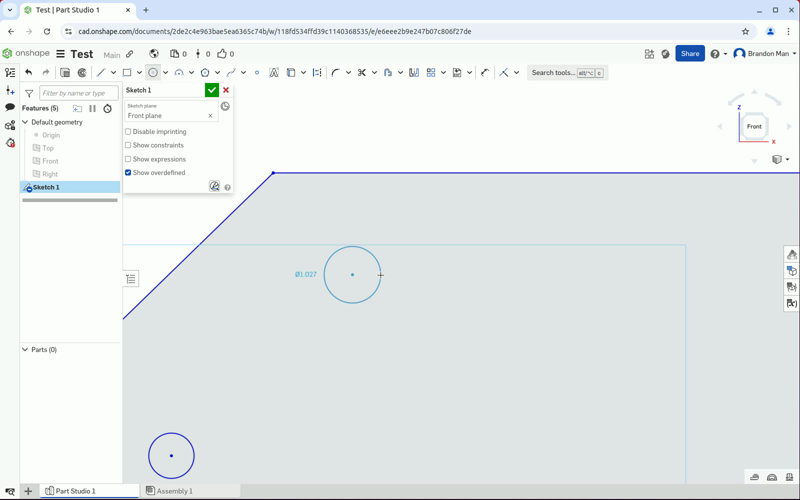
click(380, 274)
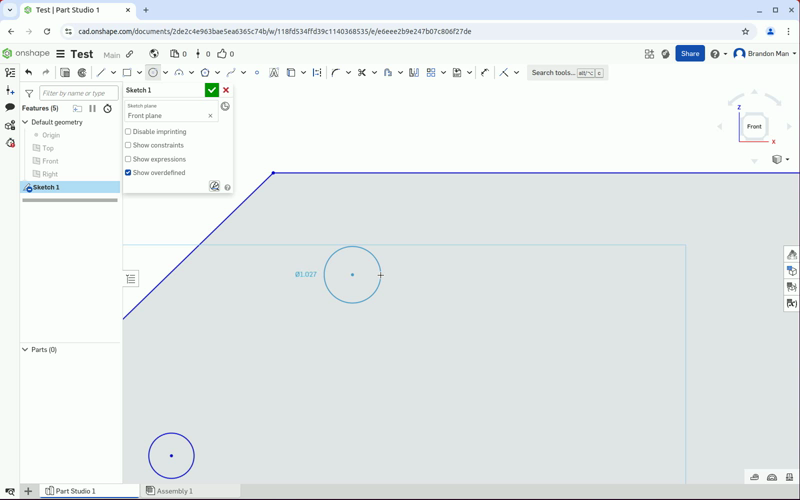
scroll(-6)
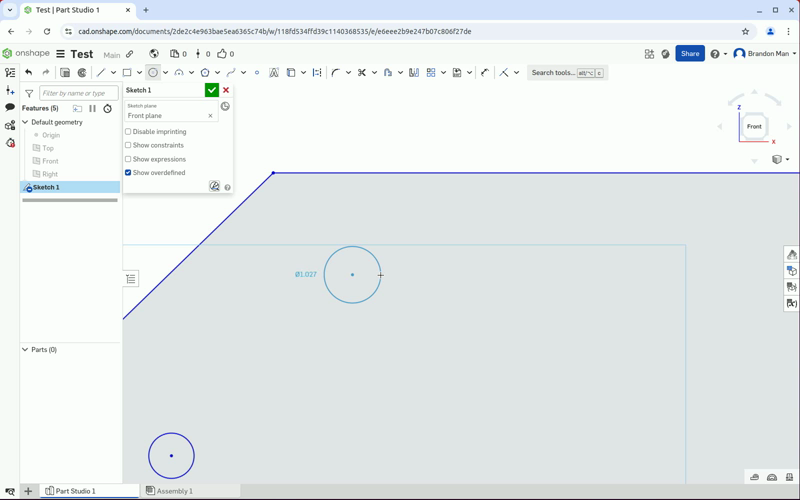
scroll(-6)
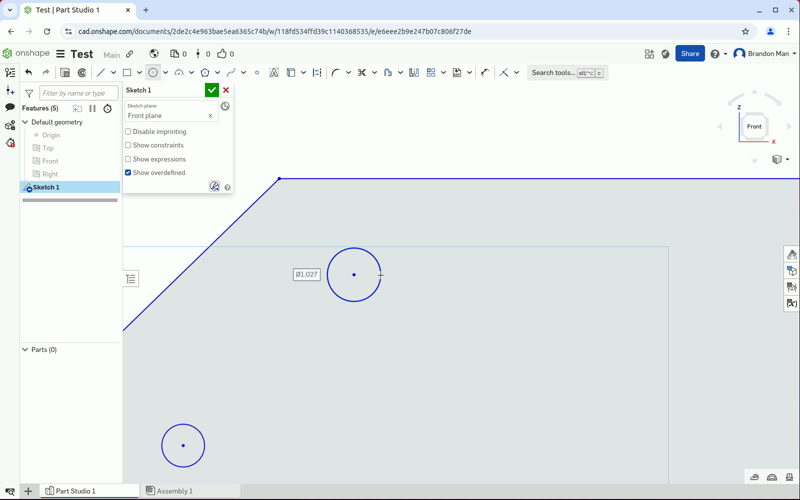
scroll(-6)
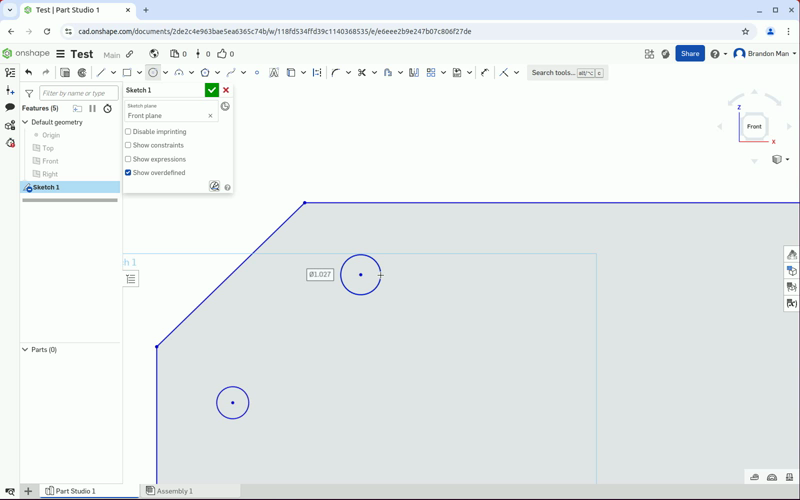
scroll(-6)
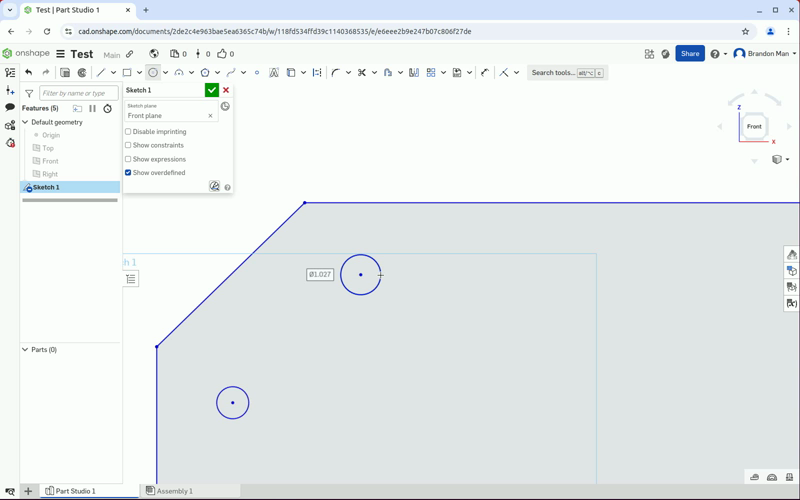
scroll(-6)
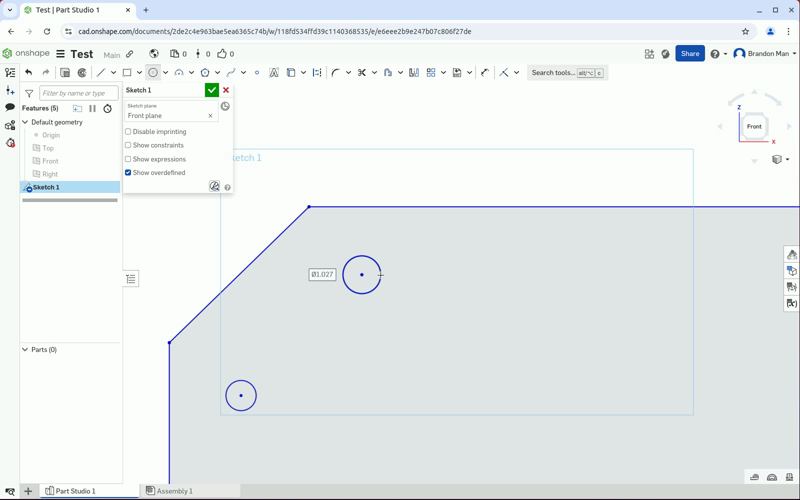
scroll(-6)
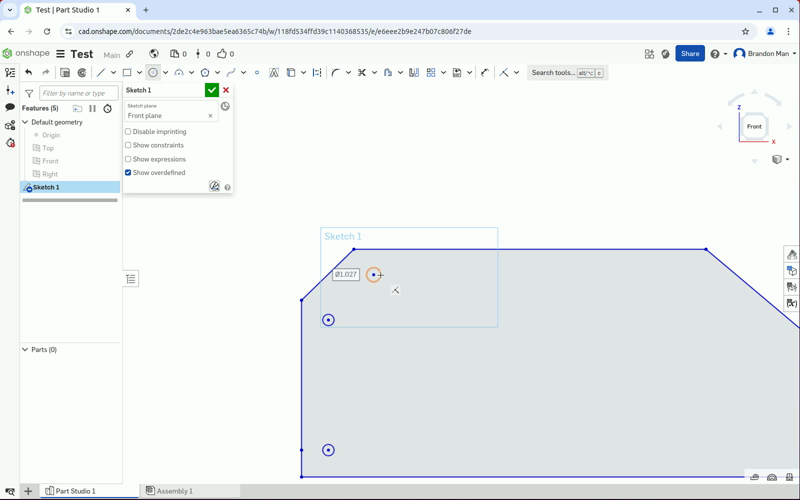
scroll(-6)
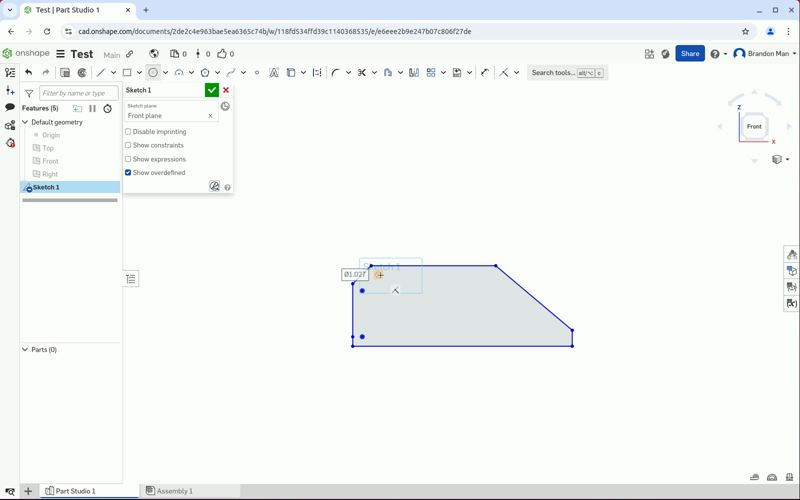
key(esc)
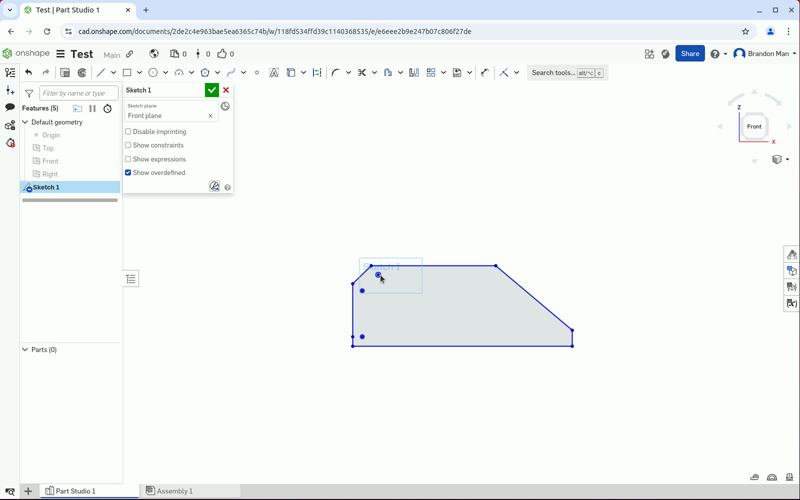
key(c)
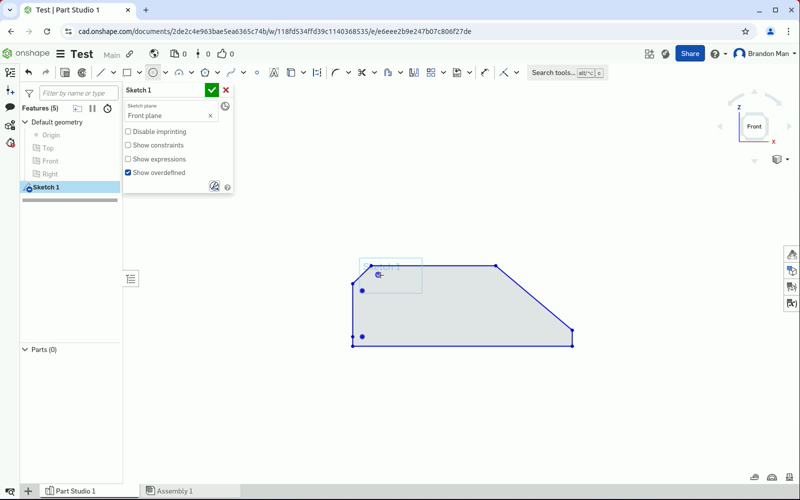
key_down(shift)
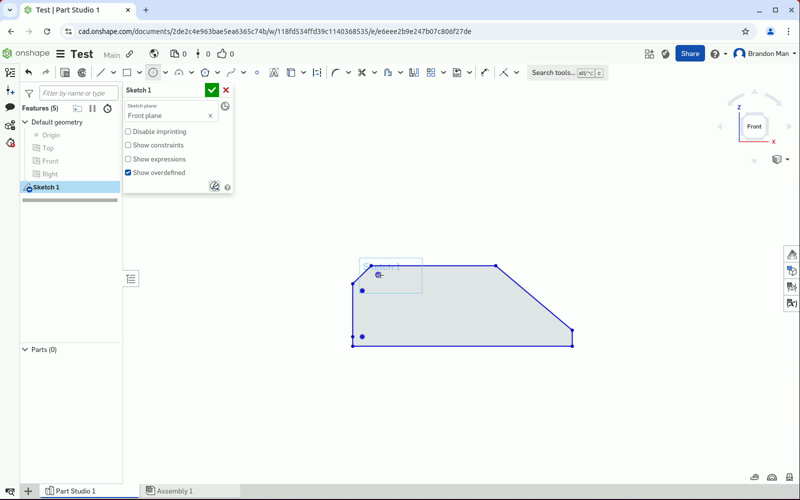
mouse_move(489, 274)
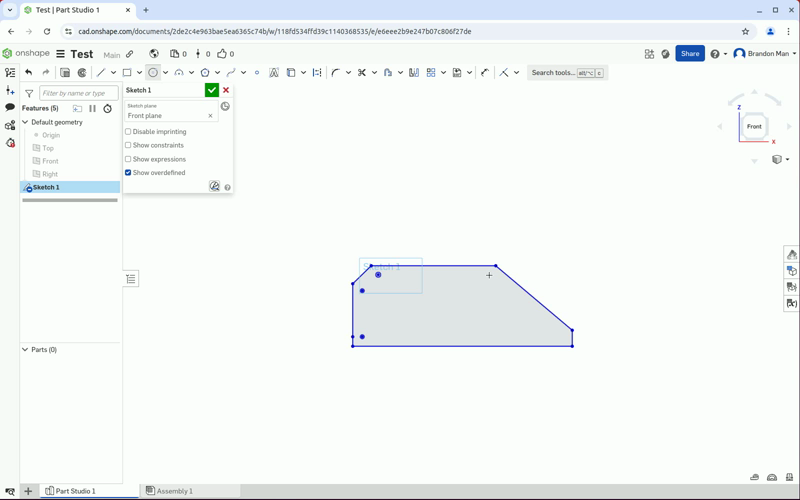
click(489, 274)
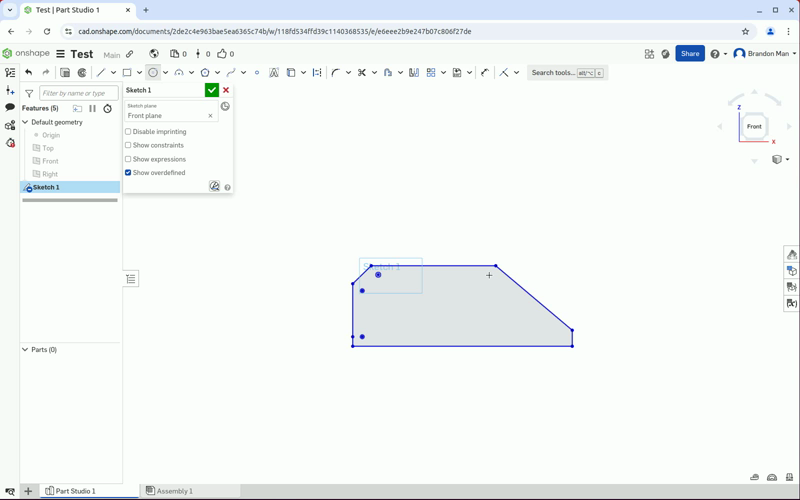
key_up(shift)
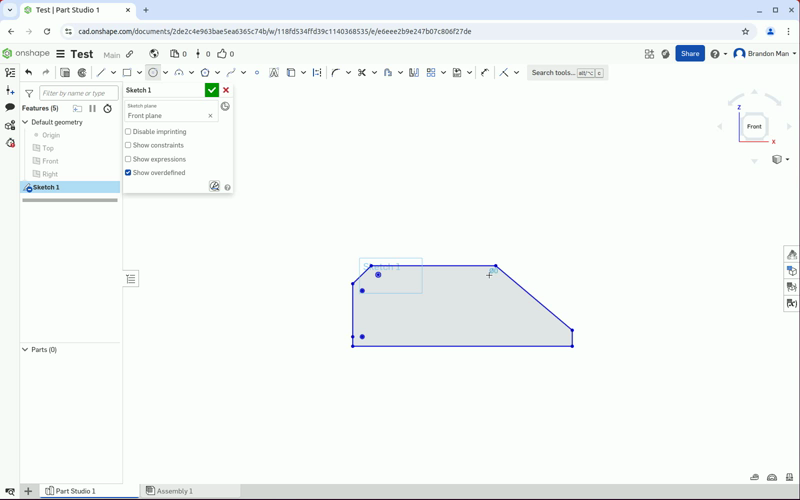
mouse_move(491, 274)
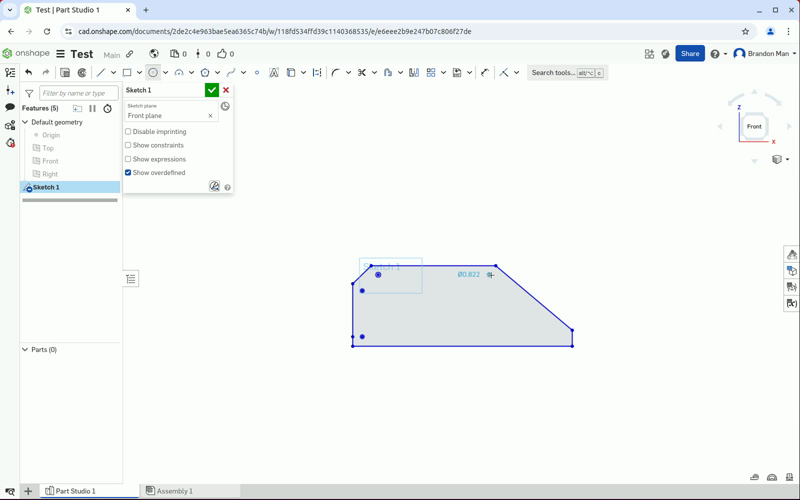
scroll(6)
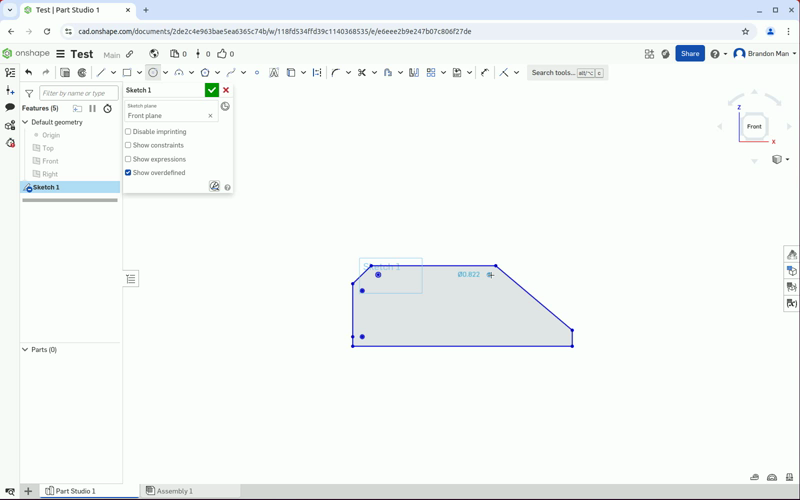
scroll(6)
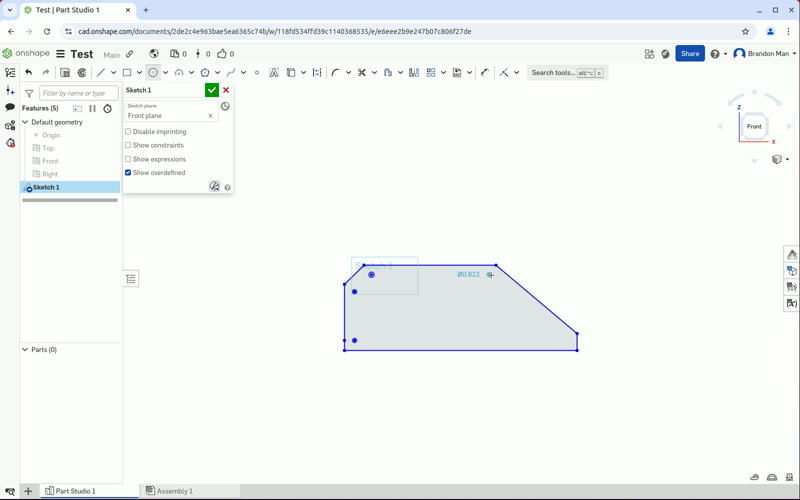
scroll(6)
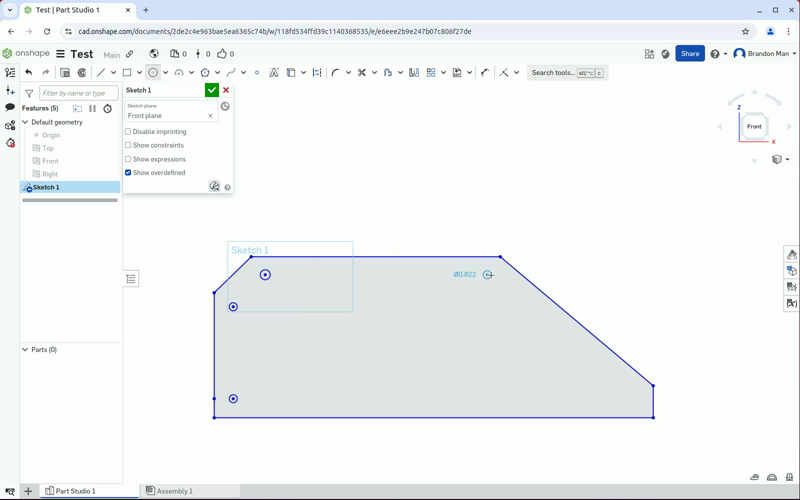
scroll(6)
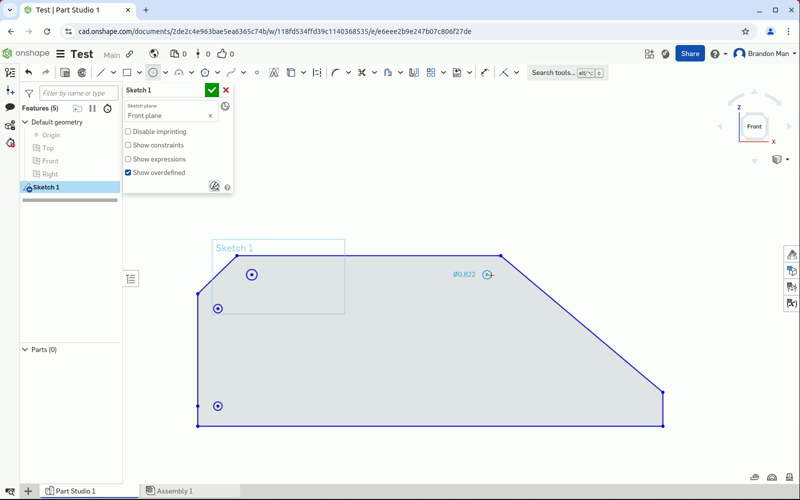
scroll(6)
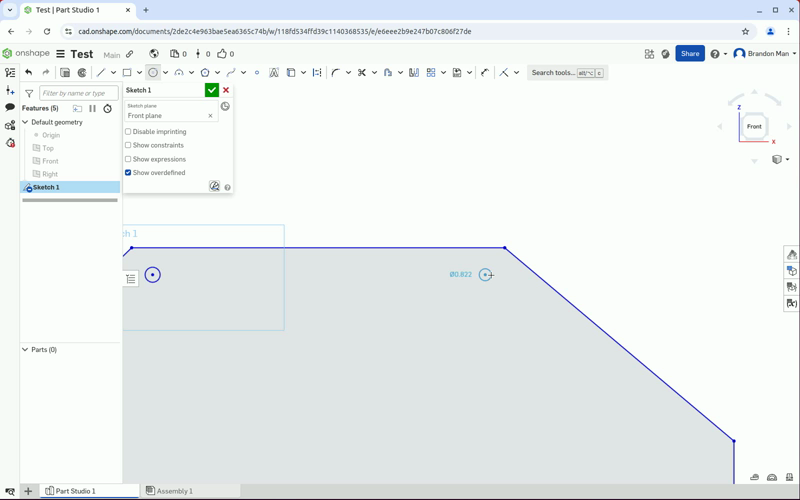
scroll(6)
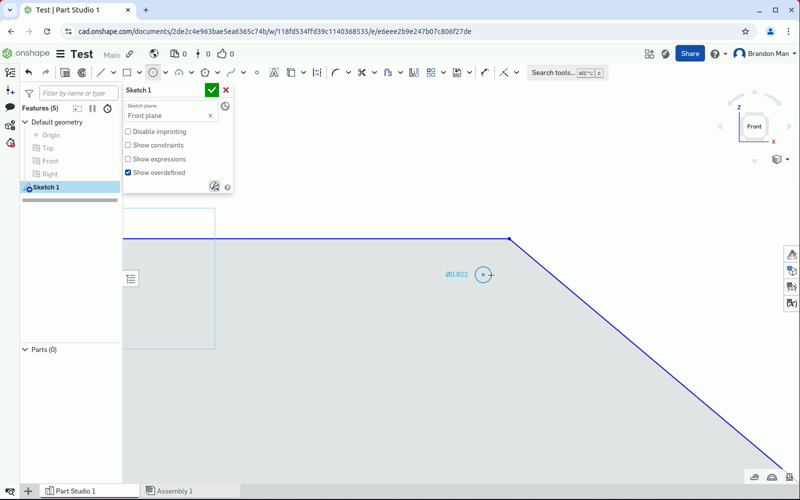
scroll(6)
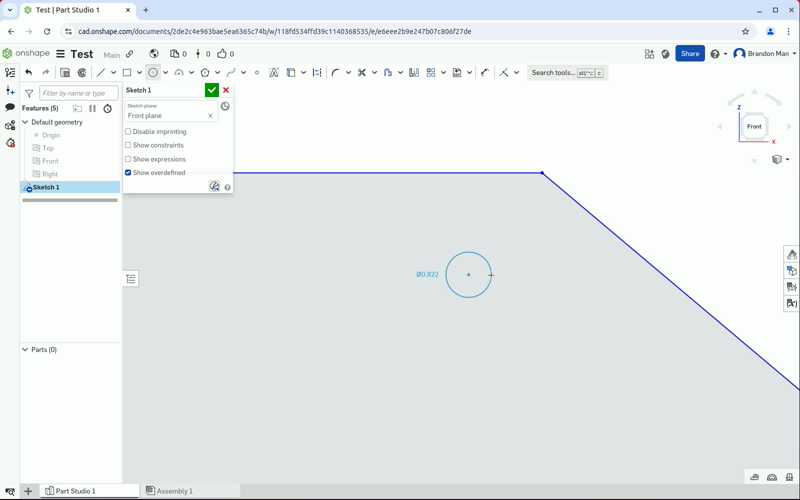
click(491, 274)
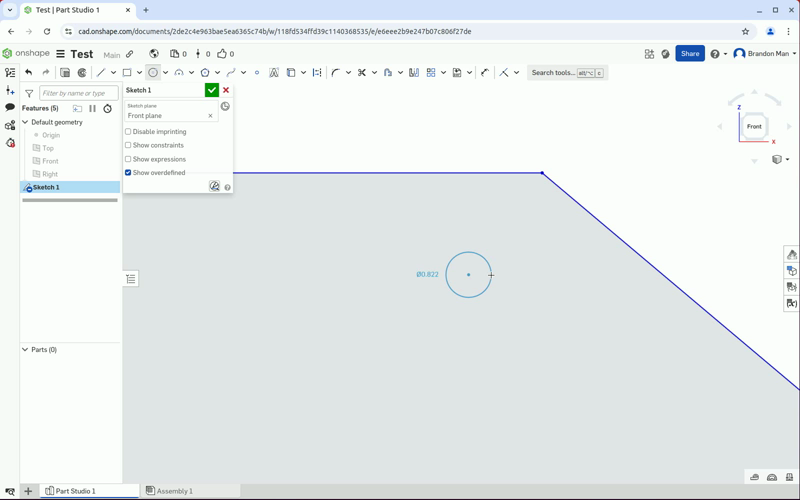
scroll(-6)
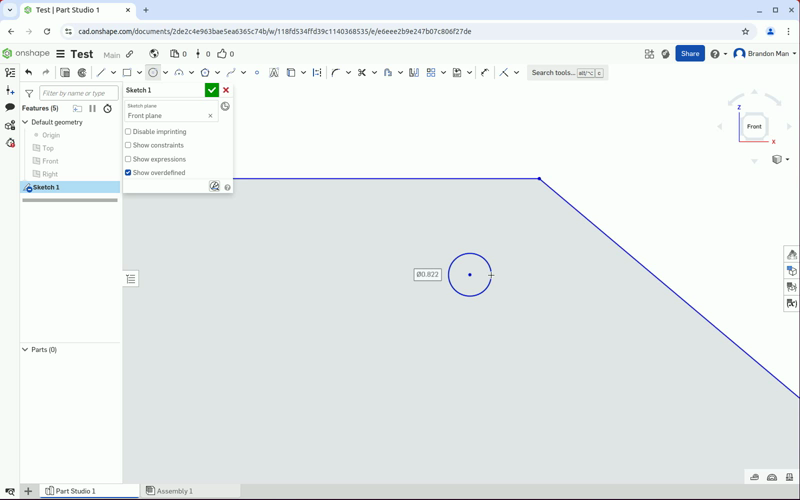
scroll(-6)
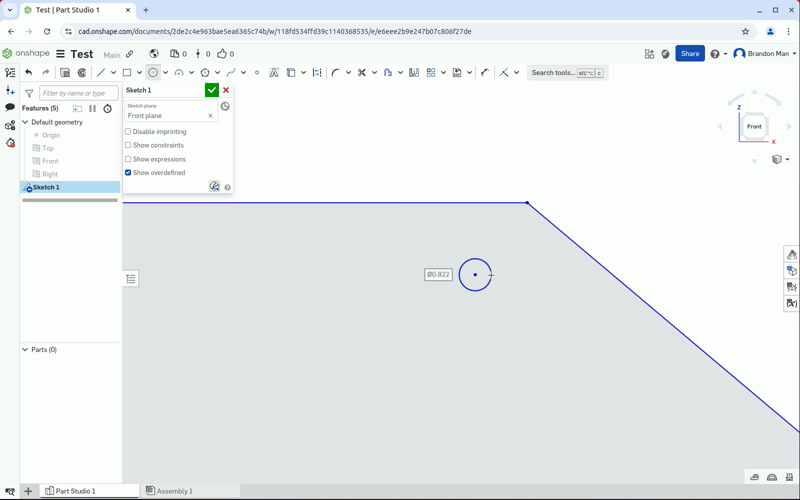
scroll(-6)
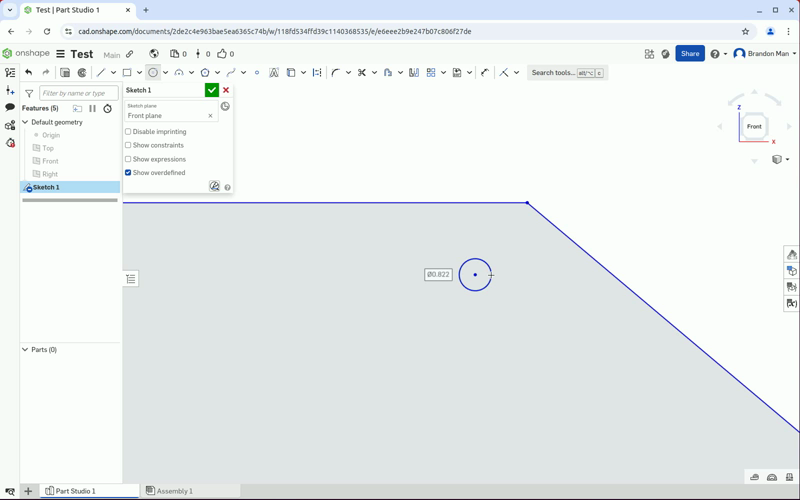
scroll(-6)
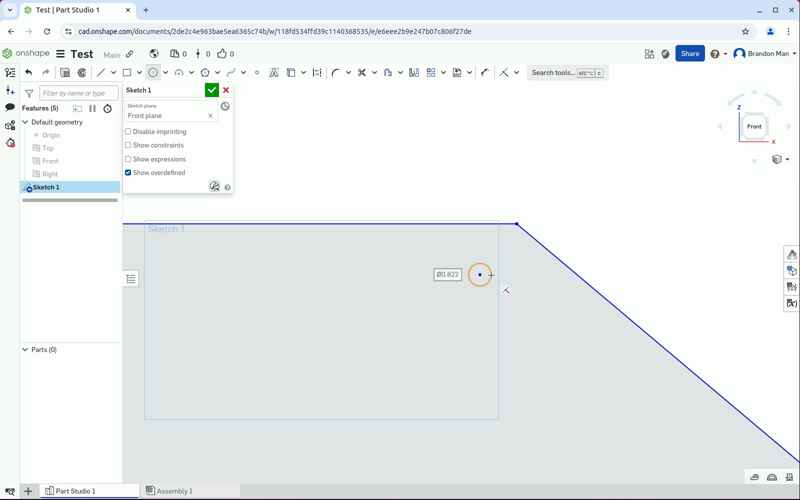
scroll(-6)
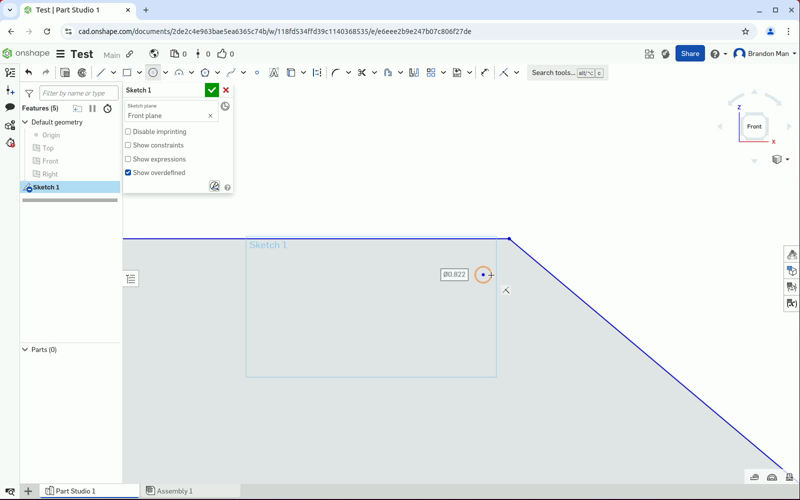
scroll(-6)
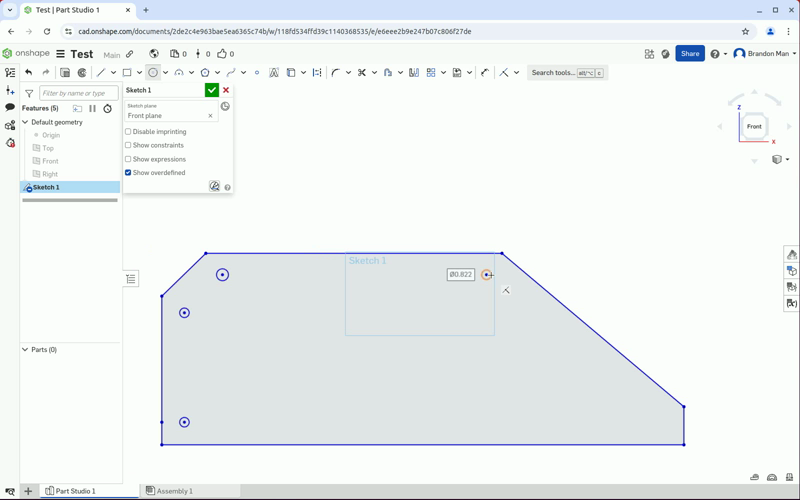
scroll(-6)
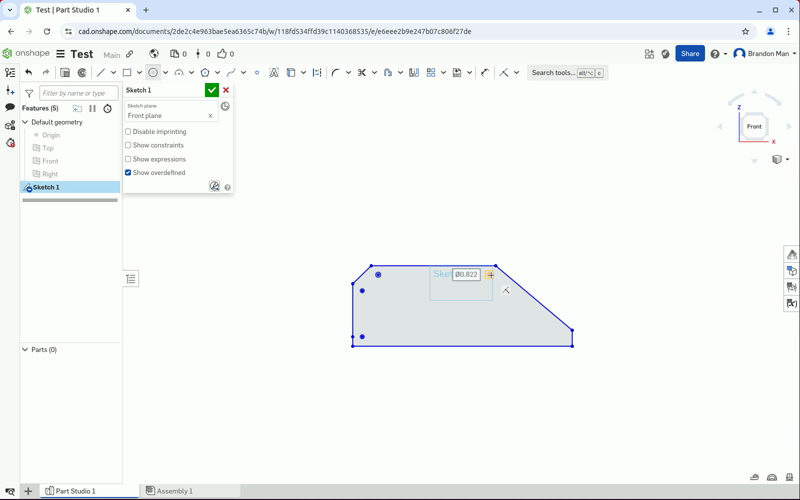
key(esc)
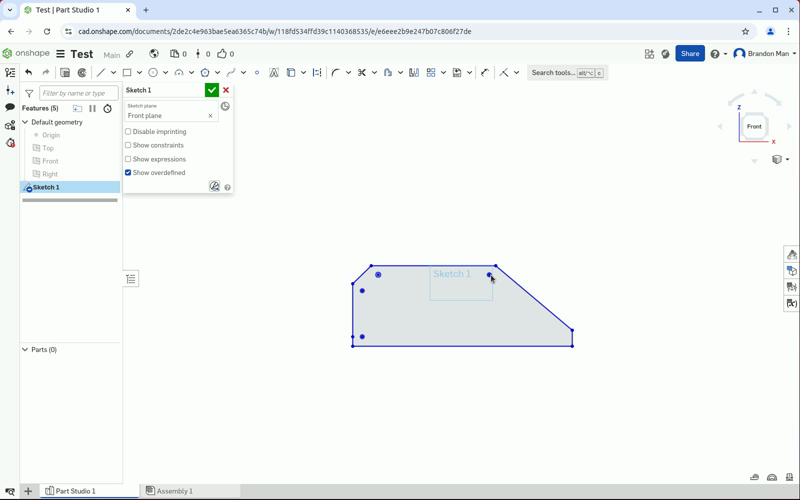
key(c)
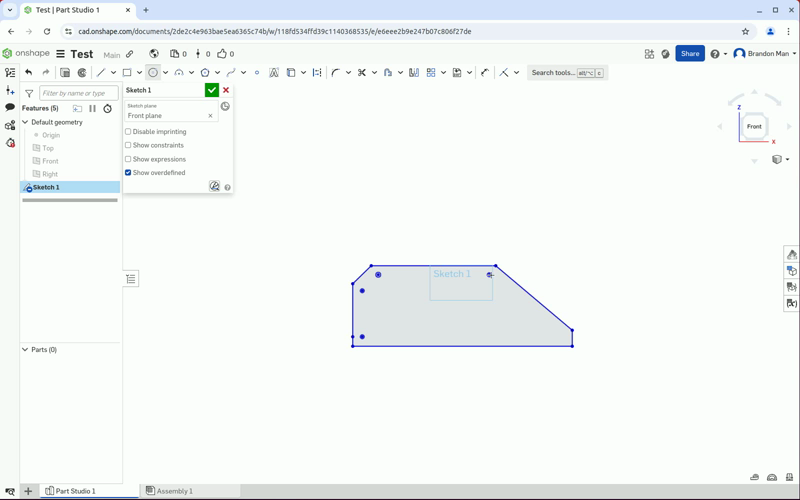
key_down(shift)
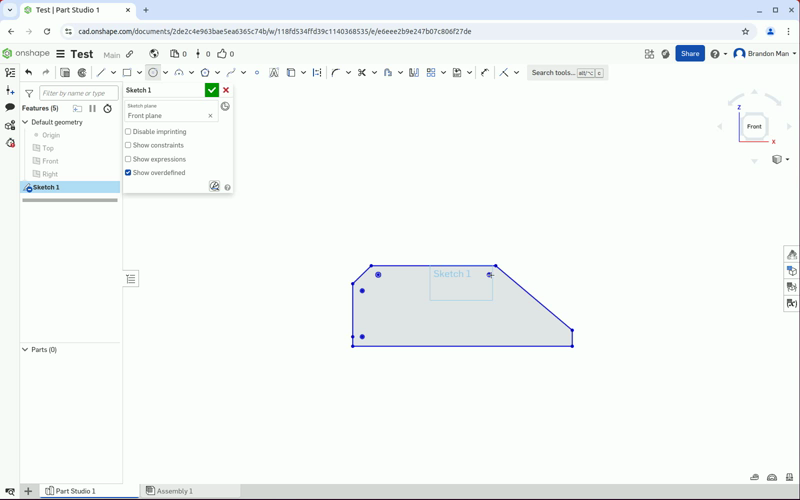
mouse_move(562, 336)
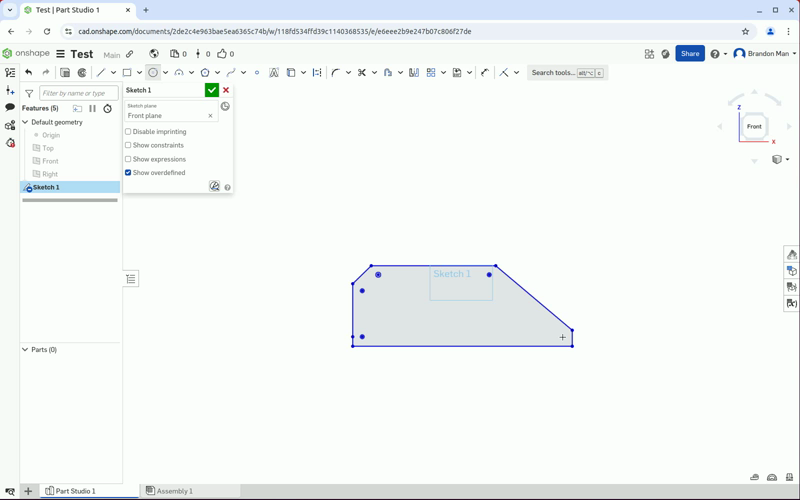
click(562, 336)
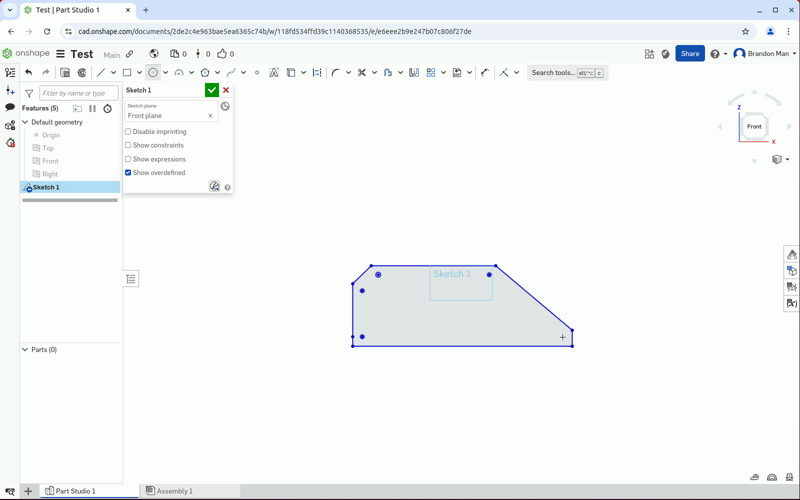
key_up(shift)
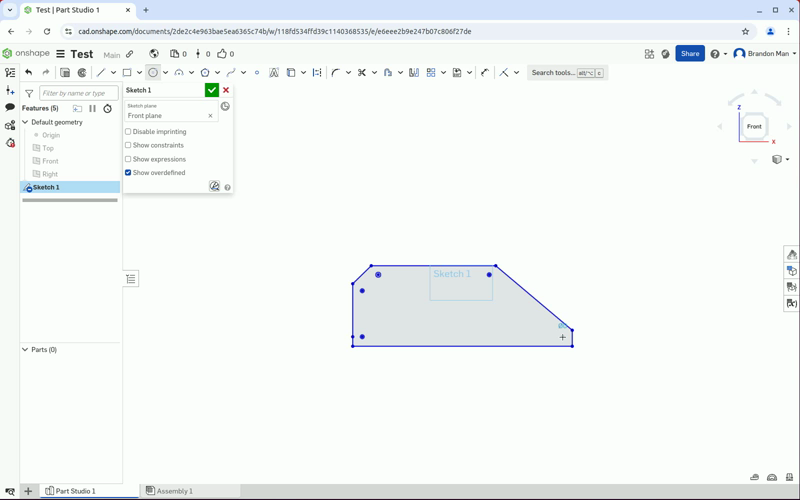
mouse_move(565, 336)
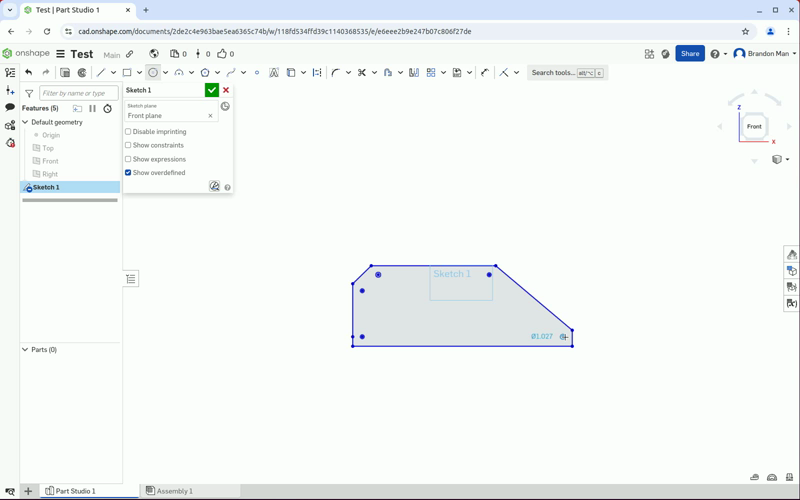
scroll(6)
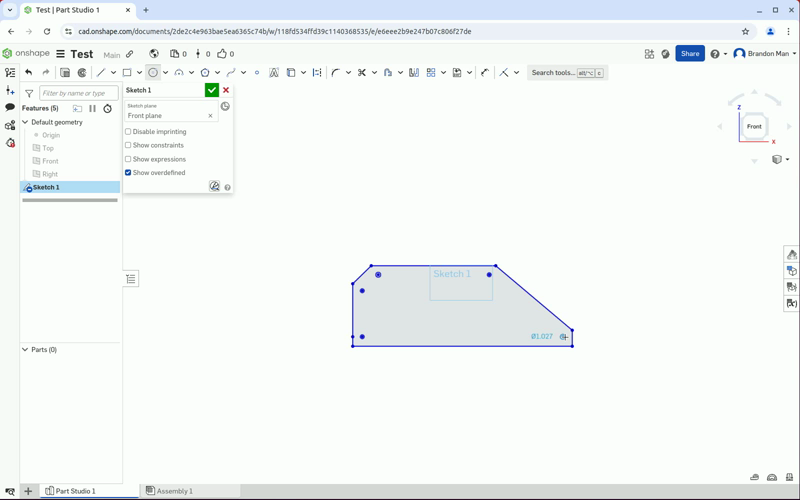
scroll(6)
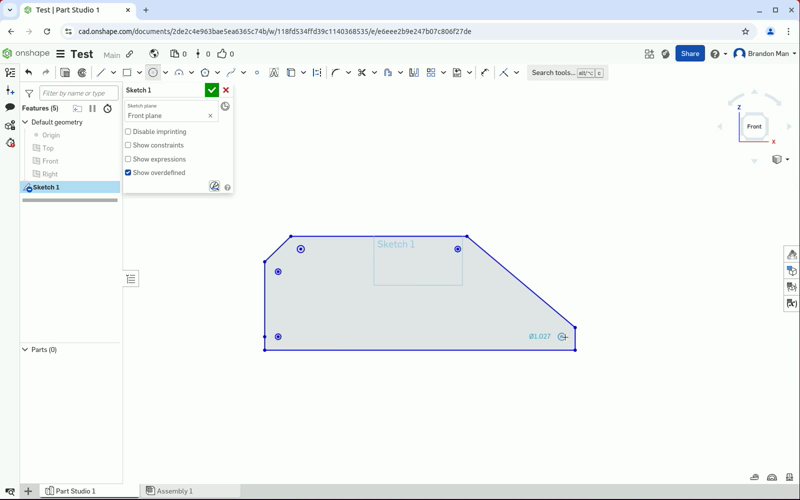
scroll(6)
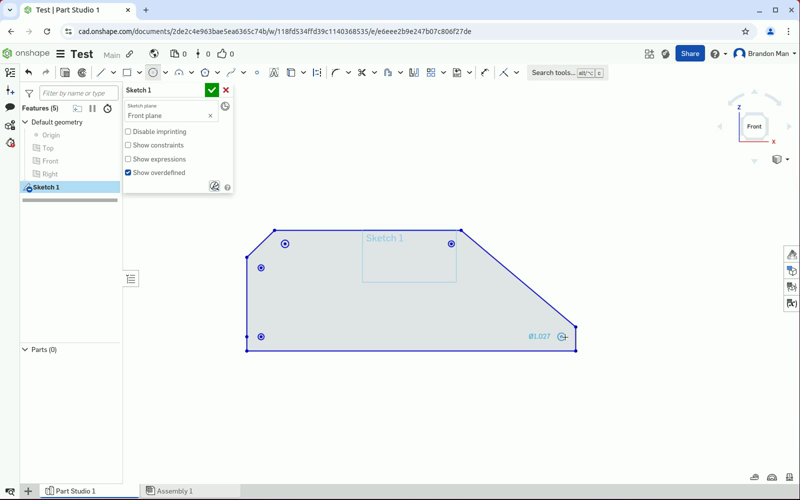
scroll(6)
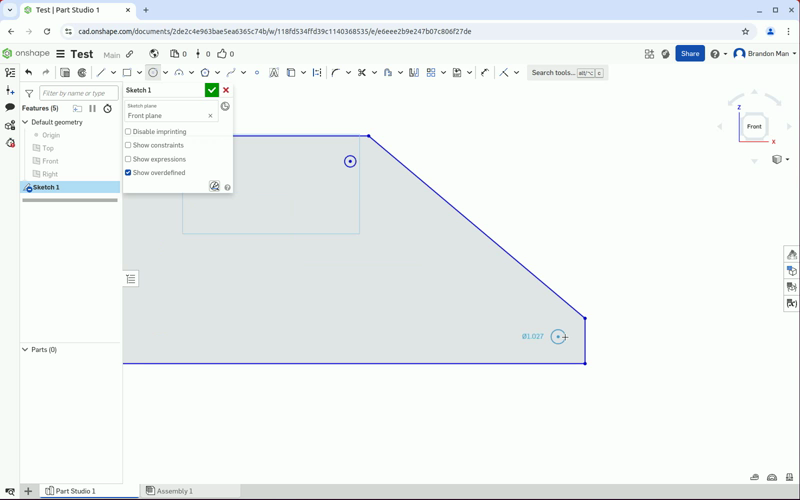
scroll(6)
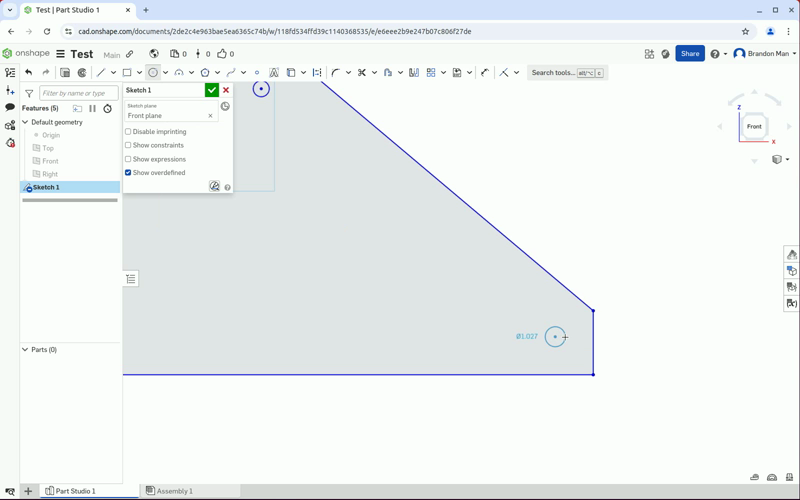
scroll(6)
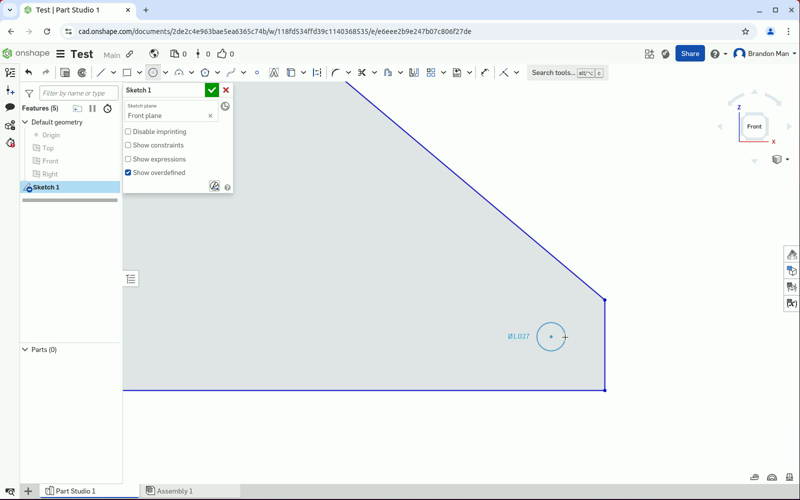
scroll(6)
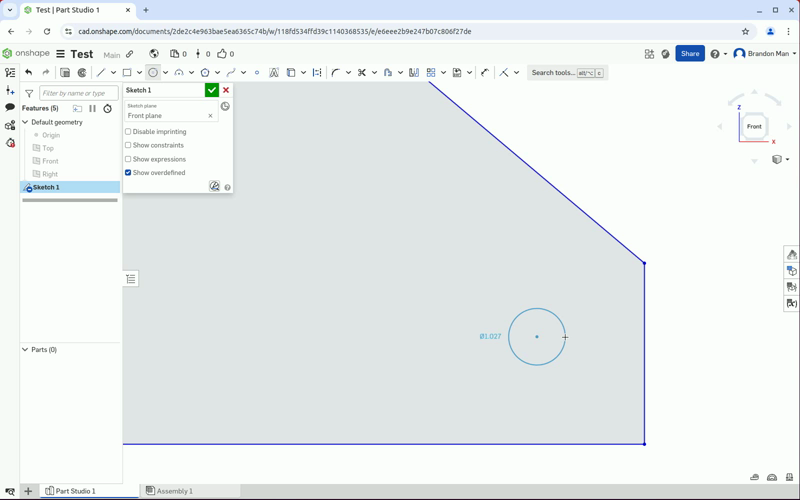
click(565, 336)
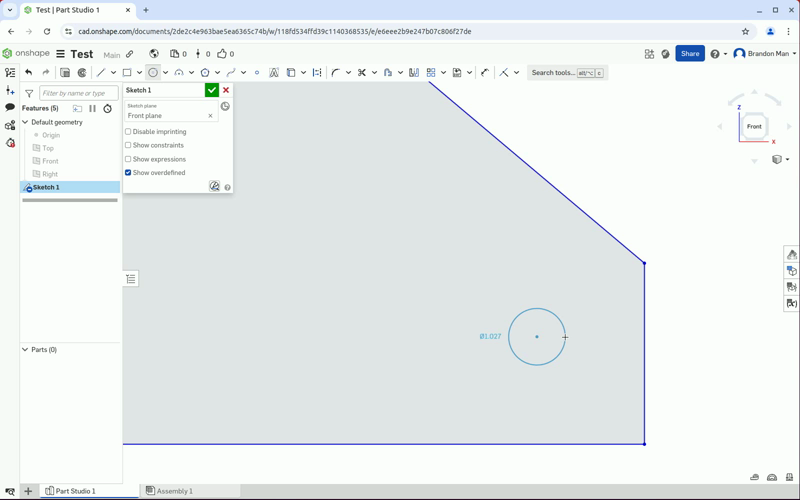
scroll(-6)
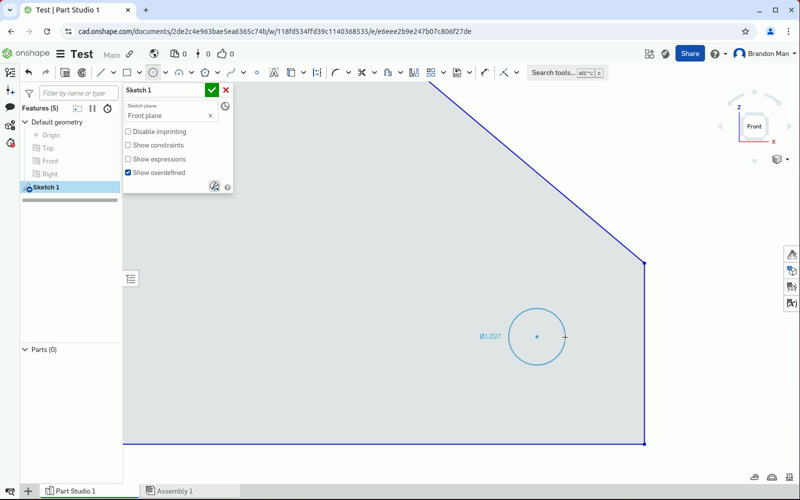
scroll(-6)
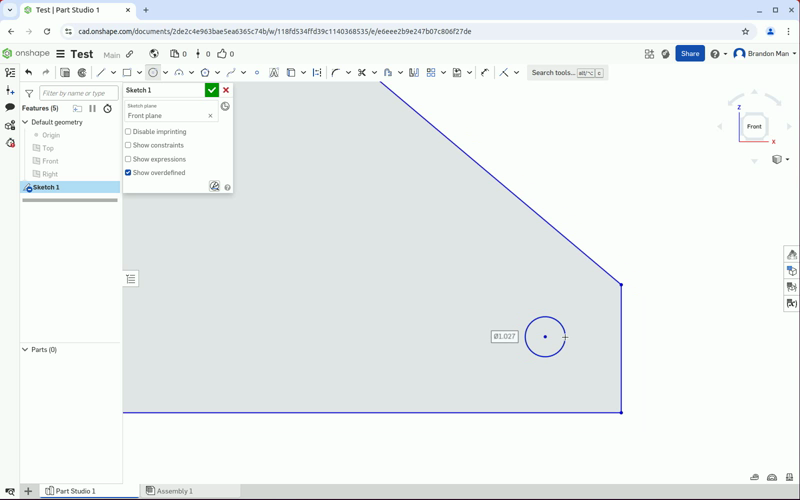
scroll(-6)
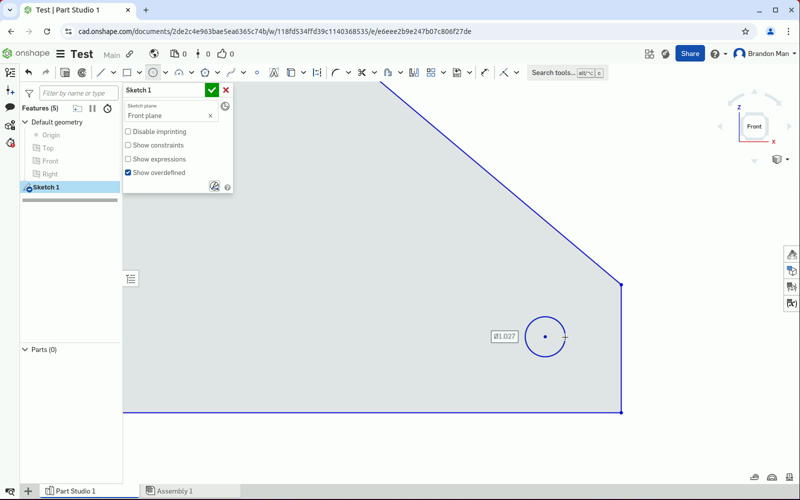
scroll(-6)
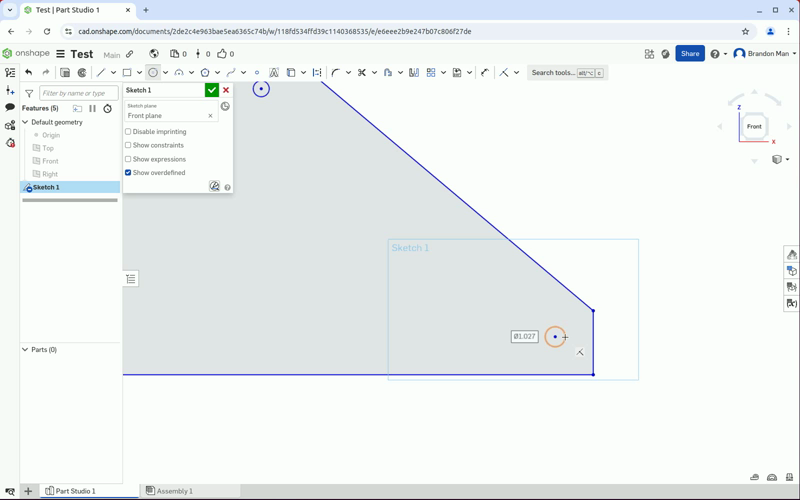
scroll(-6)
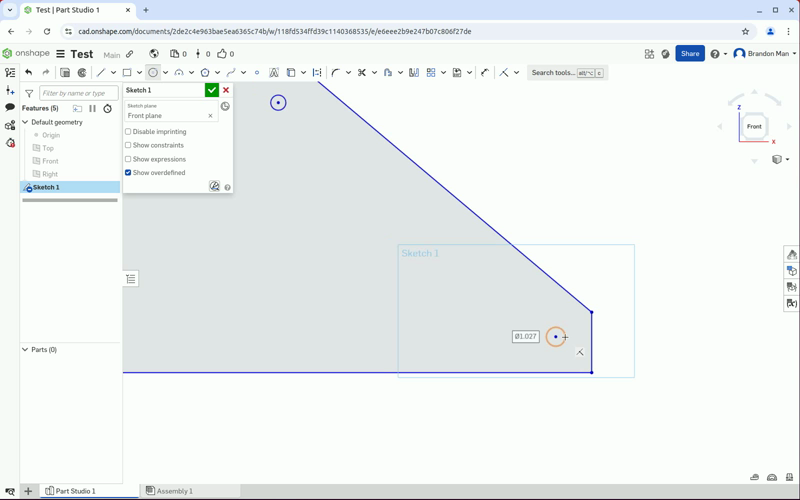
scroll(-6)
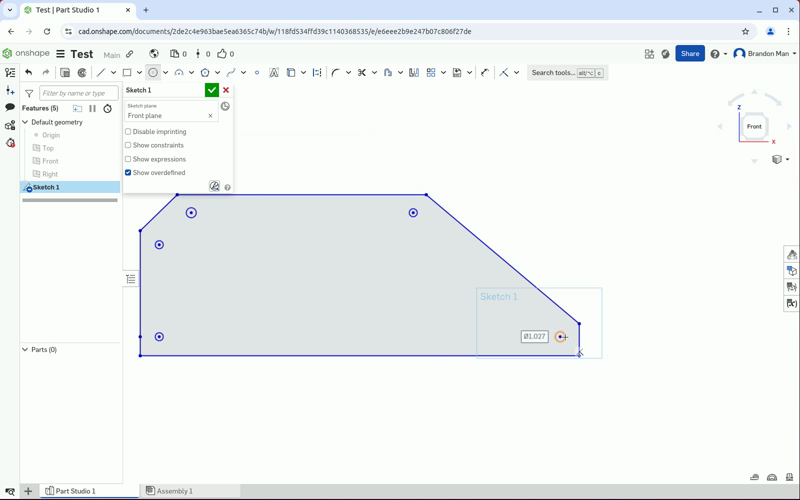
scroll(-6)
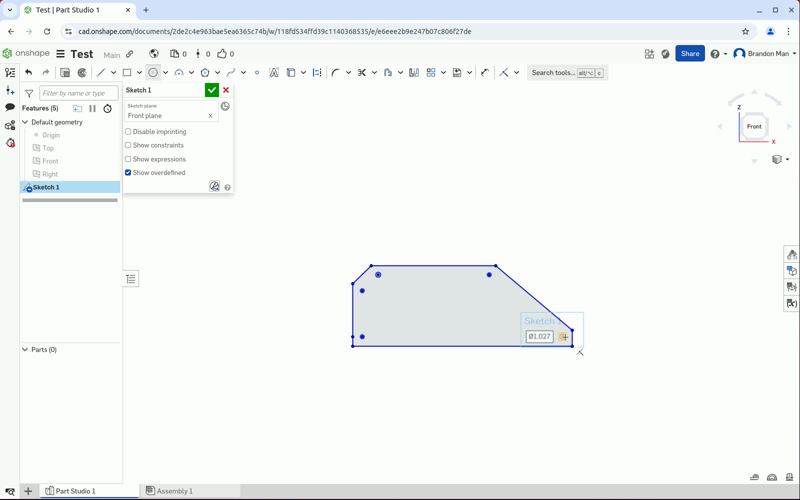
key(esc)
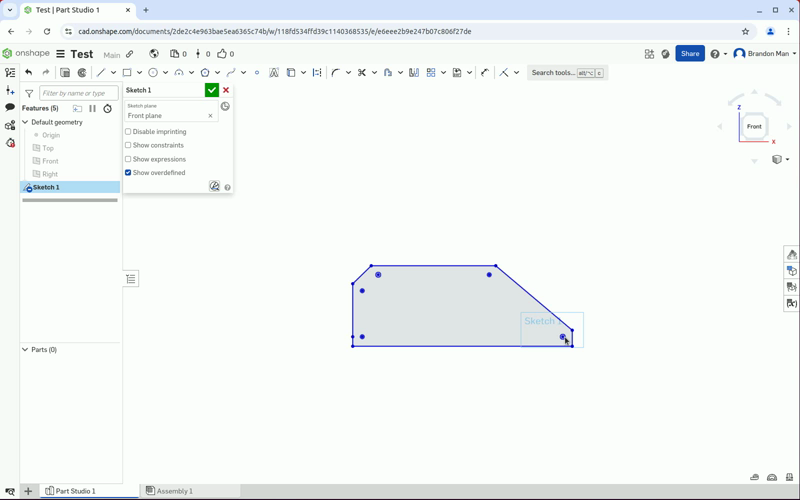
mouse_move(458, 284)
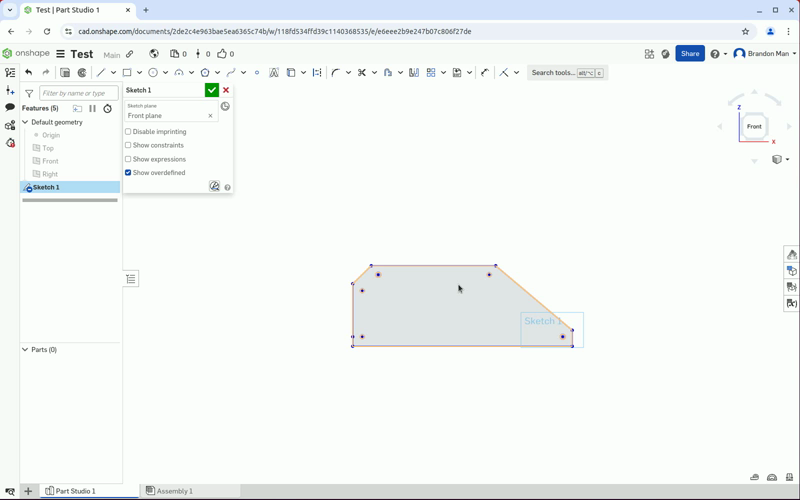
click(458, 284)
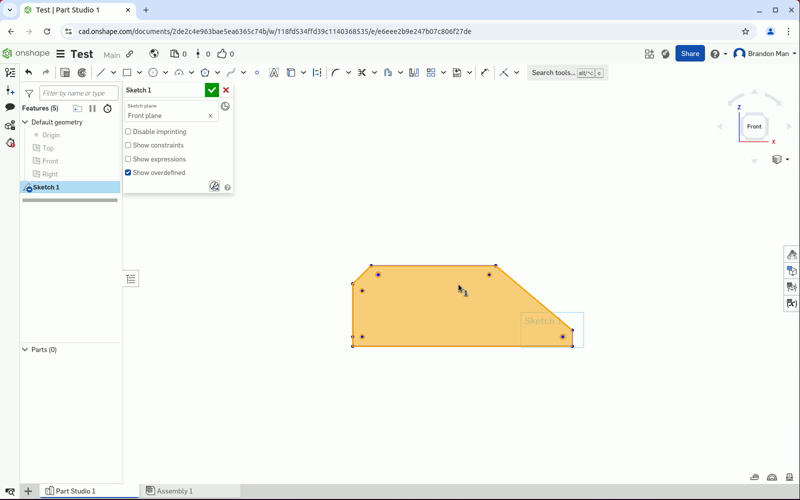
mouse_move(73, 352)
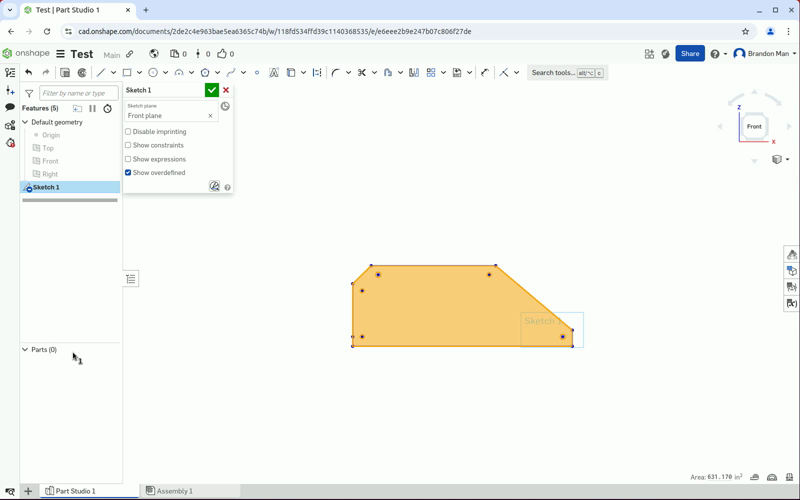
key(shift+y)
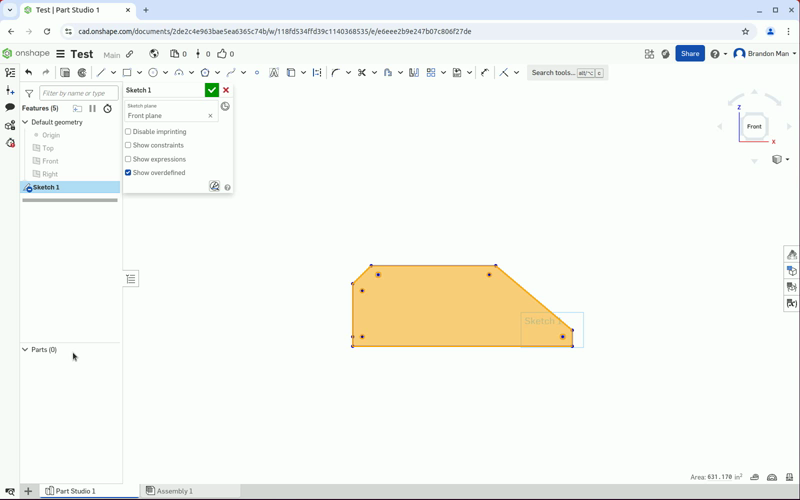
key(shift+e)
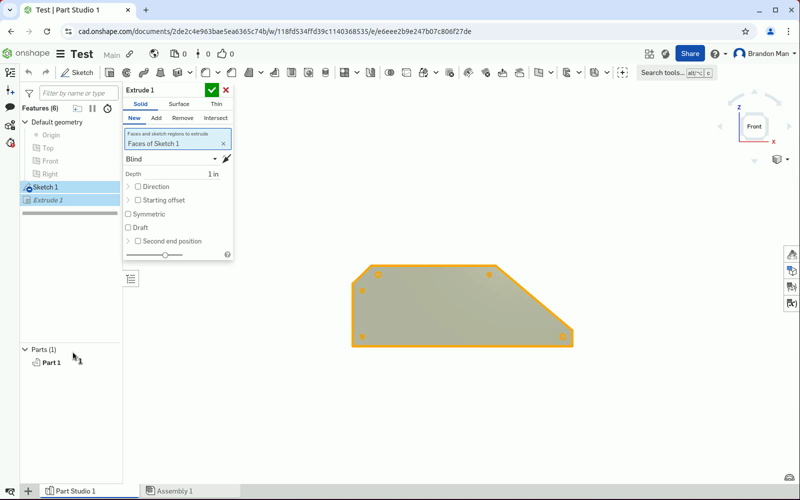
mouse_move(143, 106)
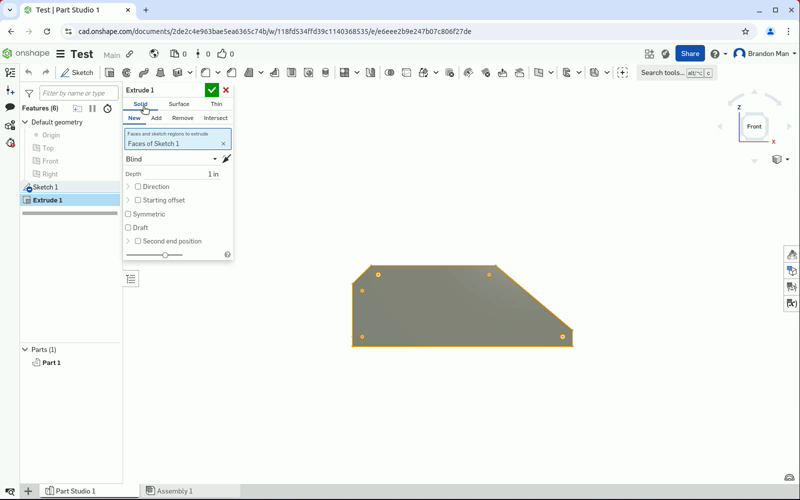
click(143, 106)
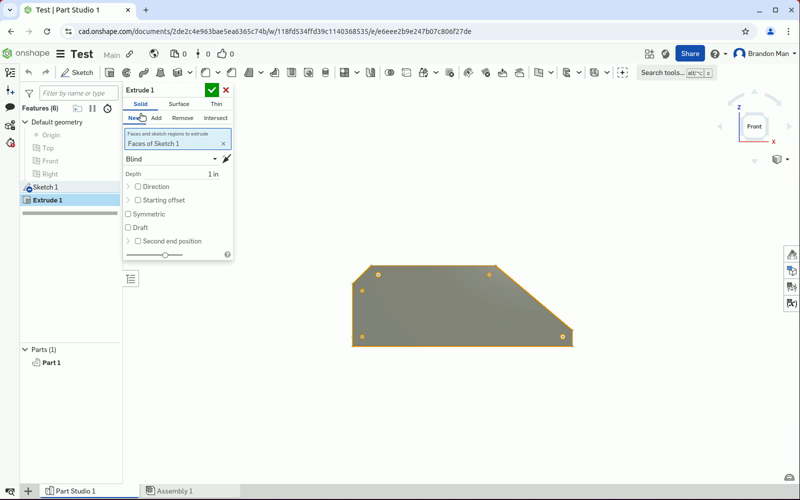
mouse_move(137, 120)
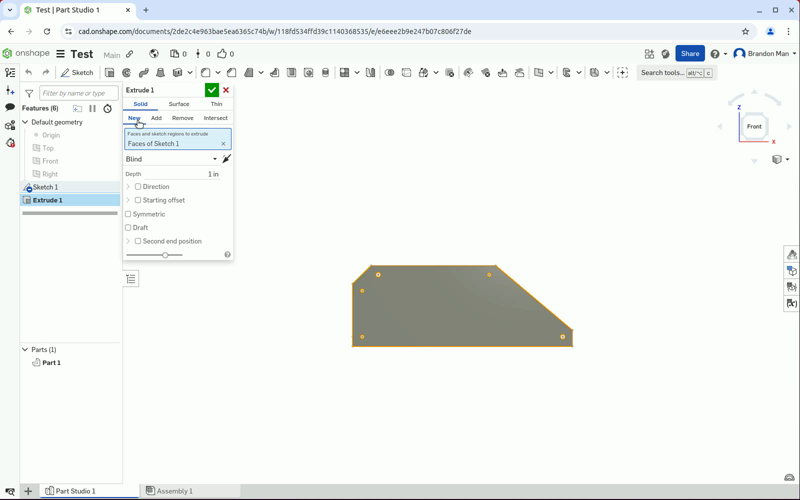
click(137, 120)
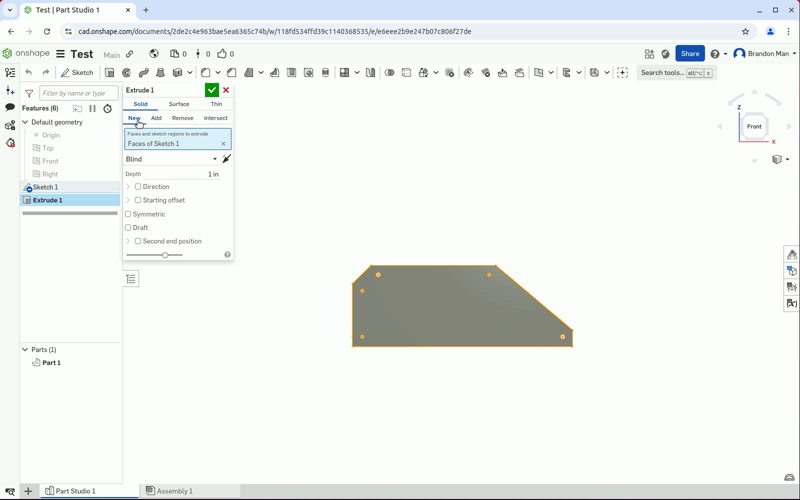
key(tab, 4)
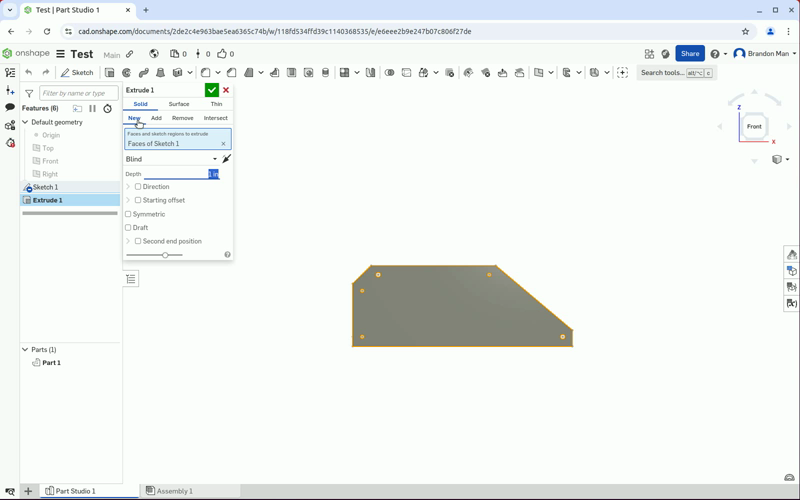
text(1.444)
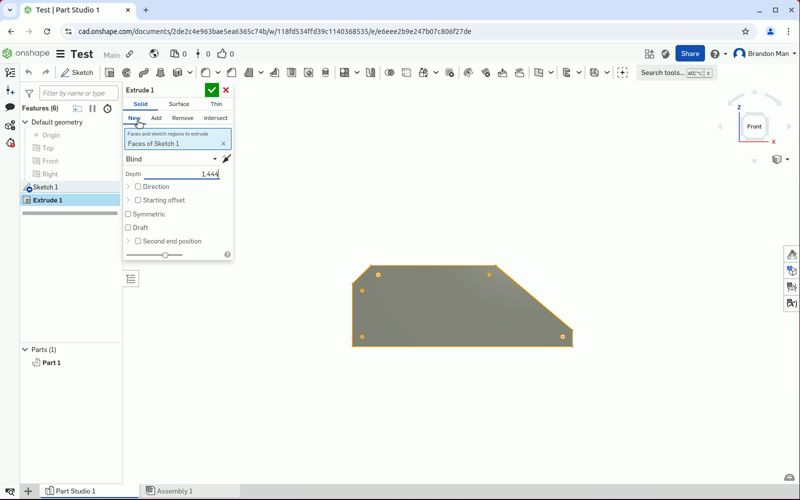
key(enter)
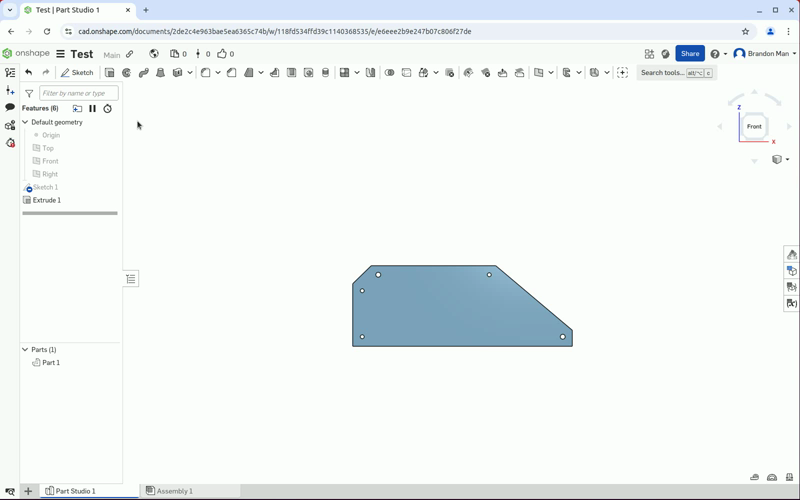
key(shift+h)
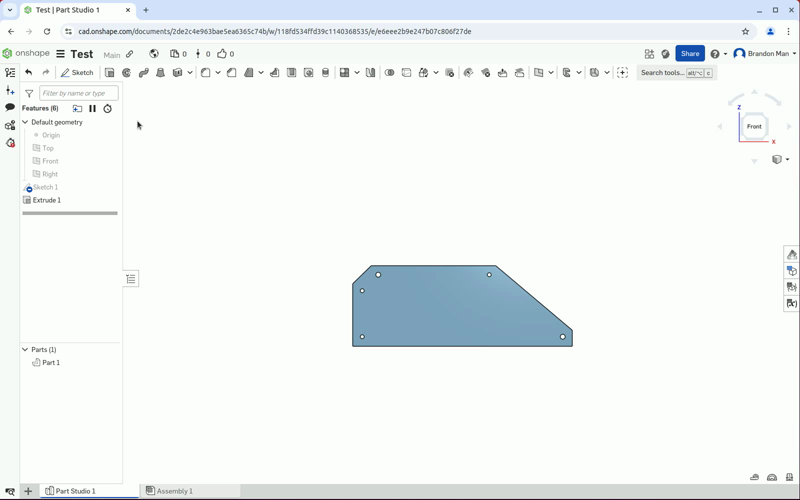
key(shift+h)
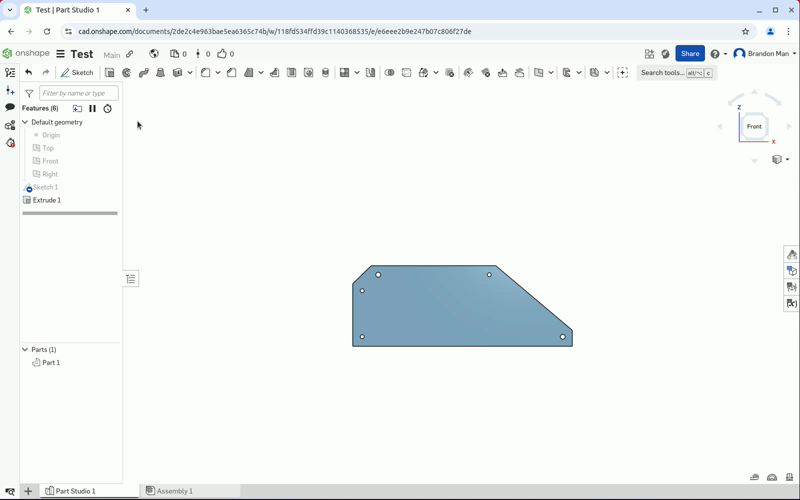
mouse_move(73, 189)
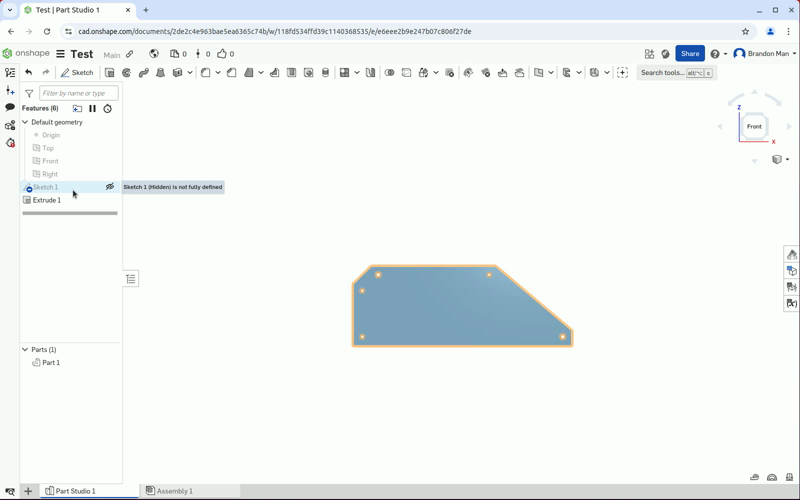
click(73, 189)
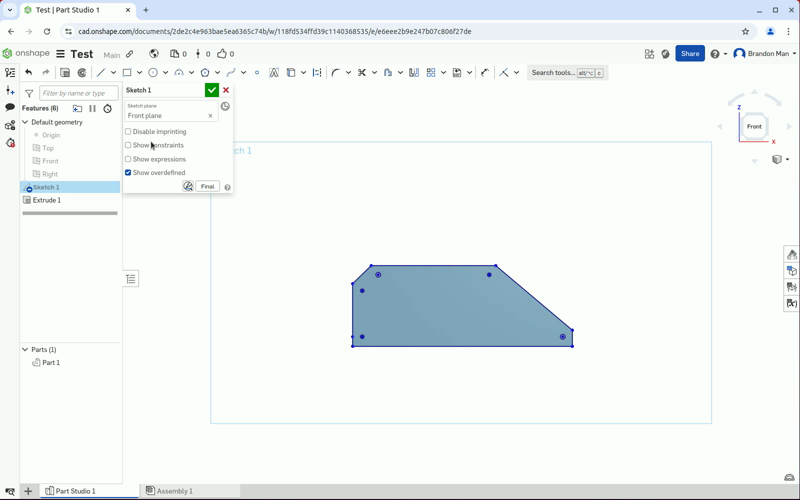
mouse_move(229, 92)
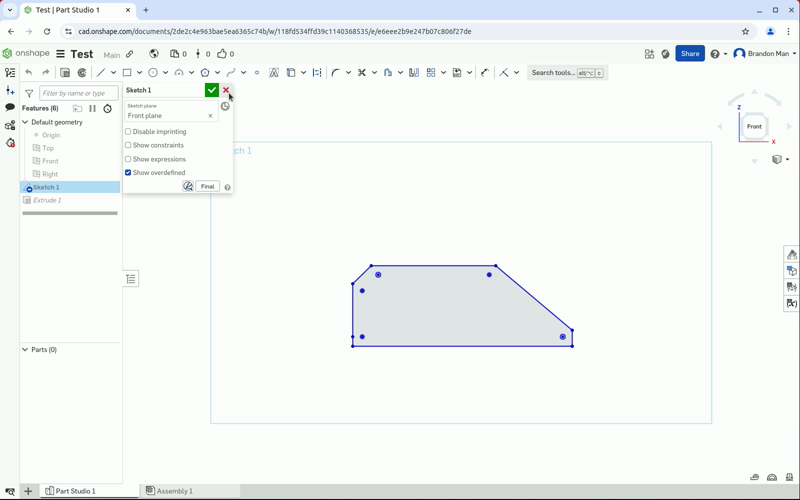
click(229, 92)
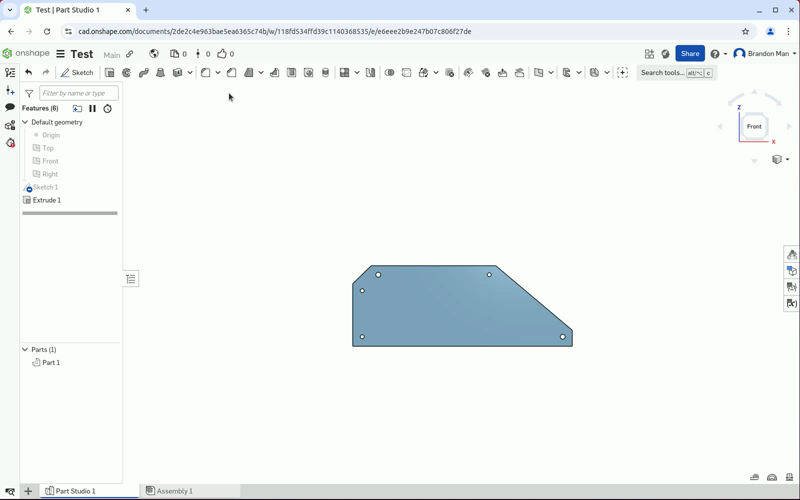
mouse_move(541, 75)
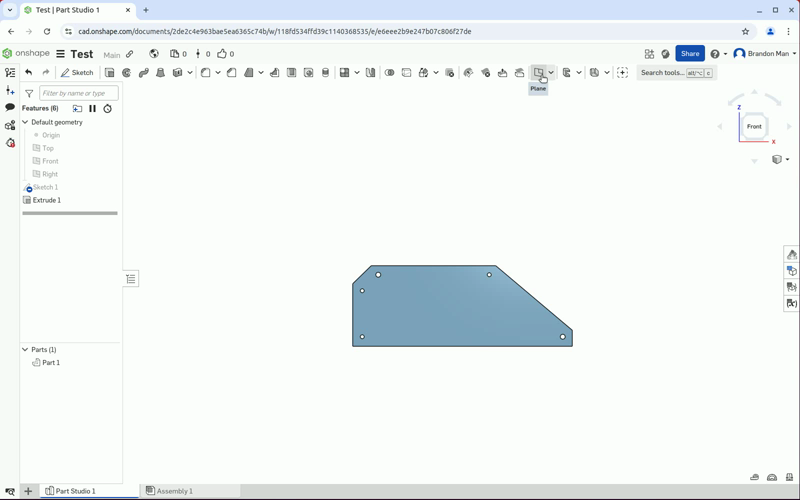
click(541, 75)
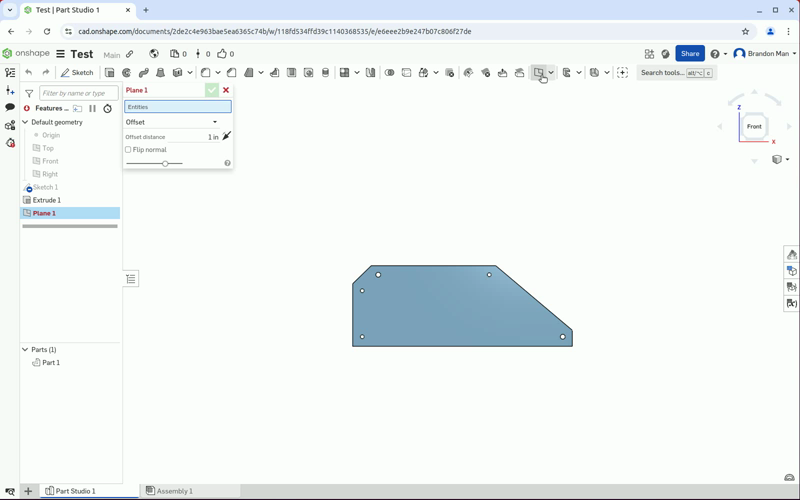
mouse_move(73, 163)
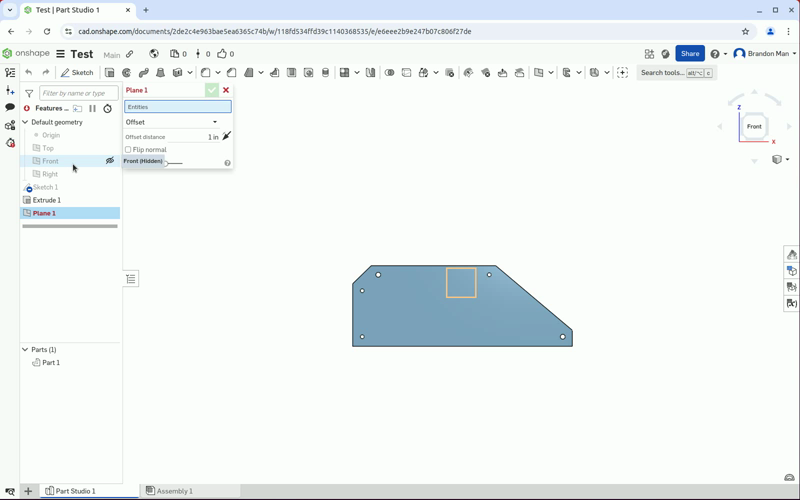
click(73, 163)
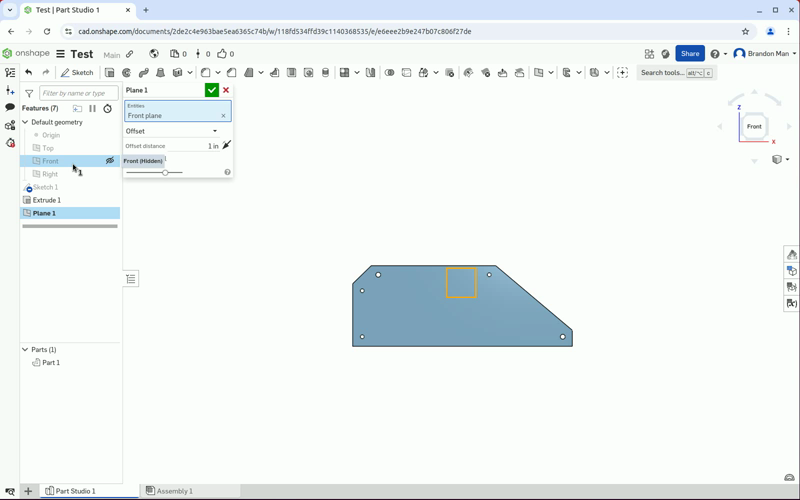
key(tab, 2)
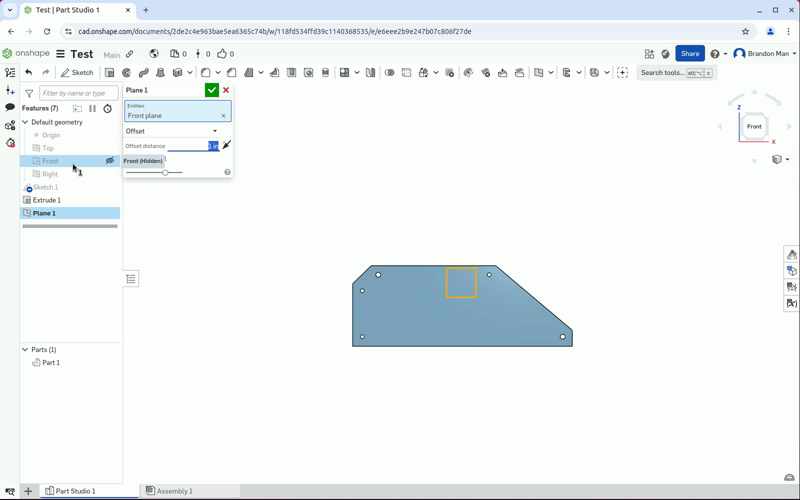
text(1.448)
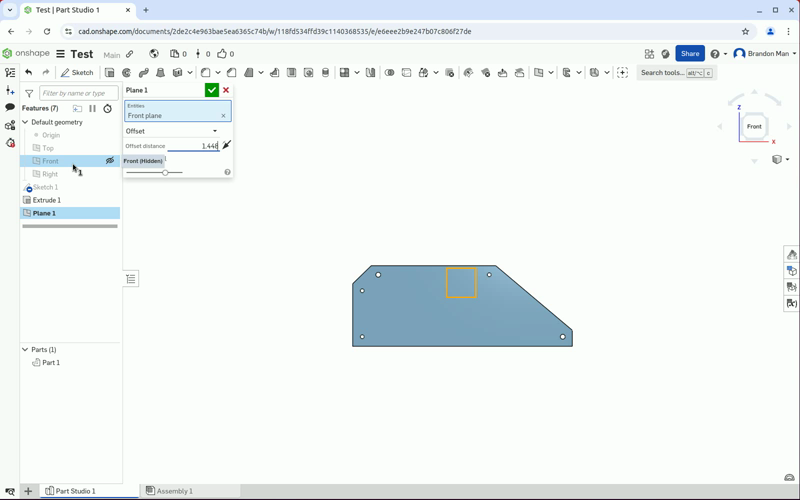
key(enter, 2)
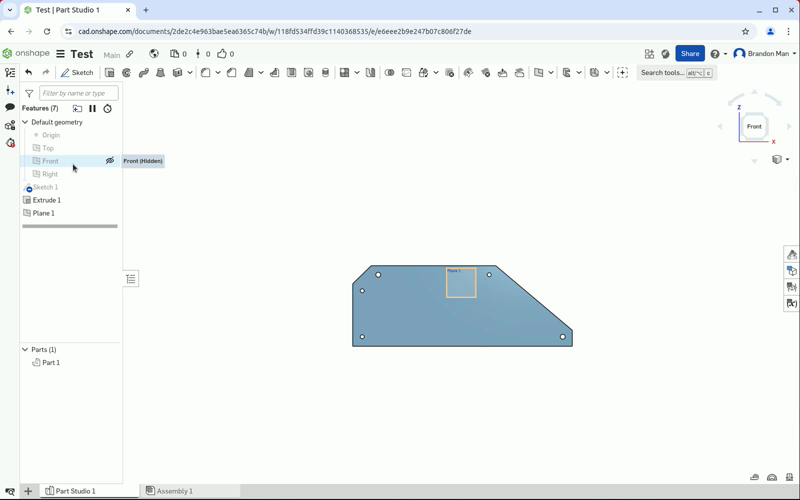
key(shift+s)
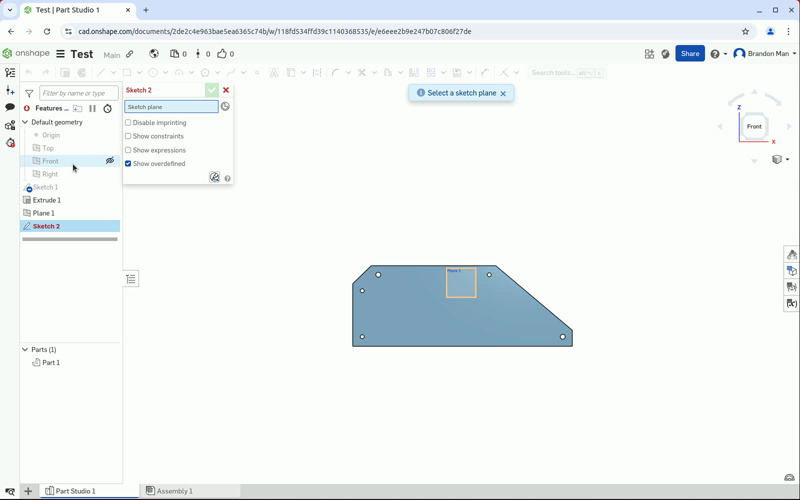
mouse_move(73, 215)
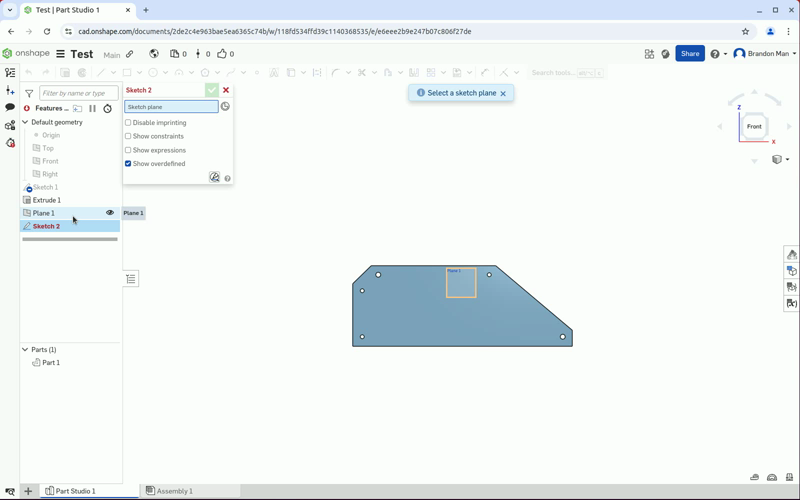
click(73, 215)
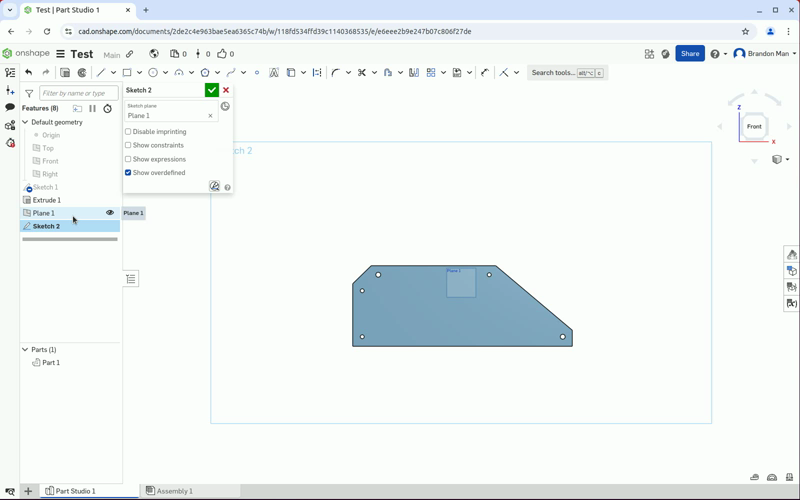
mouse_move(73, 352)
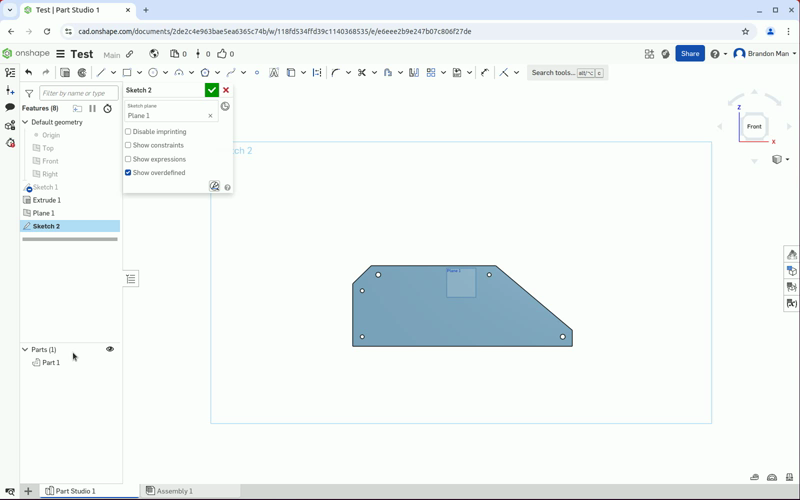
key(y)
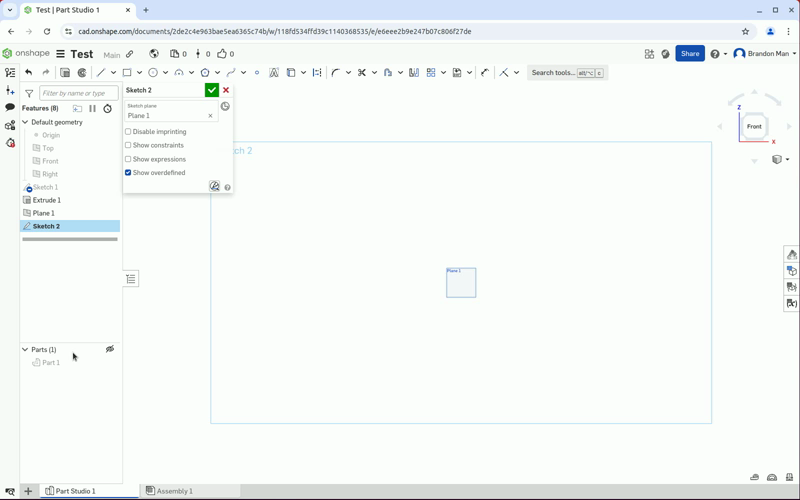
key(l)
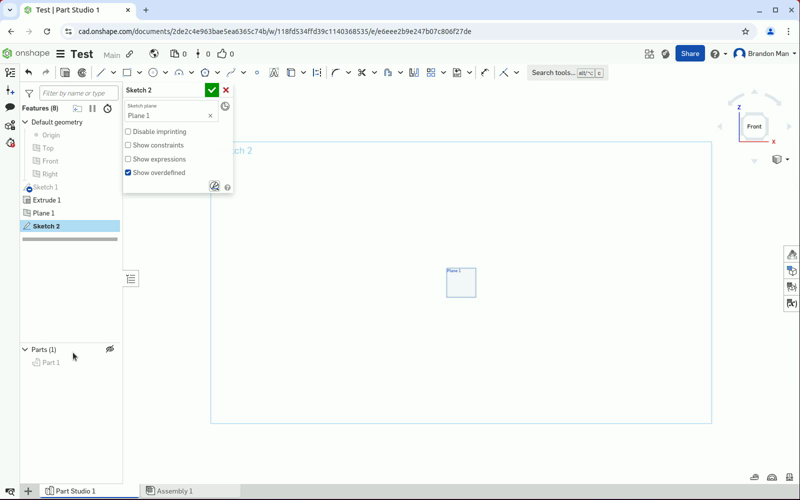
key_down(shift)
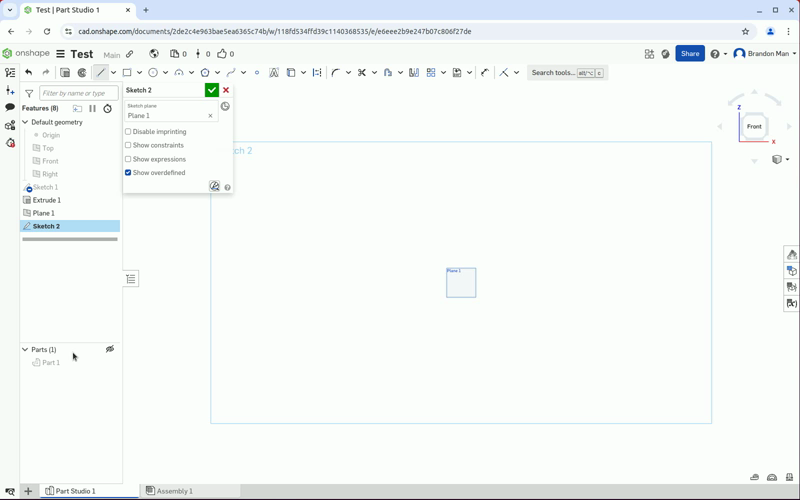
mouse_move(405, 346)
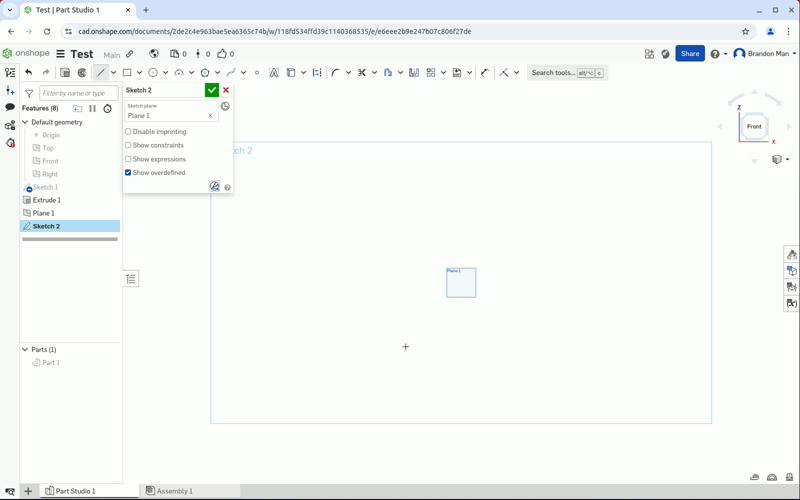
click(405, 346)
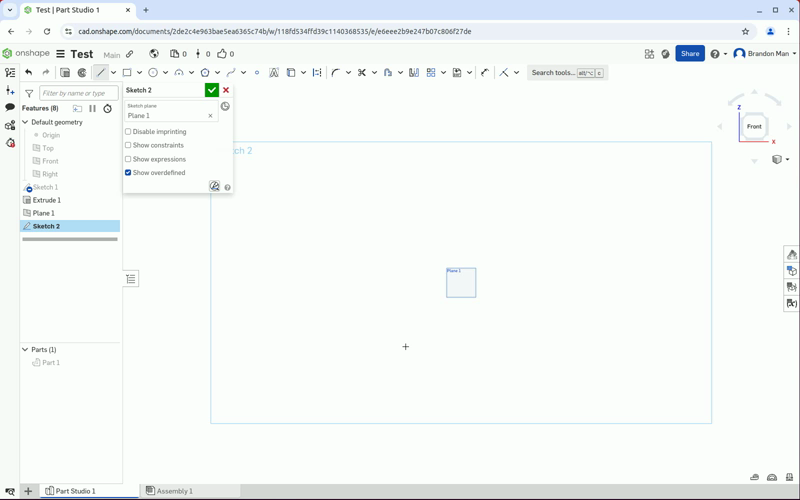
key_up(shift)
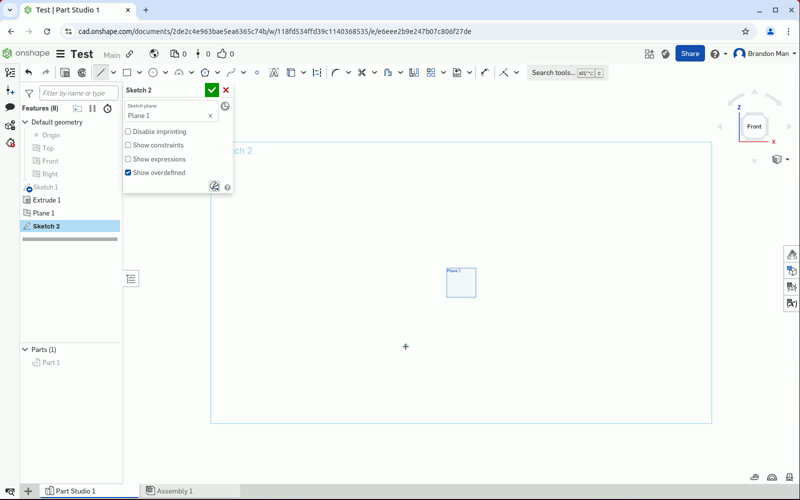
key_down(shift)
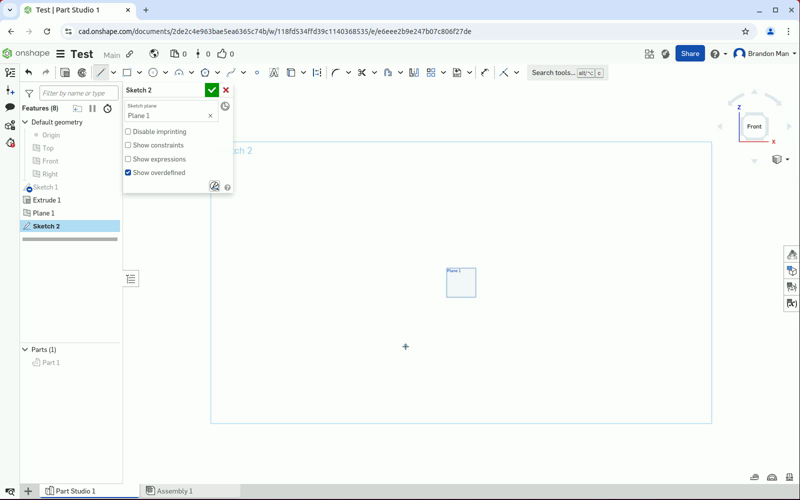
mouse_move(478, 346)
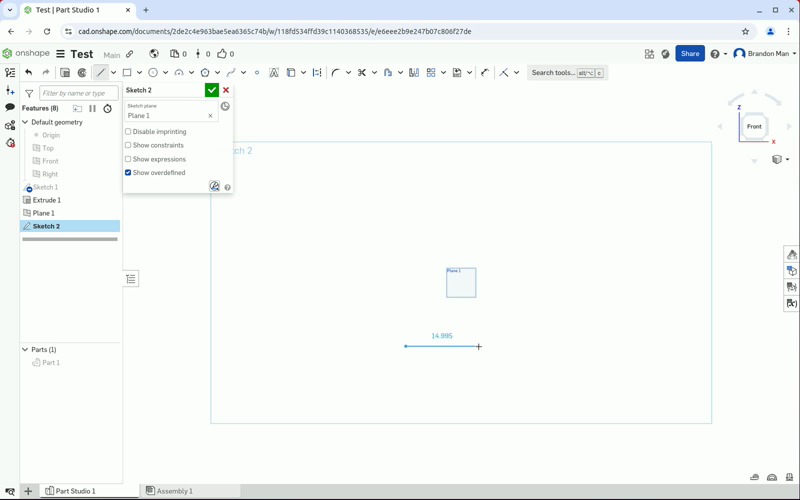
click(478, 346)
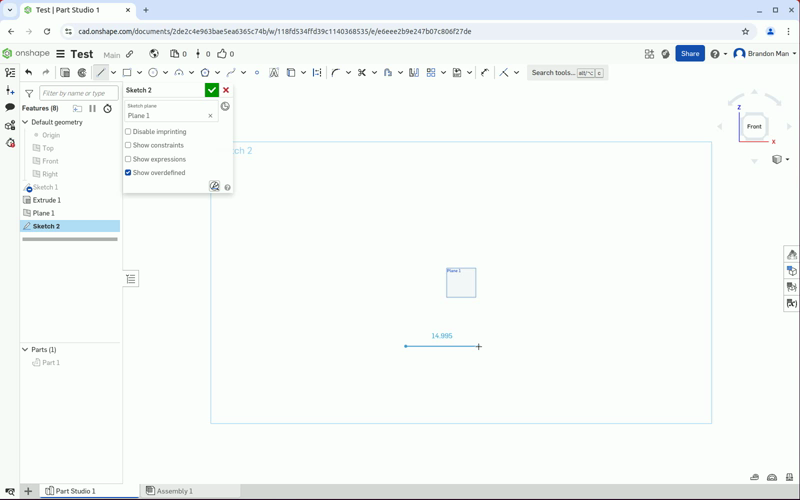
key_up(shift)
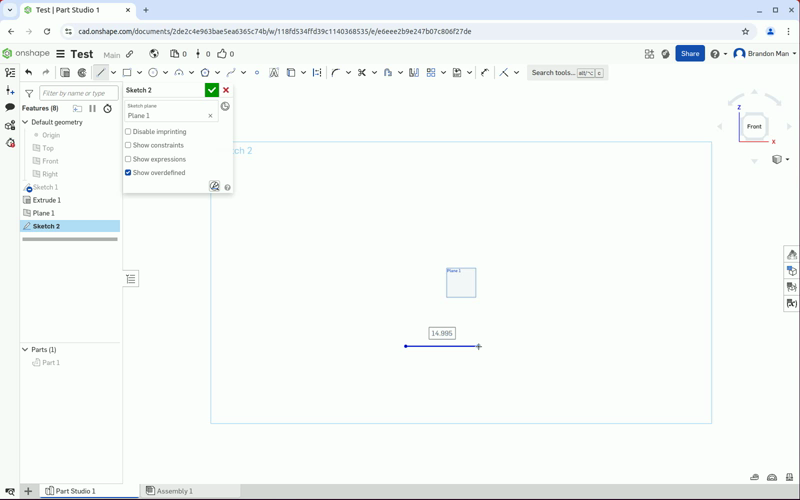
key_down(shift)
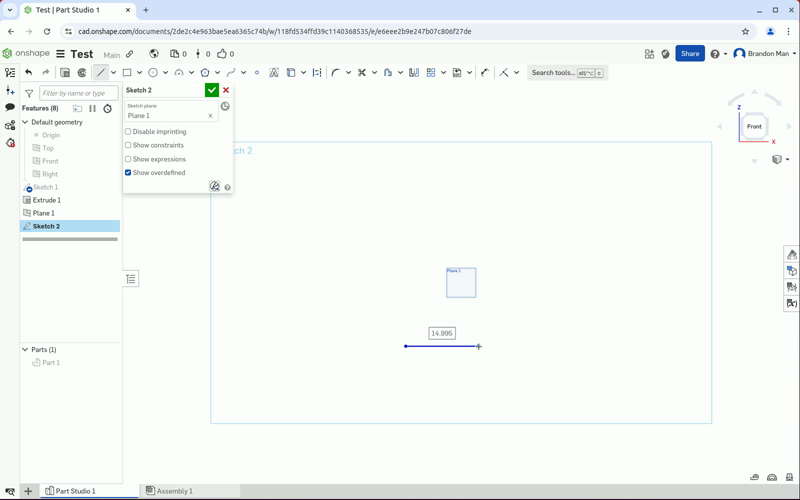
mouse_move(508, 346)
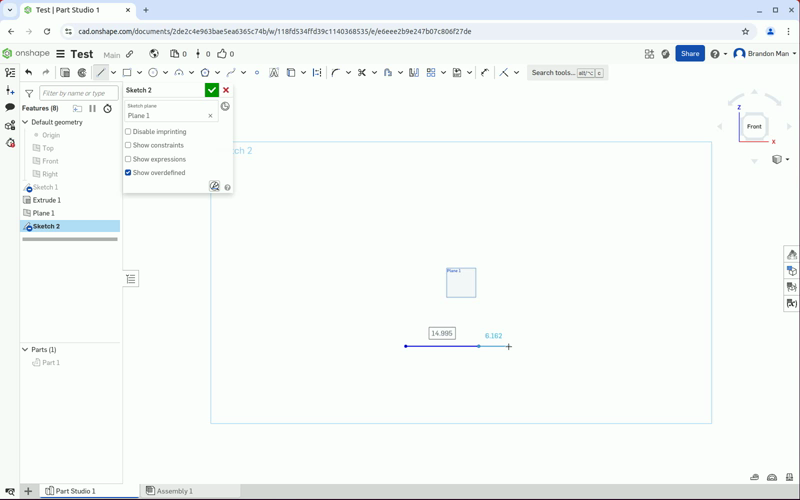
mouse_move(478, 319)
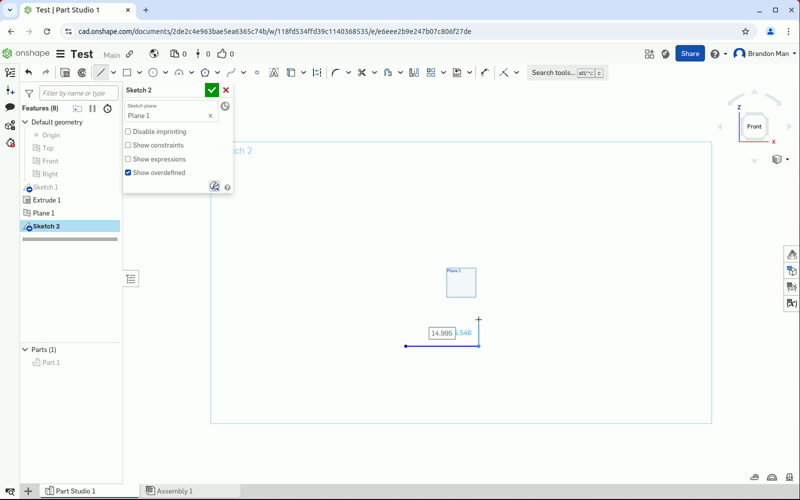
click(478, 319)
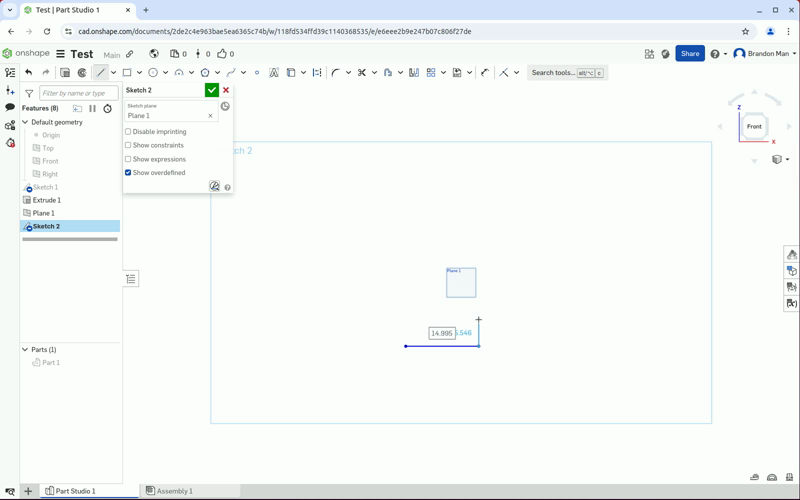
key_up(shift)
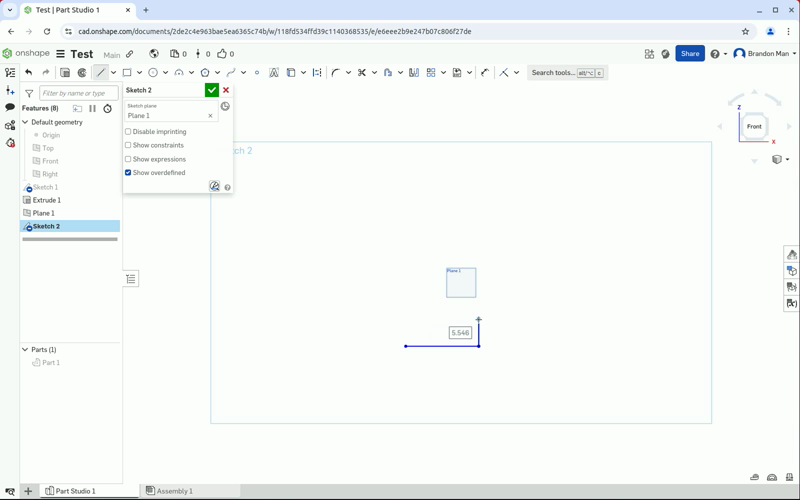
key_down(shift)
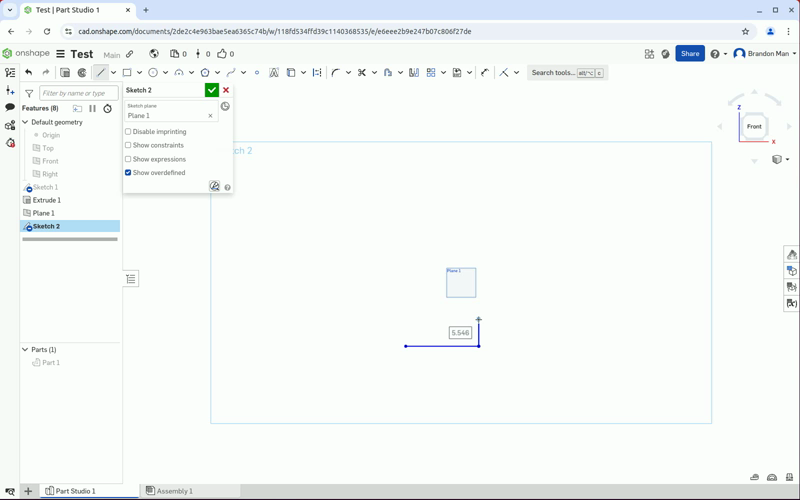
mouse_move(405, 319)
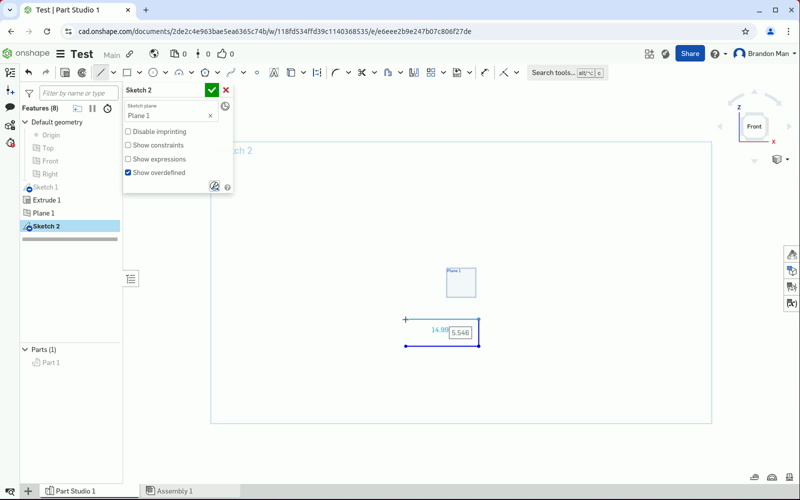
click(405, 319)
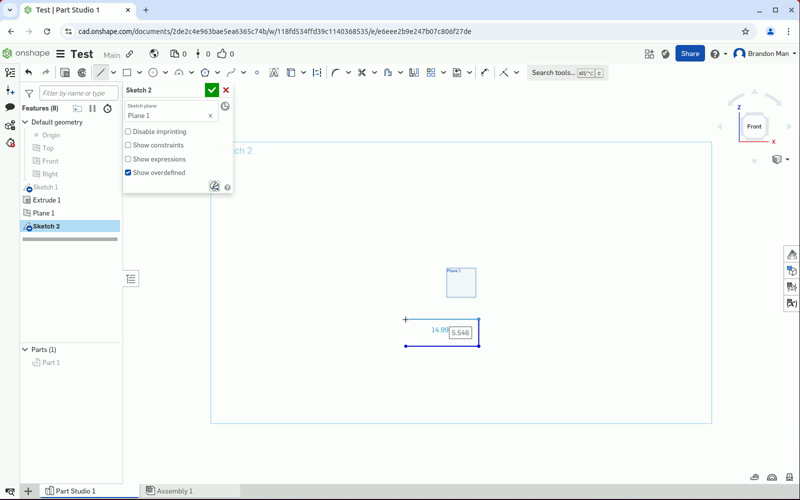
key_up(shift)
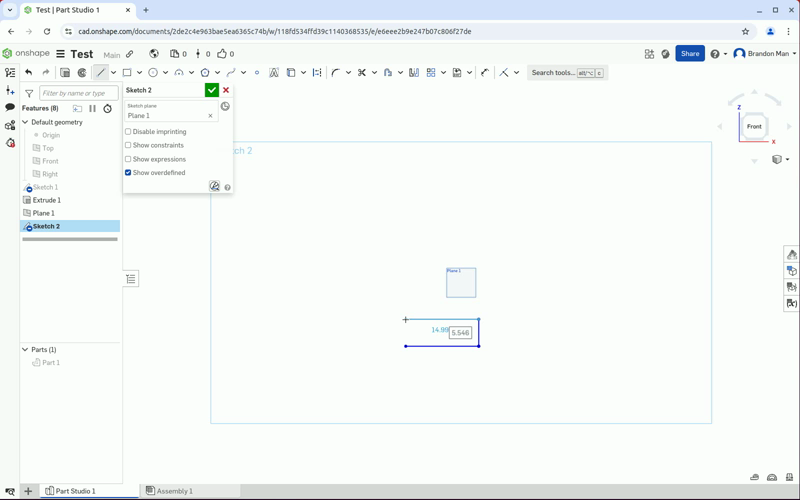
mouse_move(435, 319)
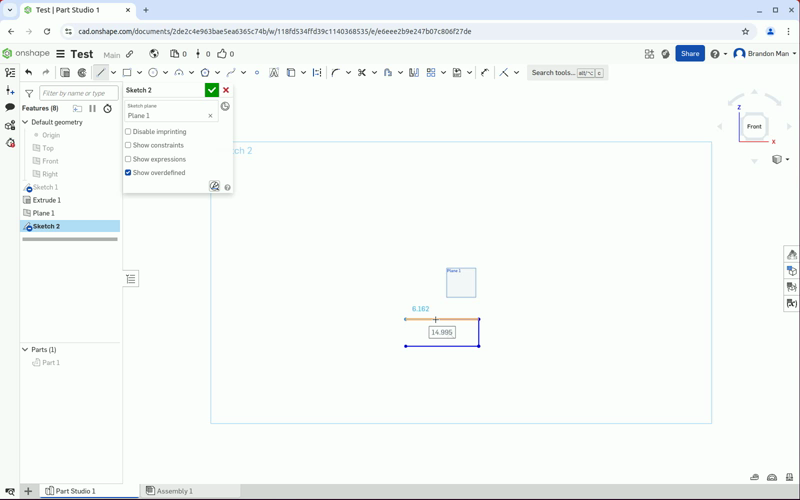
key_down(shift)
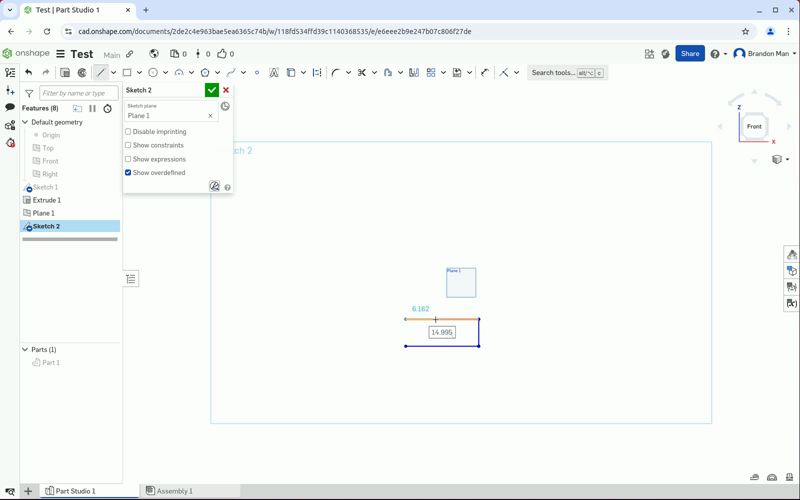
mouse_move(405, 346)
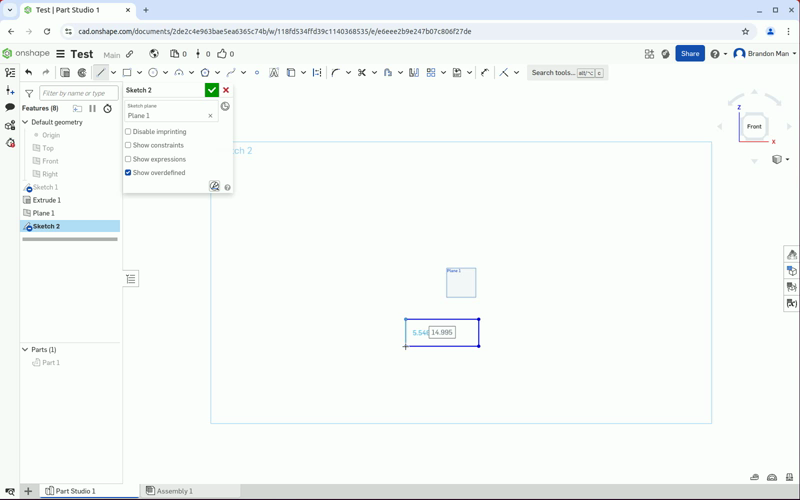
key_up(shift)
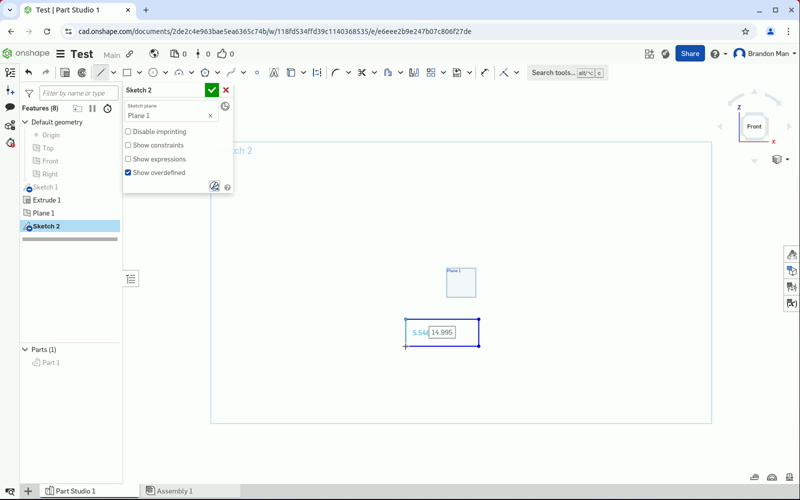
click(405, 346)
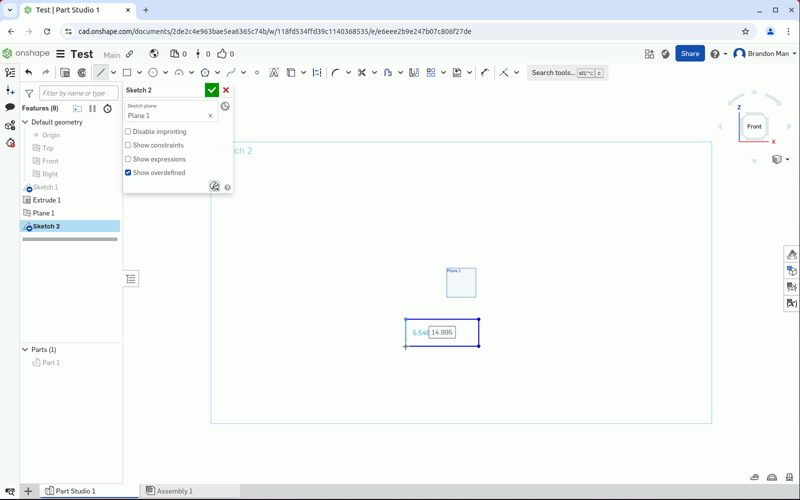
key(esc)
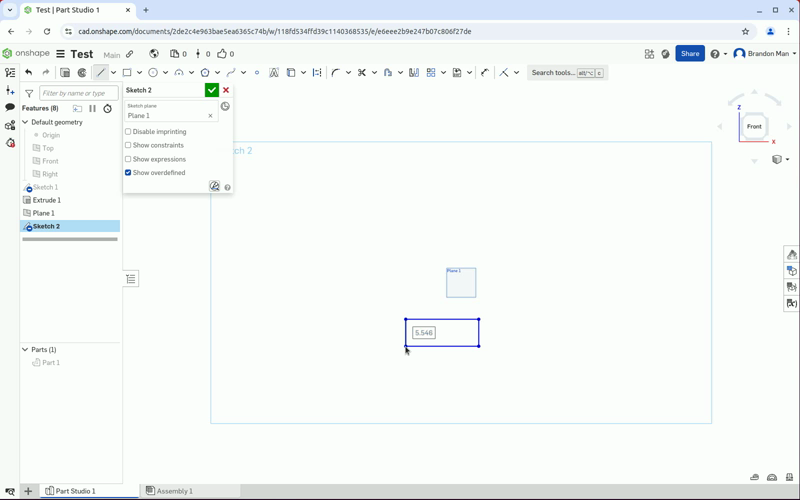
mouse_move(409, 341)
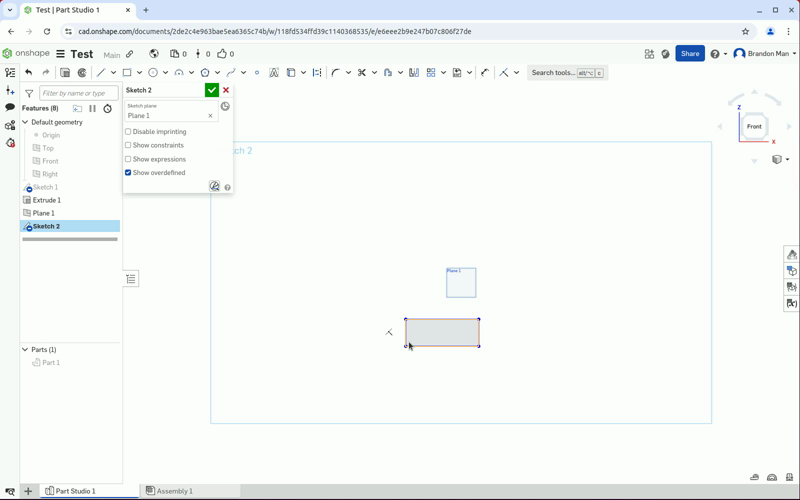
click(409, 341)
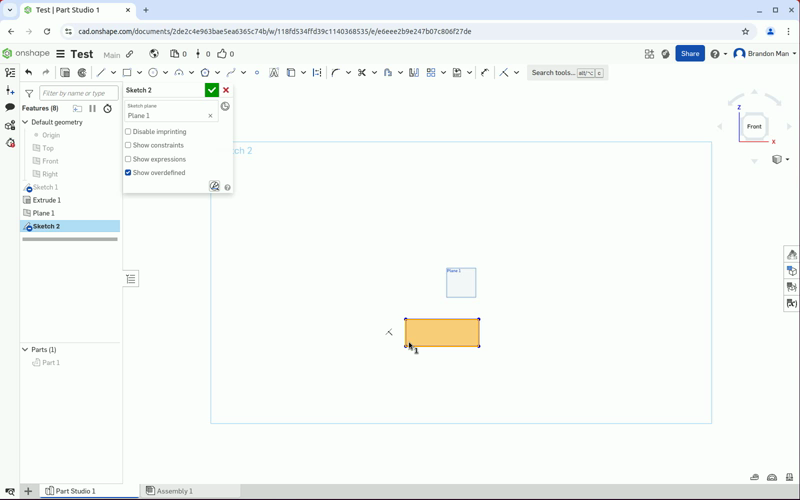
mouse_move(73, 352)
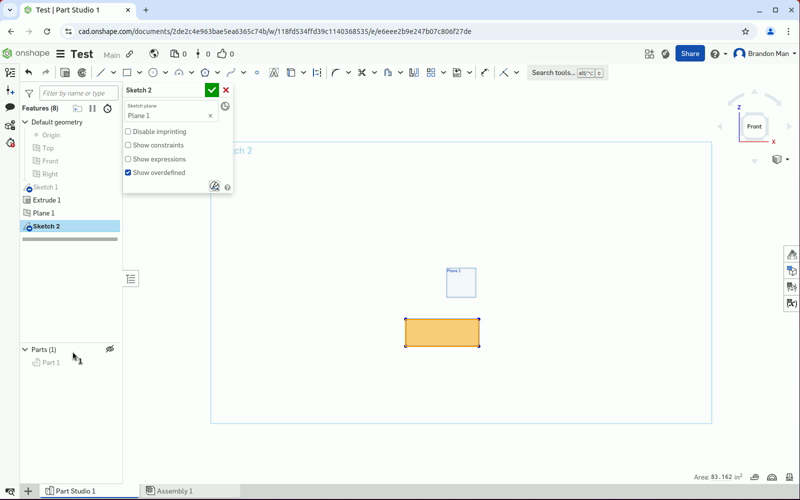
key(shift+y)
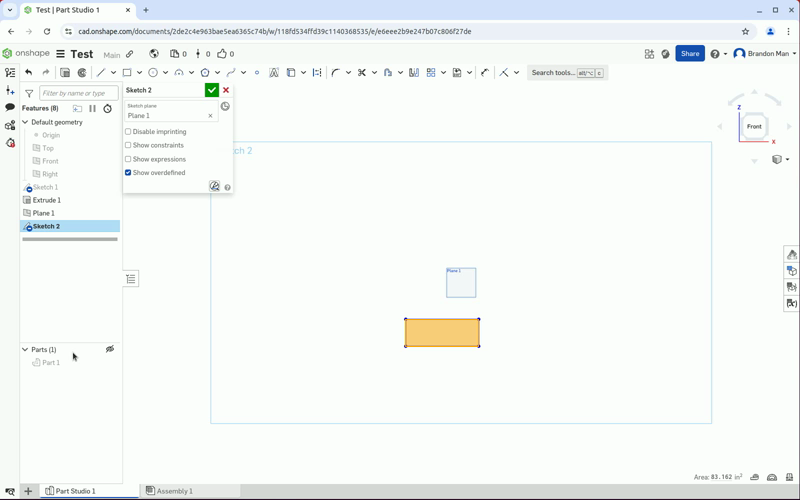
key(shift+e)
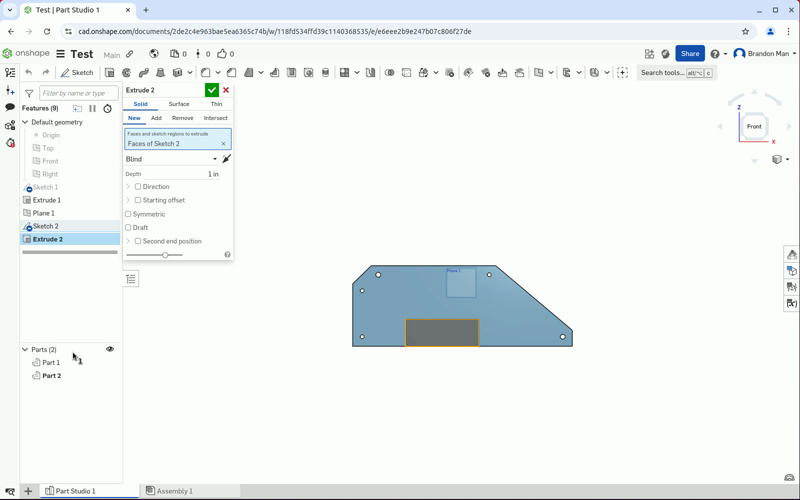
mouse_move(143, 106)
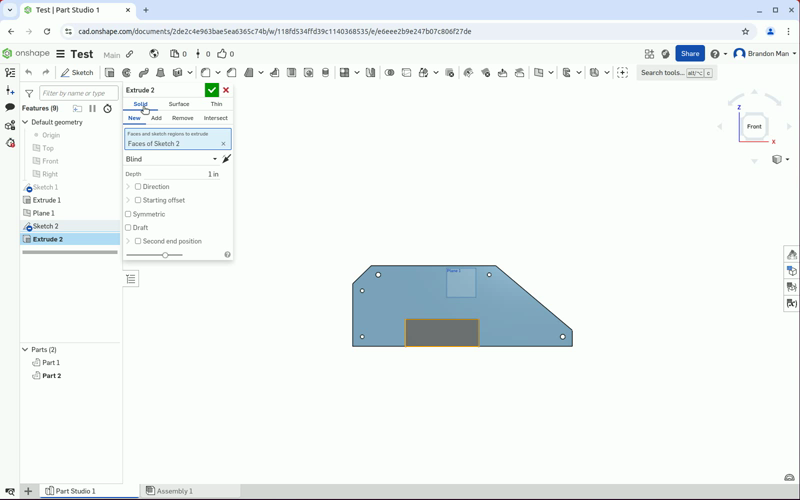
click(143, 106)
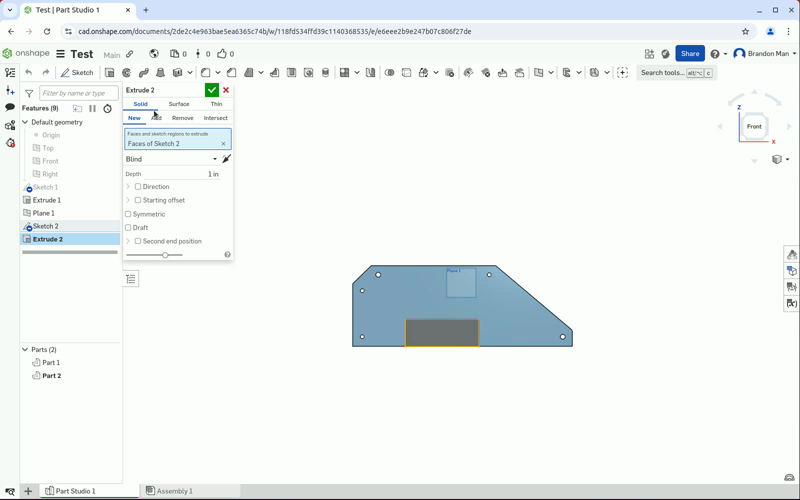
mouse_move(186, 120)
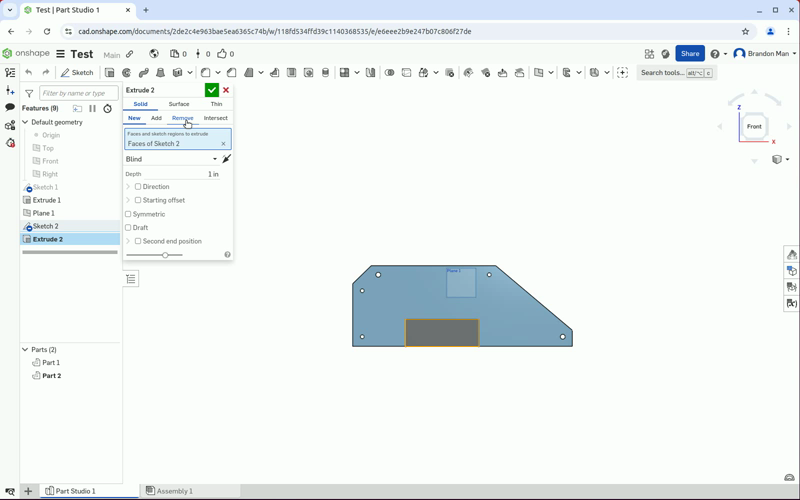
click(186, 120)
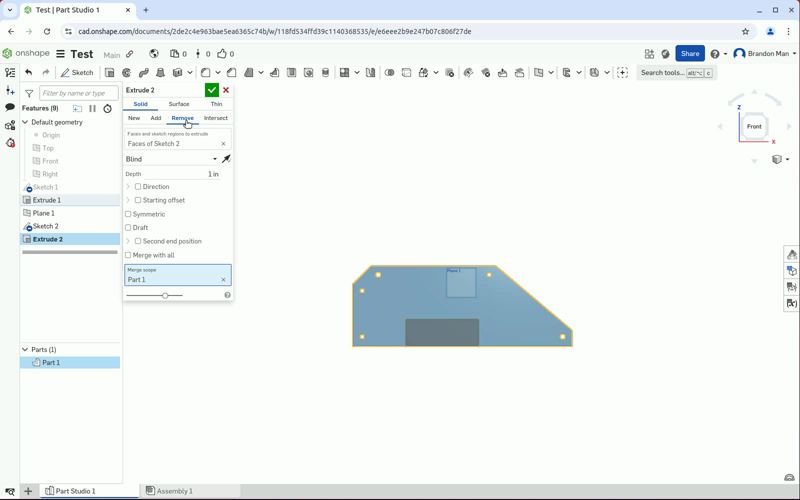
key(tab, 4)
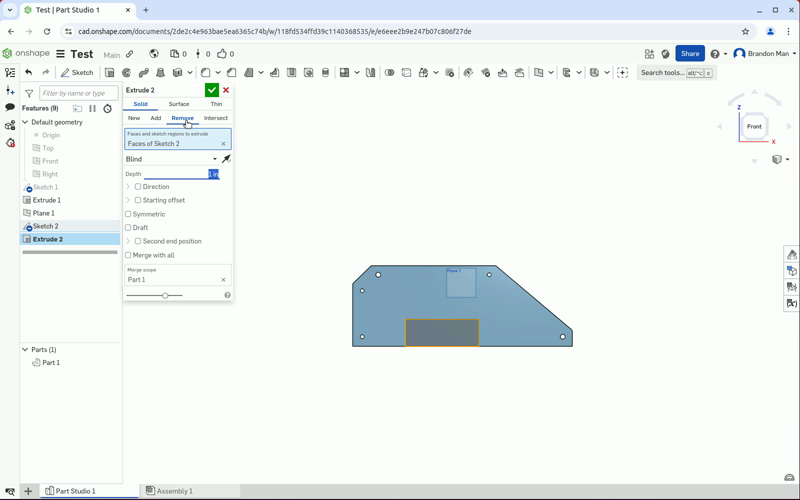
text(6.258)
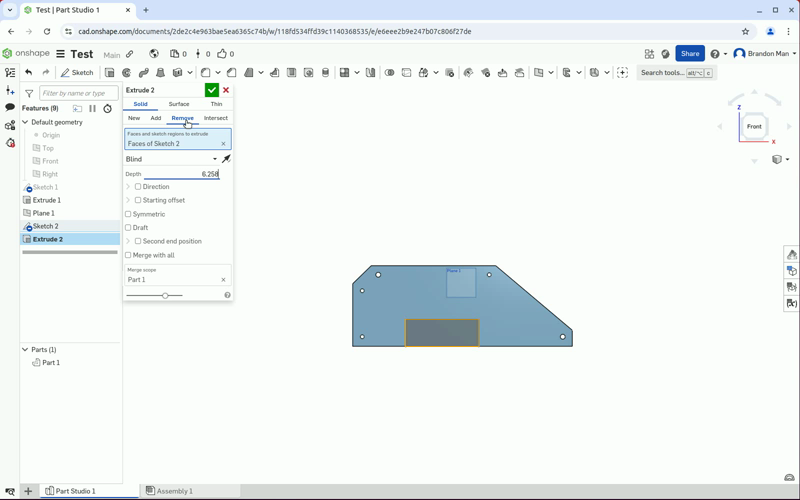
key(tab, 6)
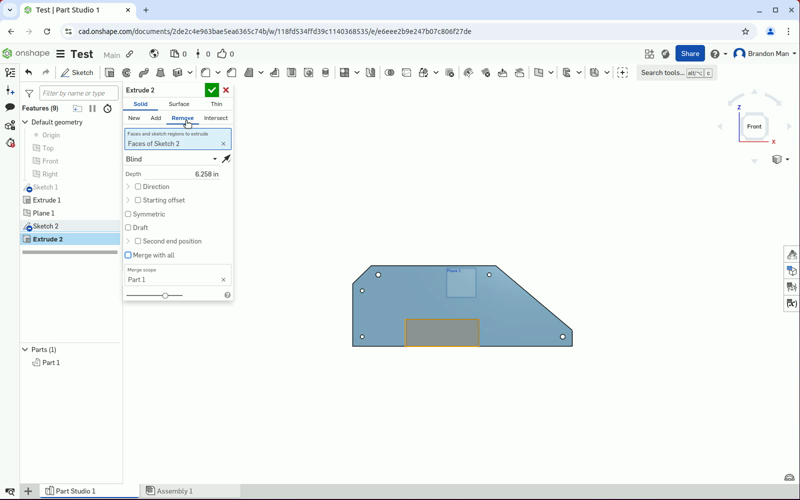
key(space)
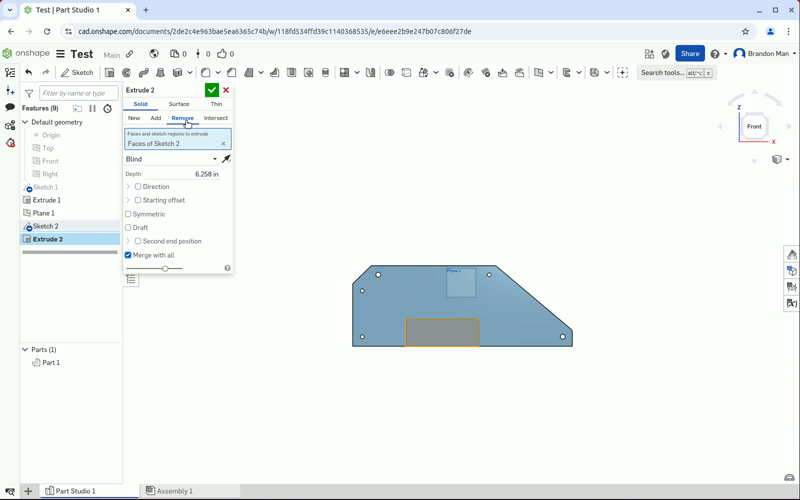
key(enter)
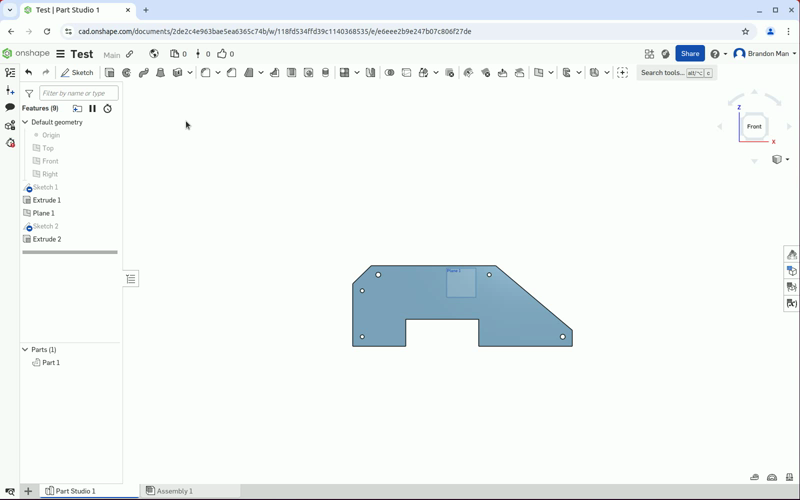
key(shift+h)
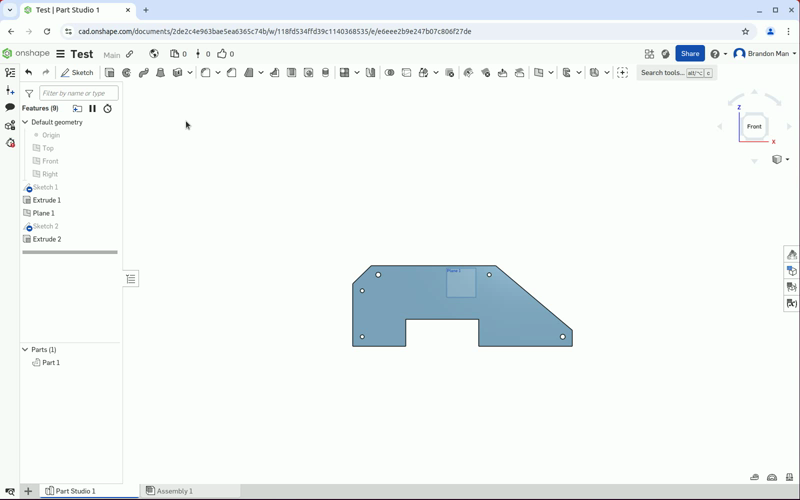
key(shift+h)
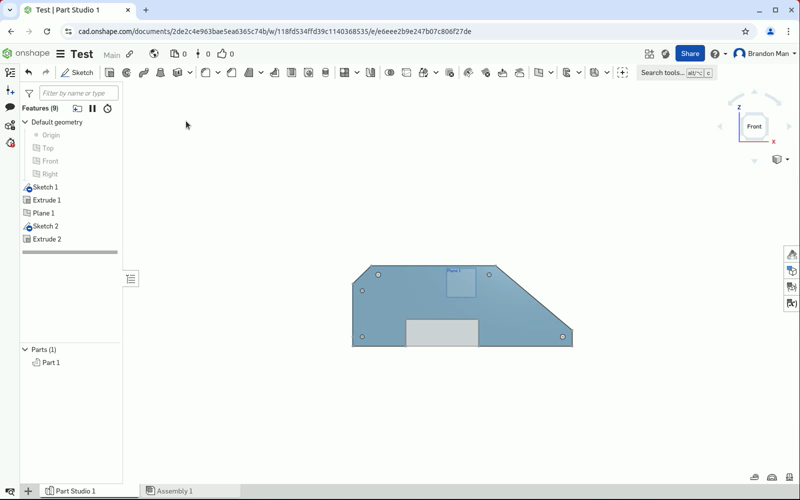
key(shift+7)
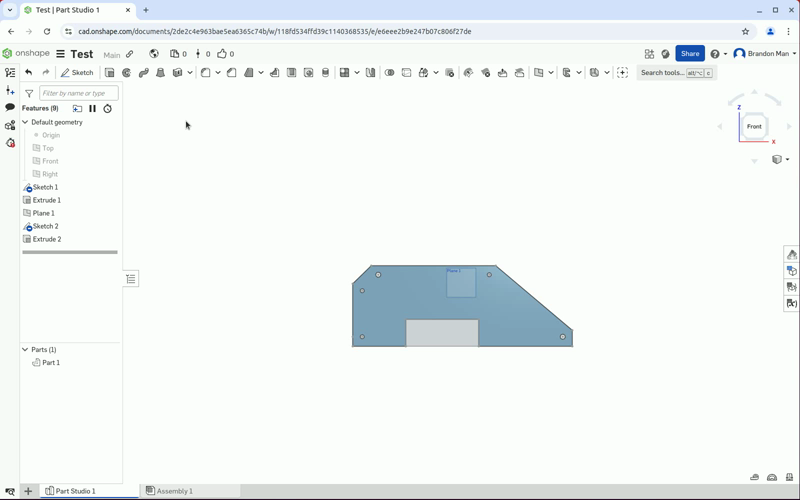
key(left, 2)
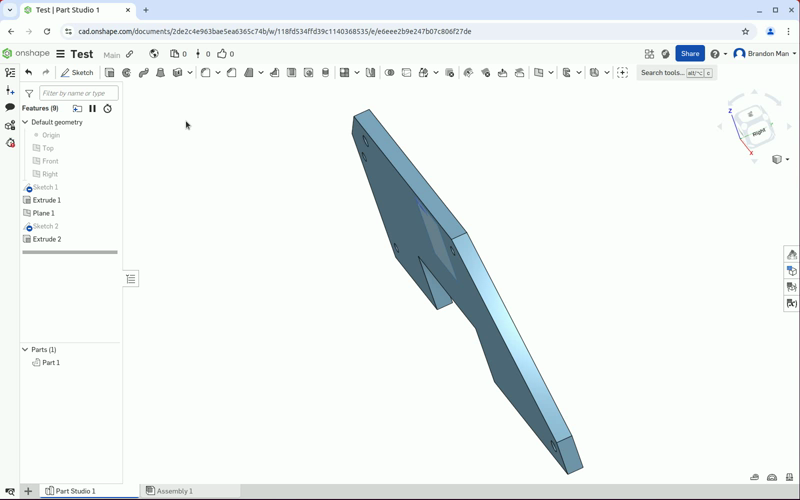
key(down, 2)
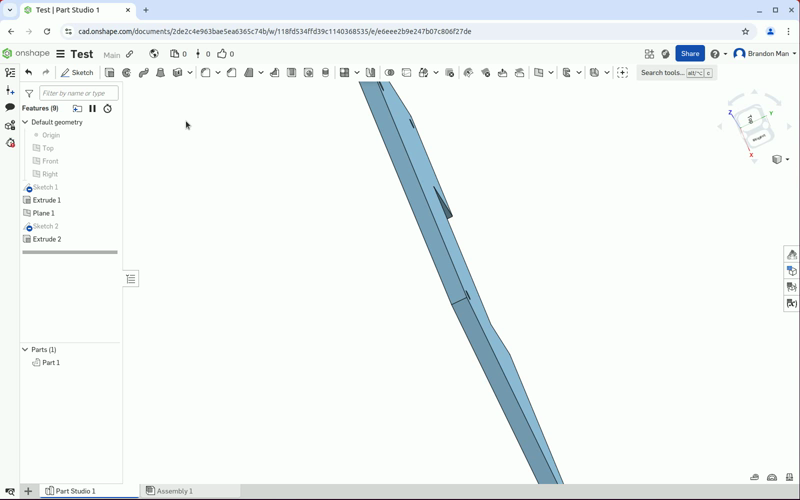
key(up, 2)
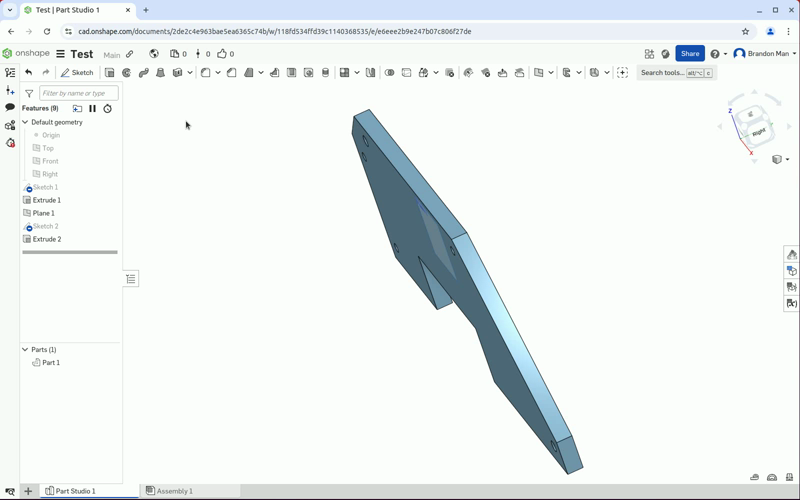
key(right, 2)
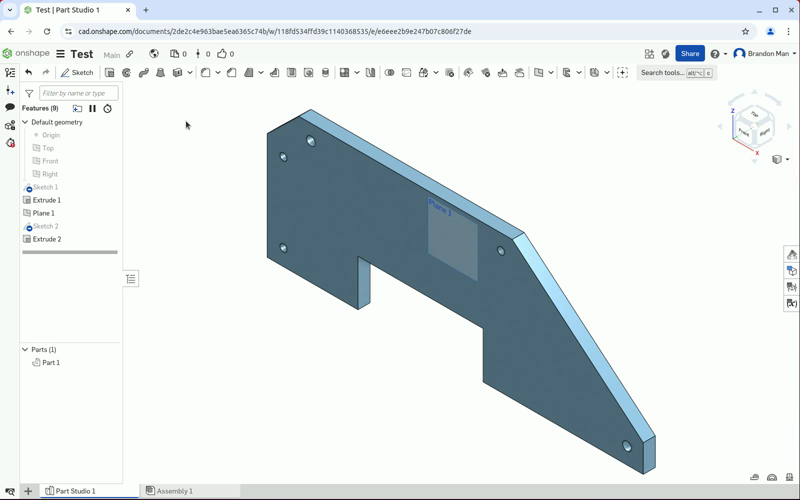
mouse_move(73, 189)
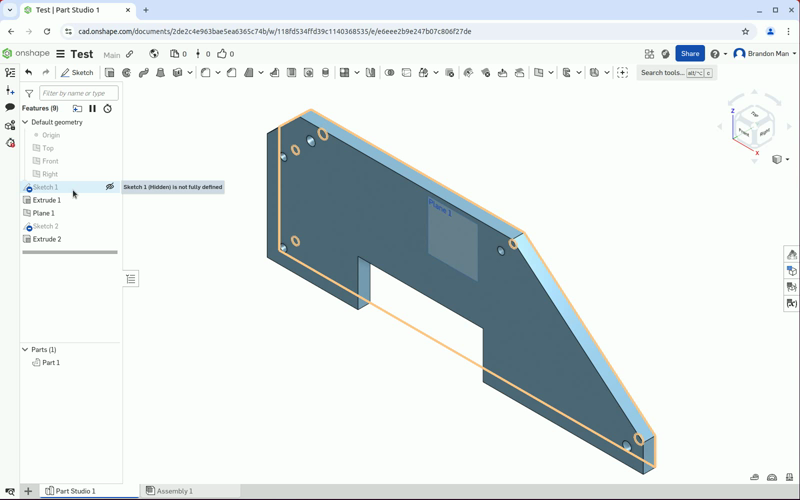
click(73, 189)